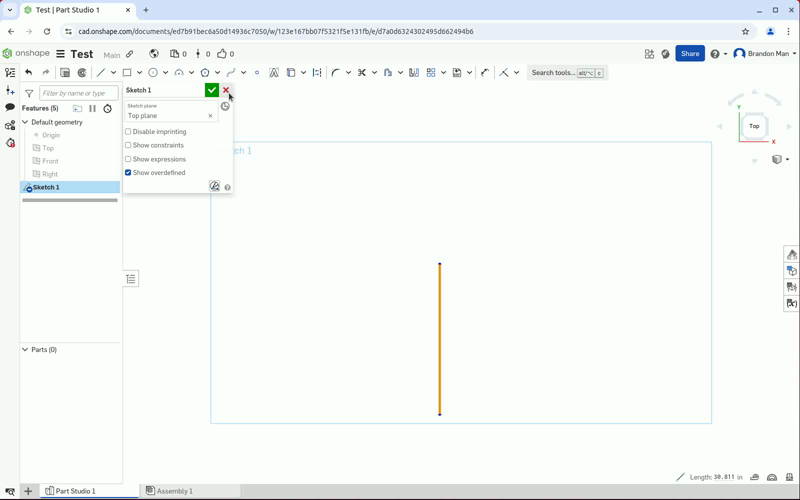
key(shift+h)
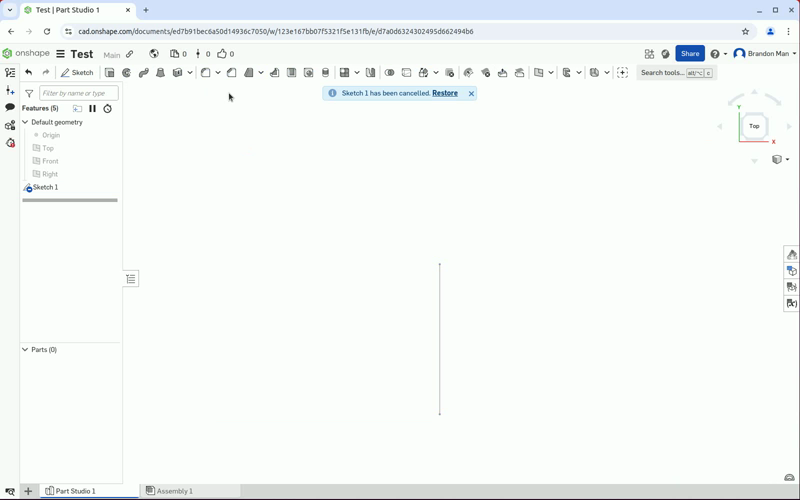
key(shift+s)
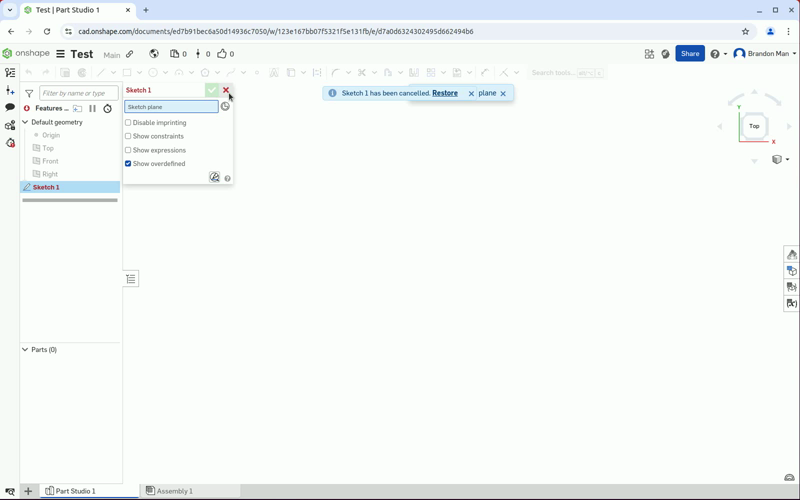
mouse_move(73, 150)
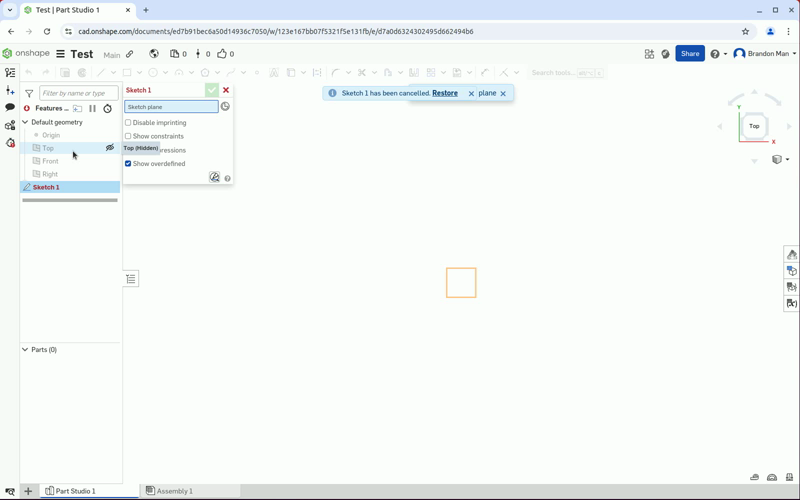
click(73, 150)
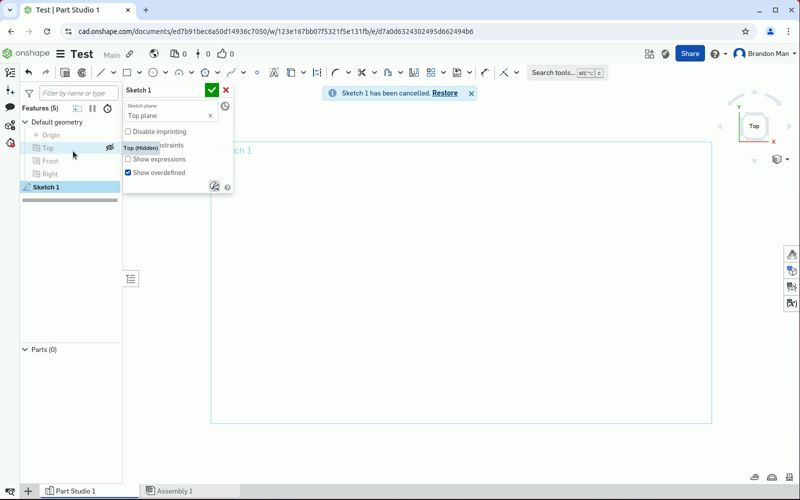
mouse_move(73, 352)
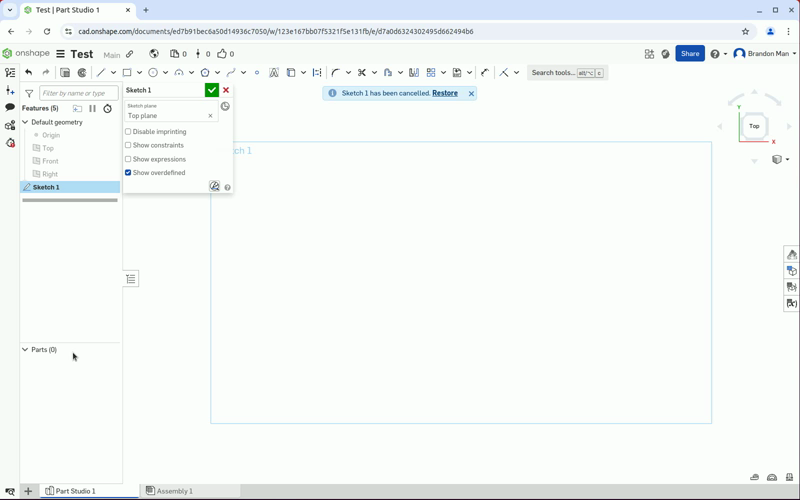
key(y)
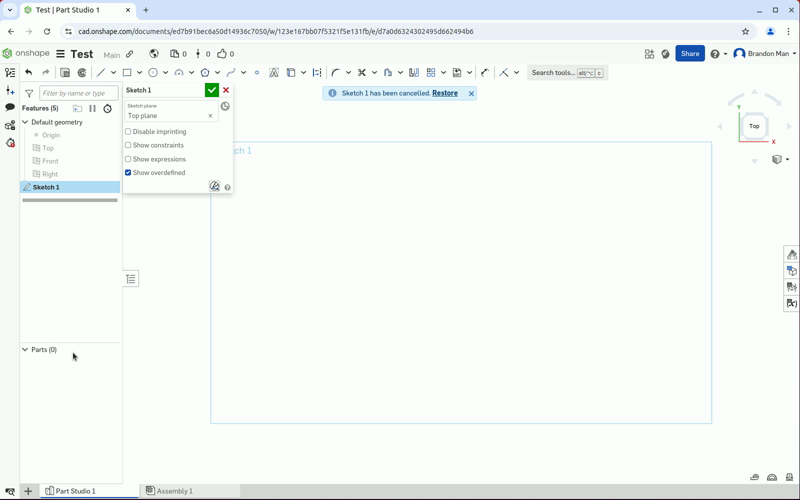
key(l)
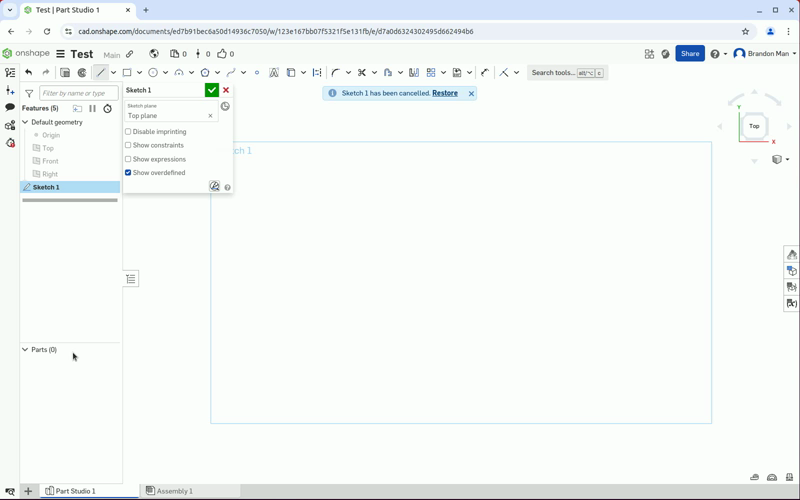
key_down(shift)
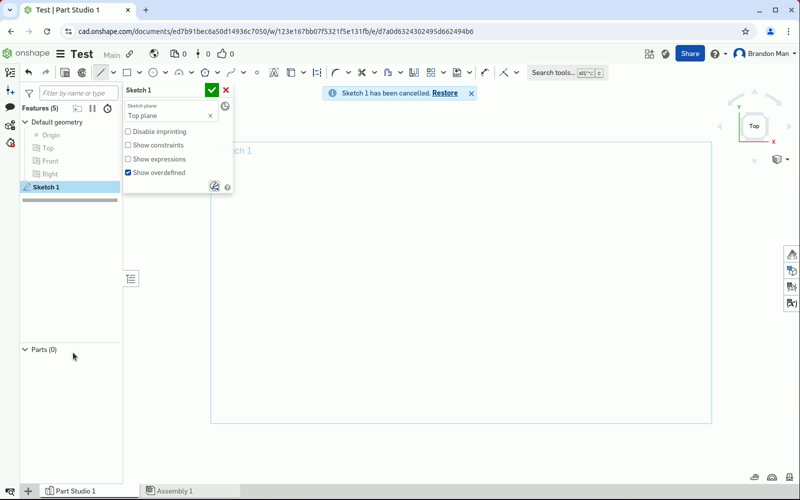
mouse_move(403, 223)
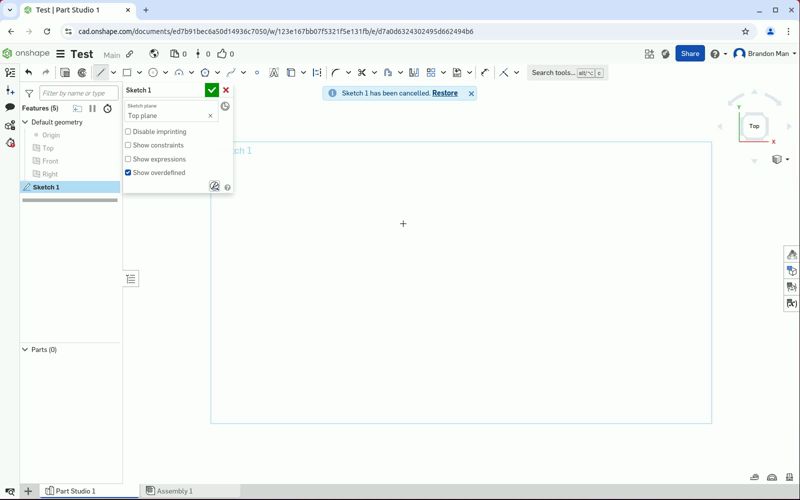
click(403, 223)
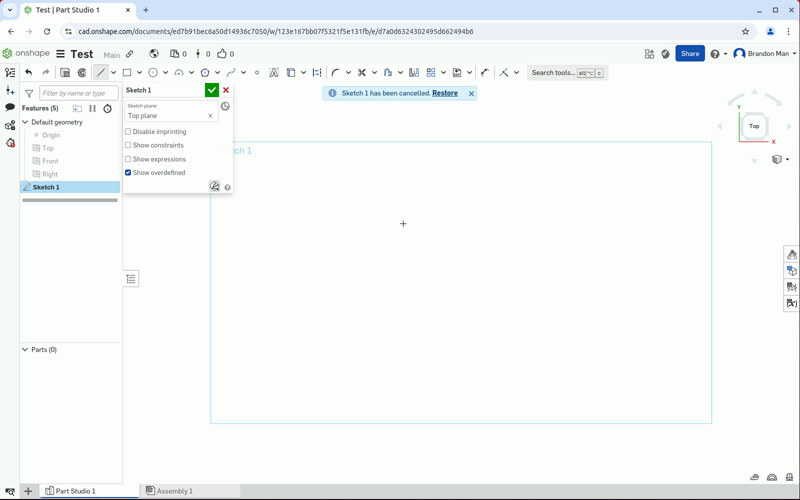
key_up(shift)
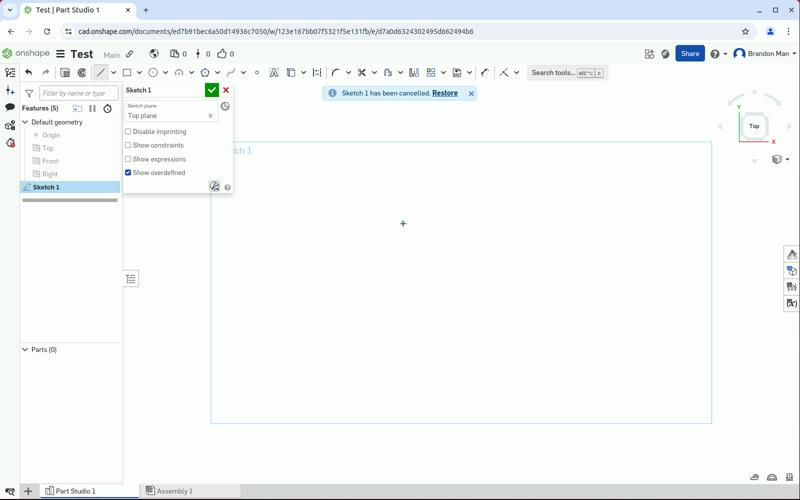
key_down(shift)
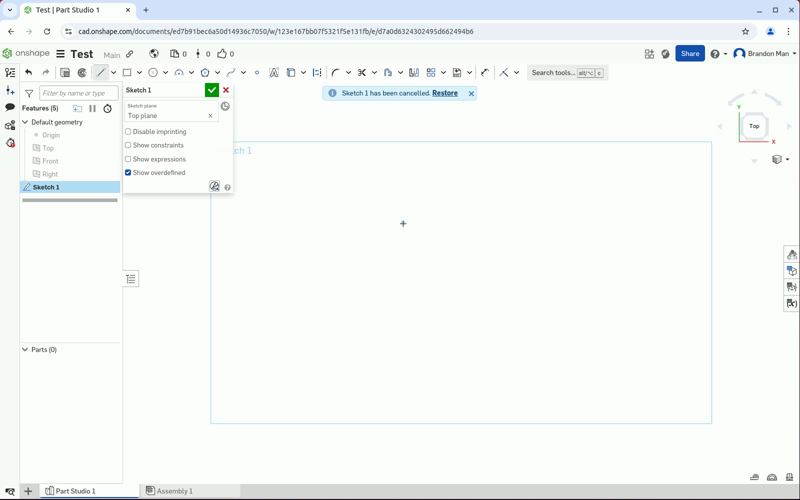
mouse_move(433, 223)
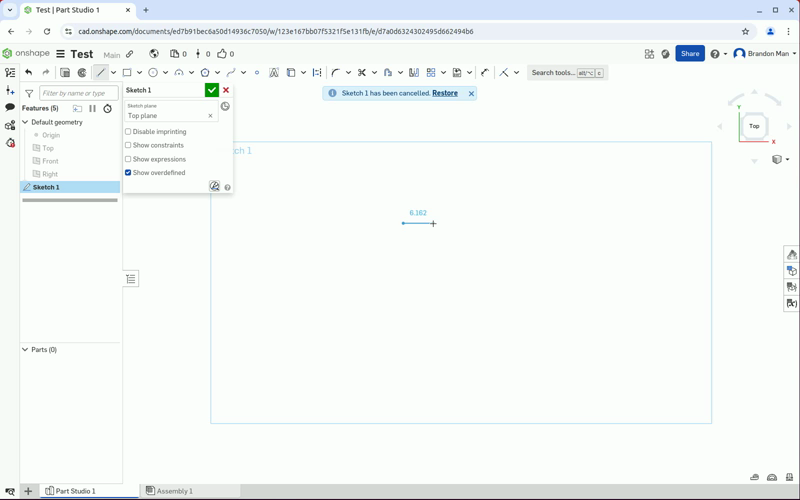
mouse_move(459, 223)
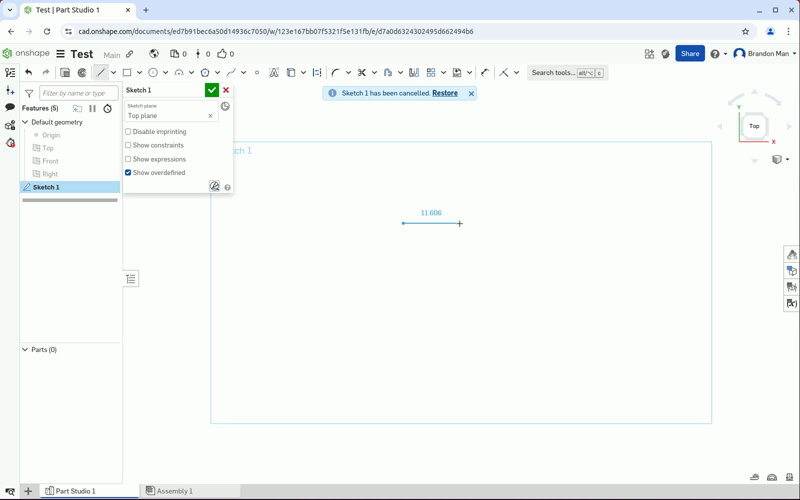
click(459, 223)
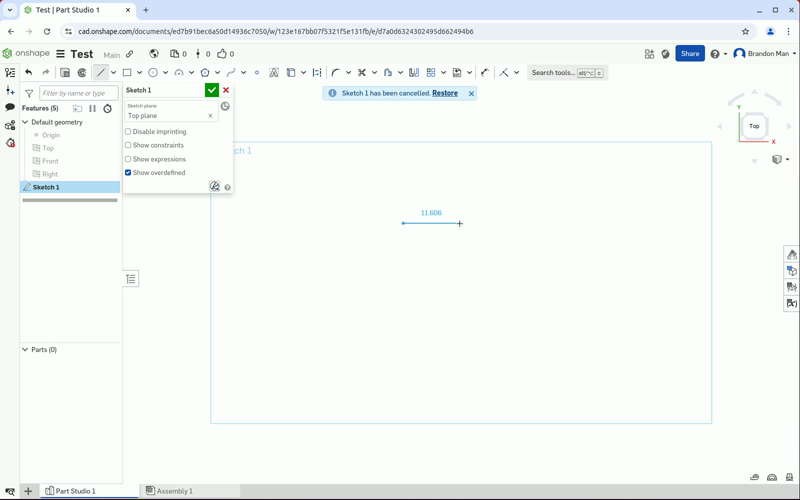
key_up(shift)
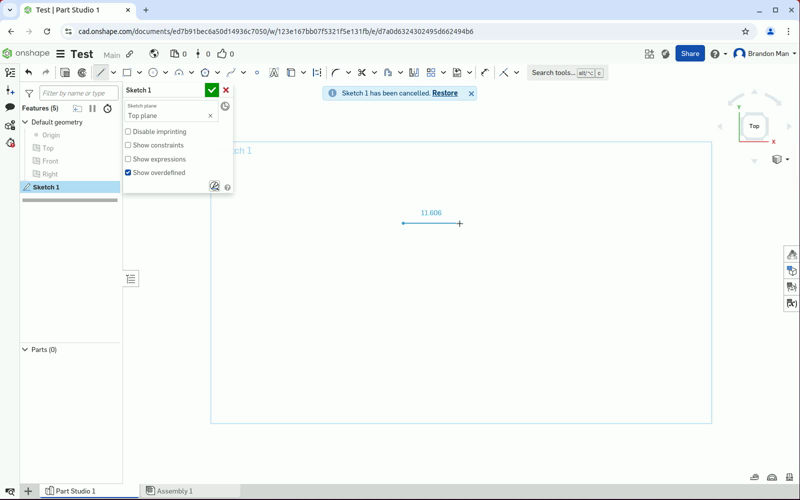
key_down(shift)
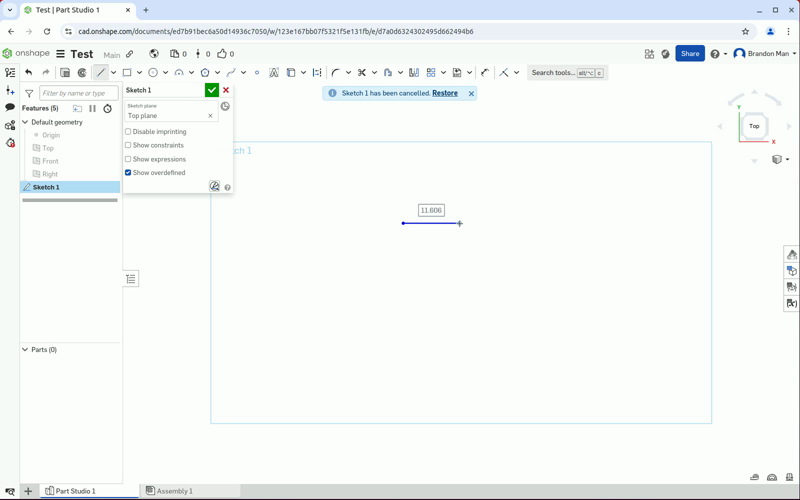
mouse_move(489, 223)
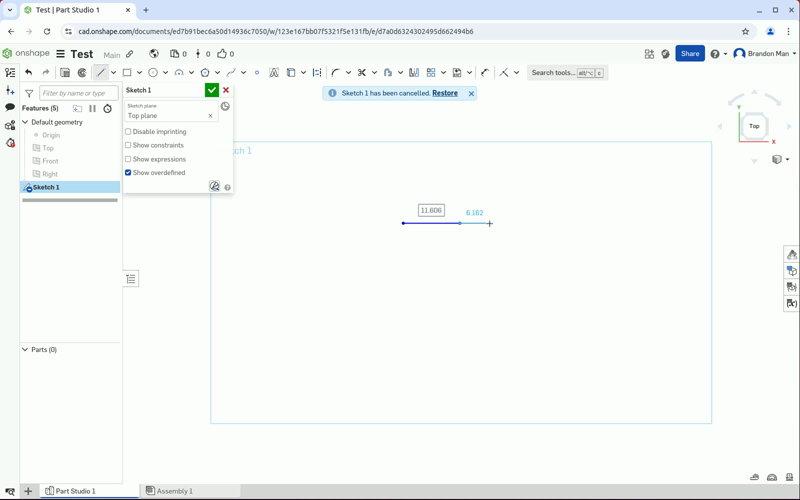
mouse_move(459, 282)
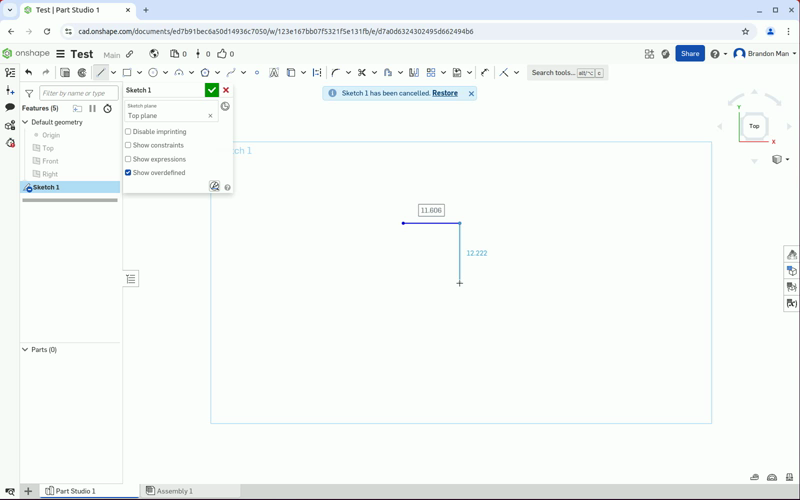
click(459, 282)
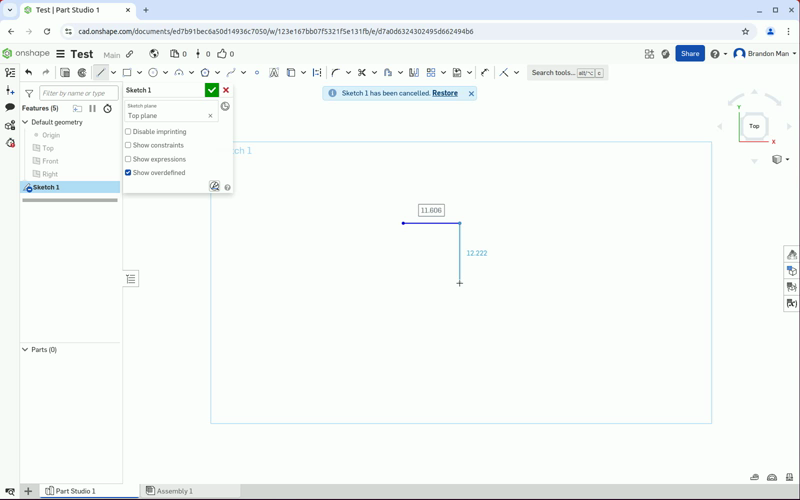
key_up(shift)
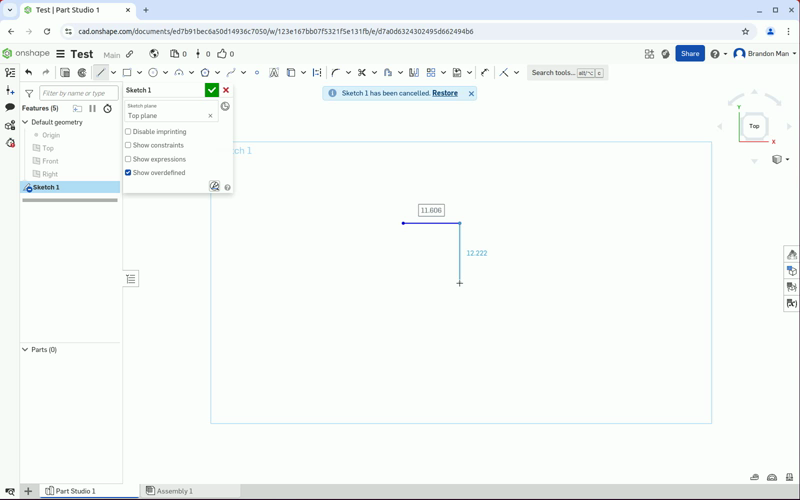
key_down(shift)
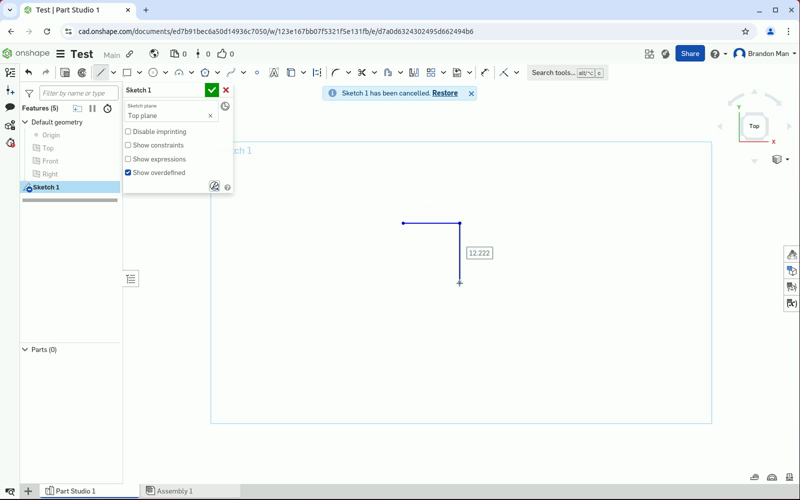
mouse_move(552, 282)
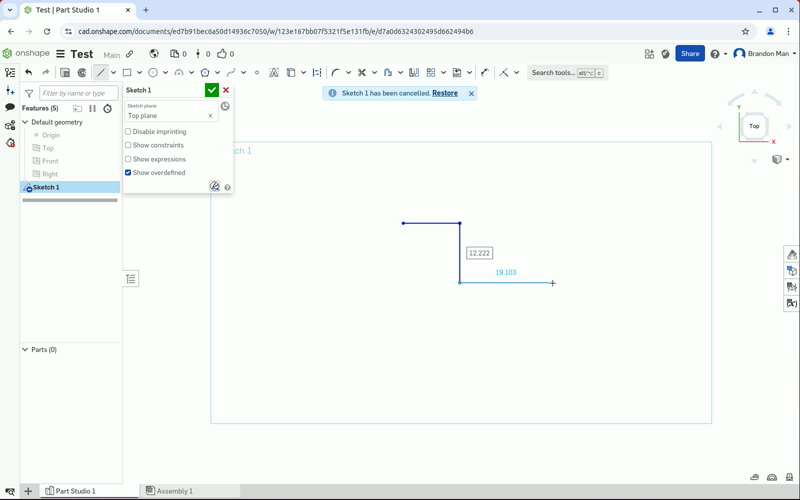
click(552, 282)
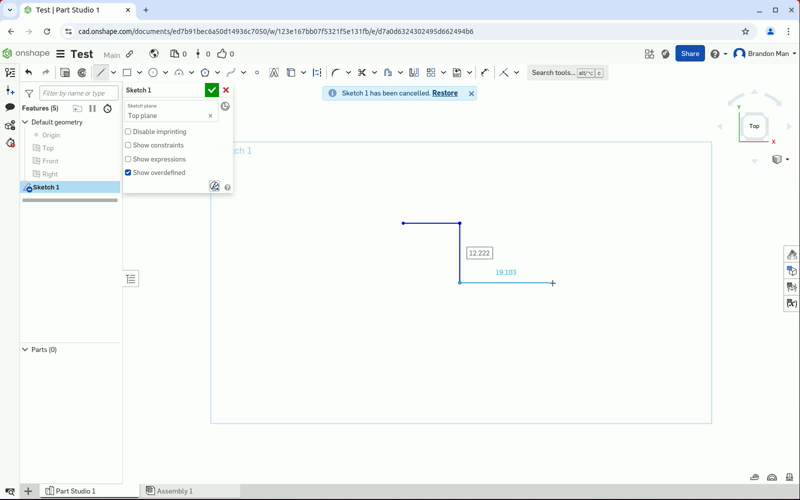
key_up(shift)
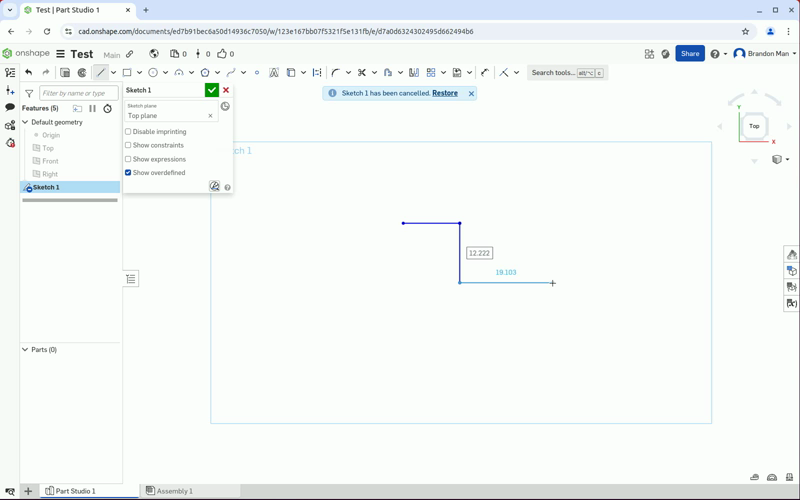
key_down(shift)
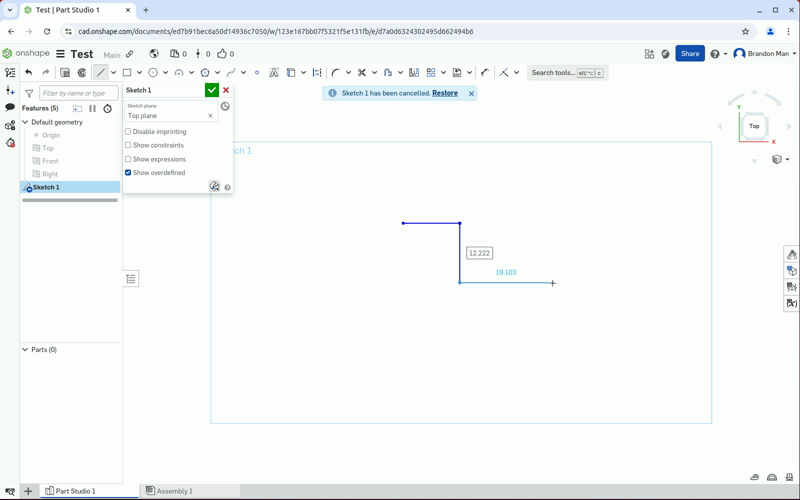
mouse_move(552, 171)
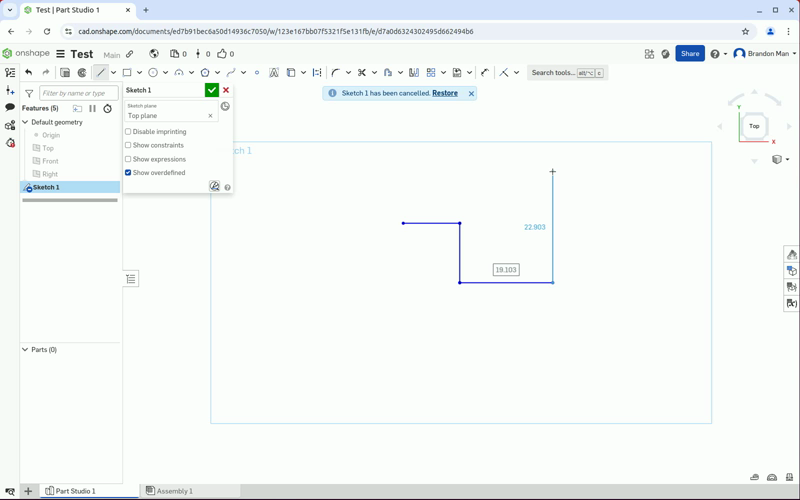
click(552, 171)
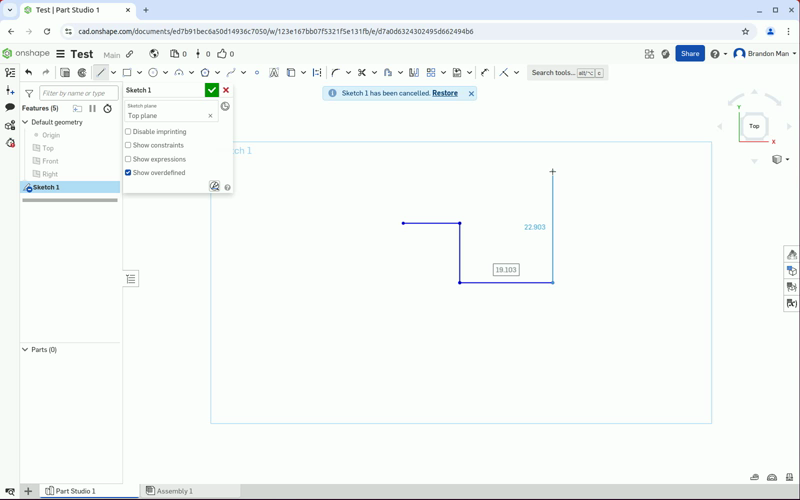
key_up(shift)
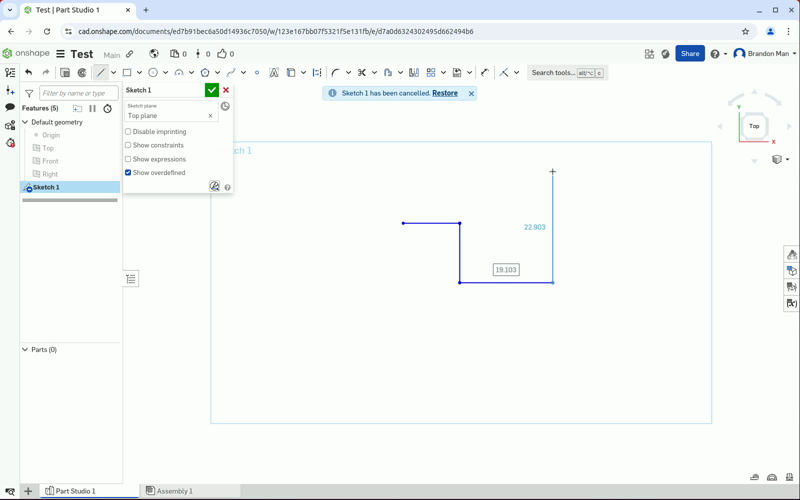
key_down(shift)
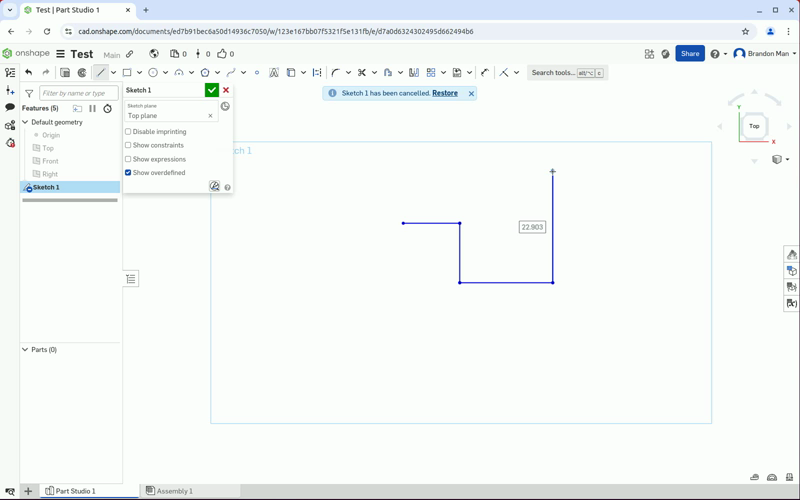
mouse_move(459, 171)
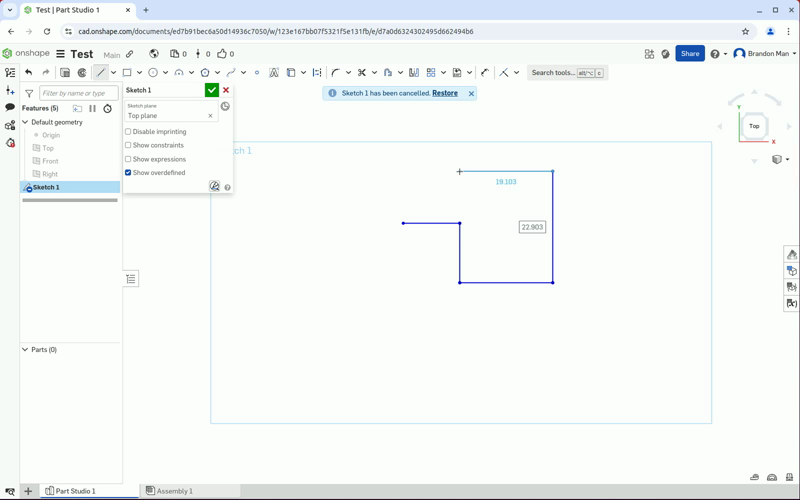
click(459, 171)
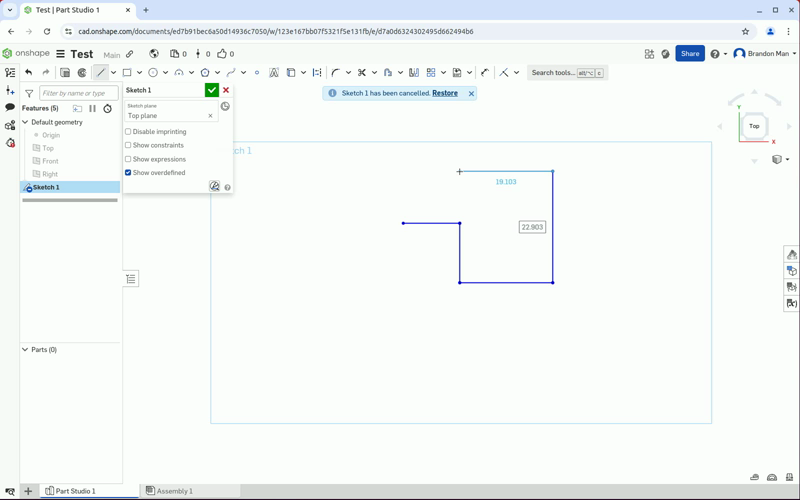
key_up(shift)
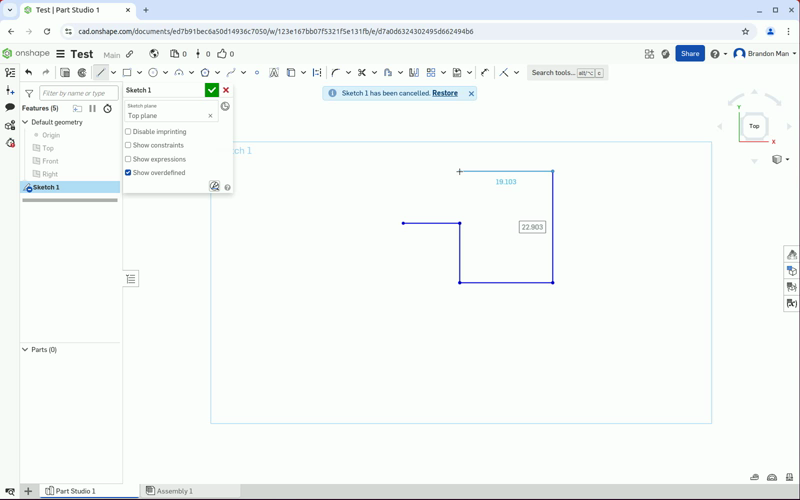
key_down(shift)
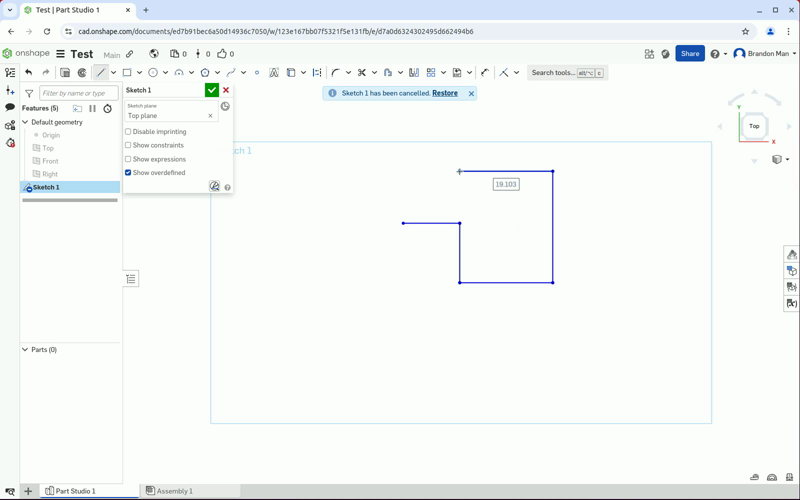
mouse_move(489, 171)
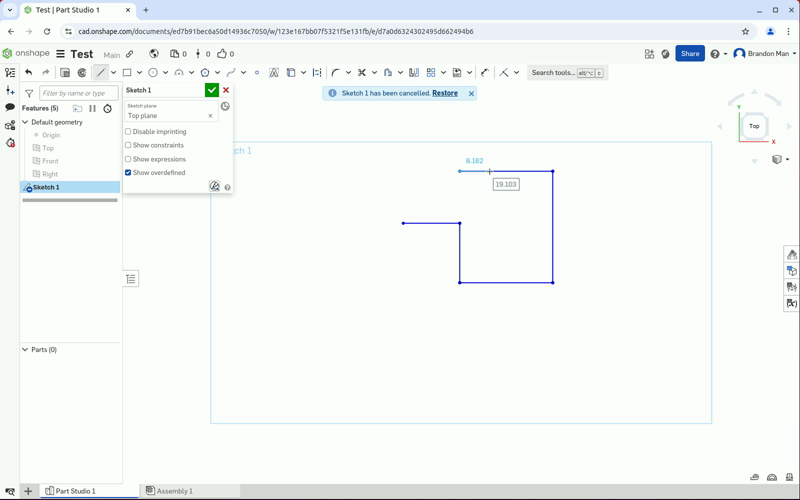
mouse_move(459, 201)
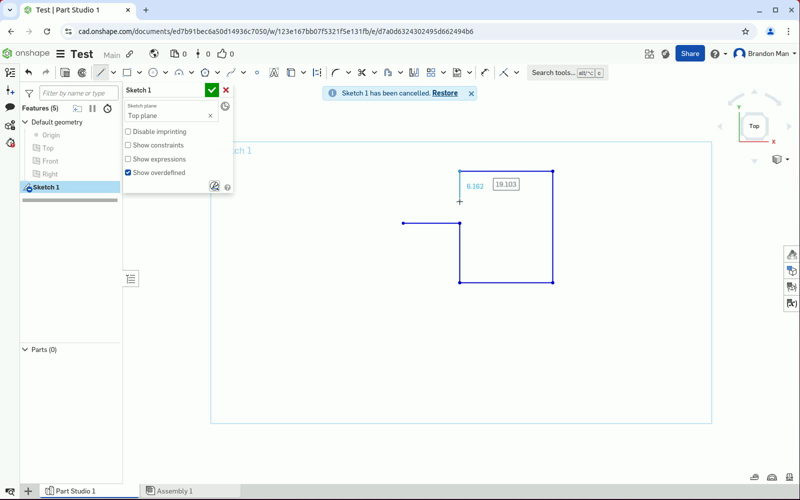
click(459, 201)
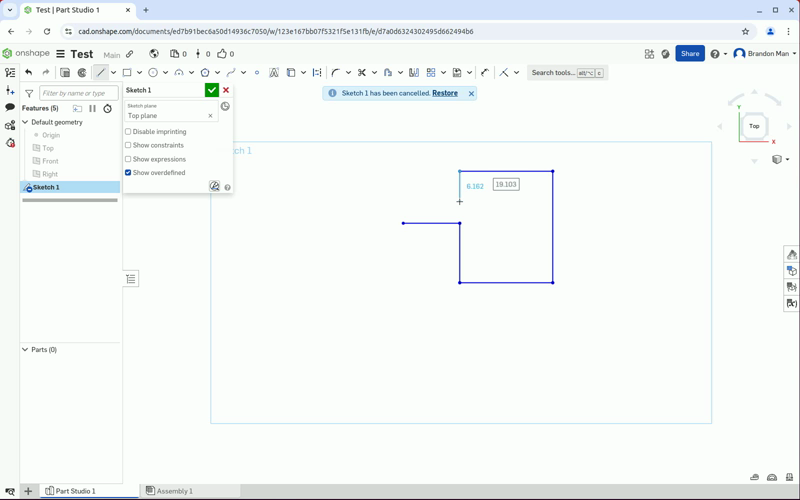
key_up(shift)
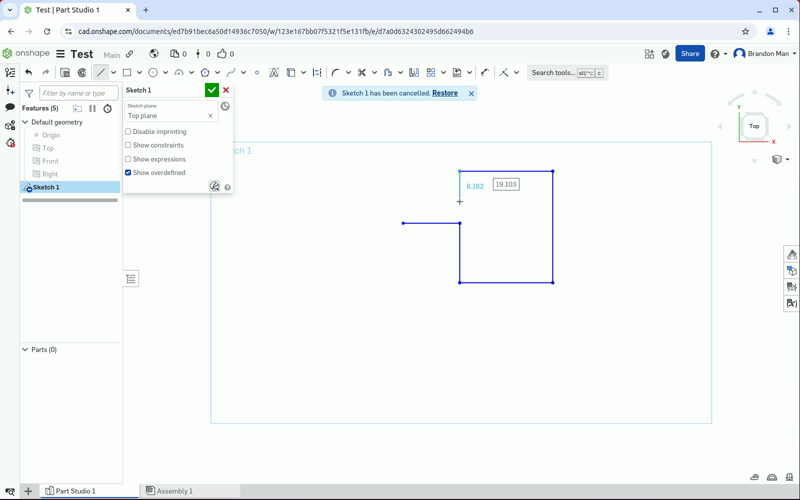
key_down(shift)
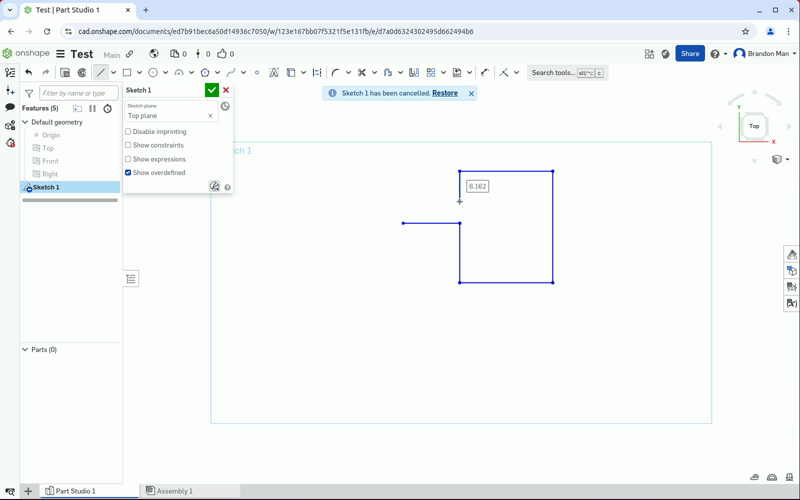
mouse_move(489, 201)
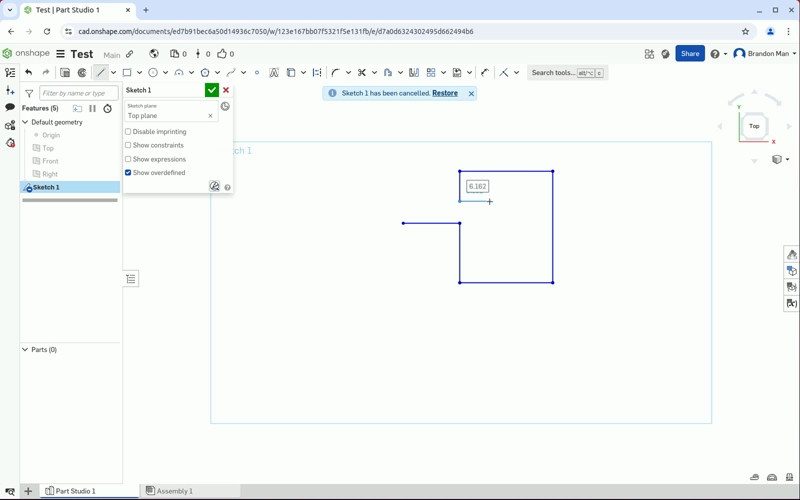
mouse_move(453, 201)
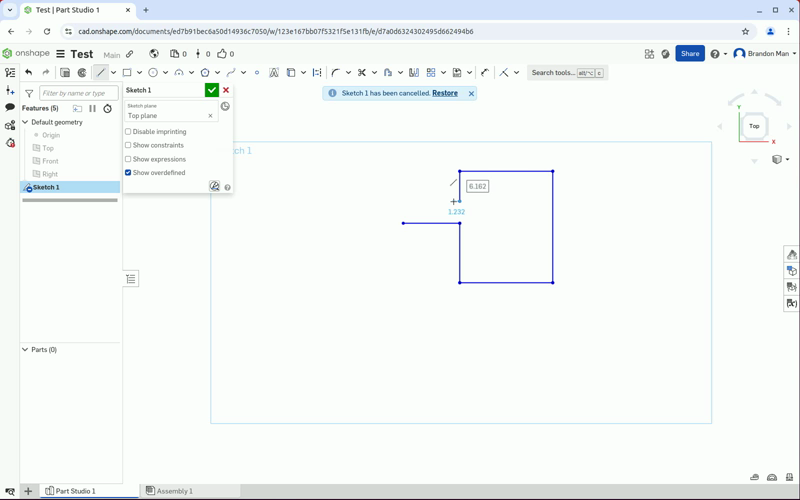
scroll(6)
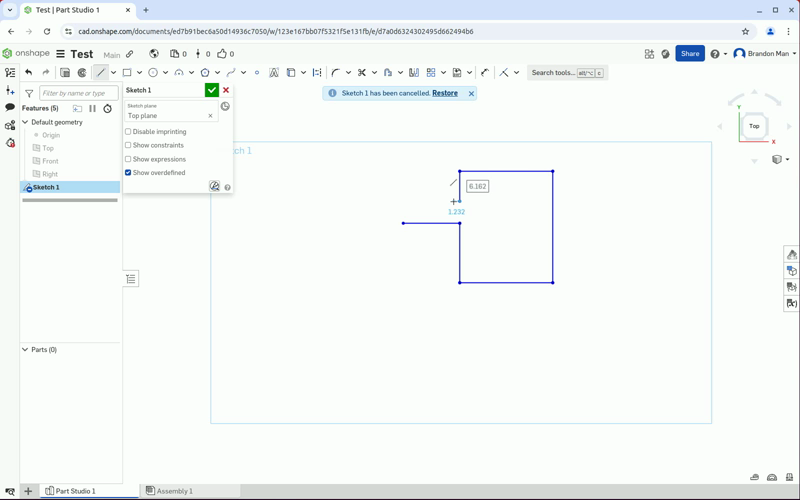
scroll(6)
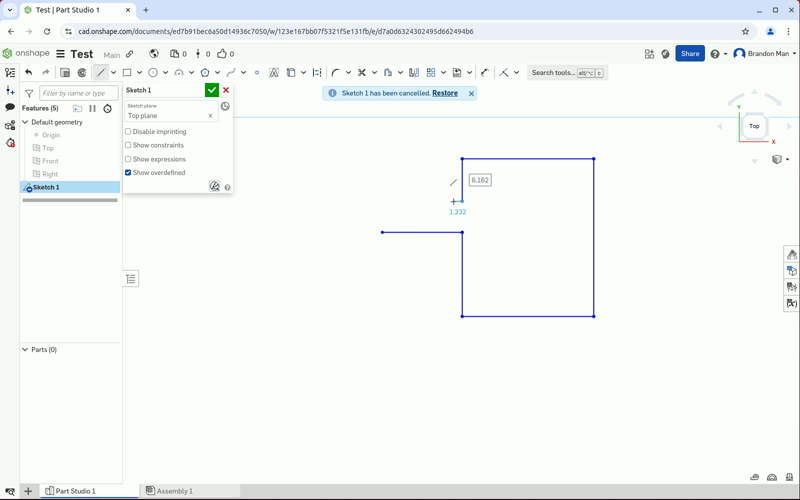
scroll(6)
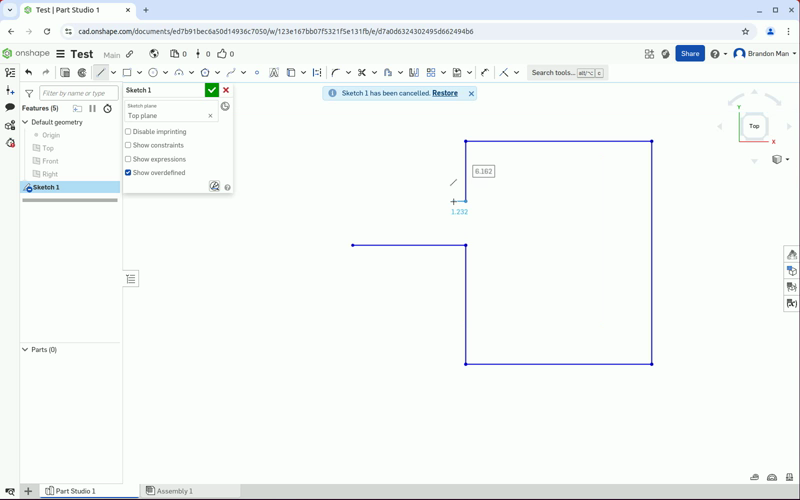
scroll(6)
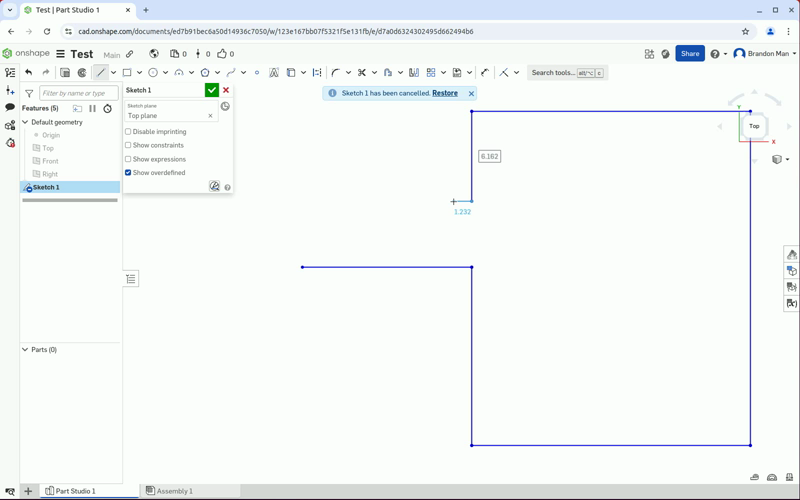
scroll(6)
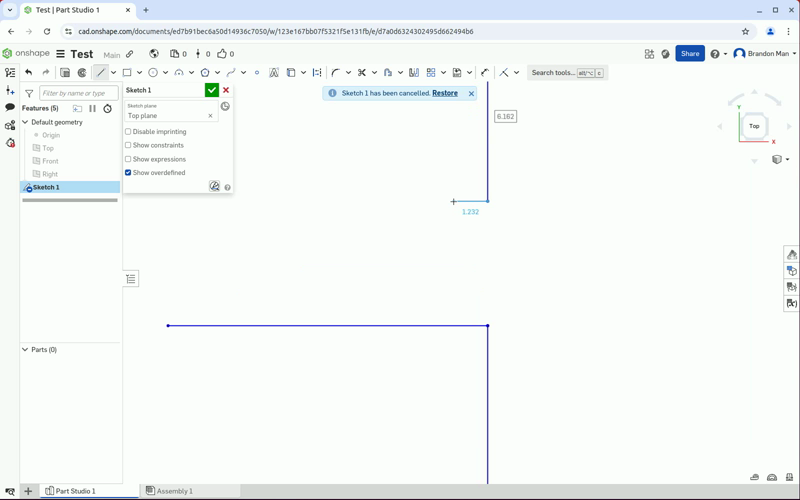
scroll(6)
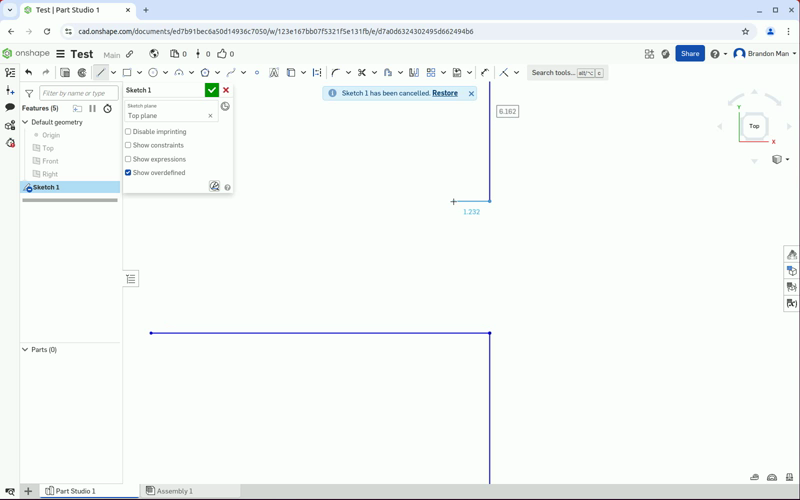
scroll(6)
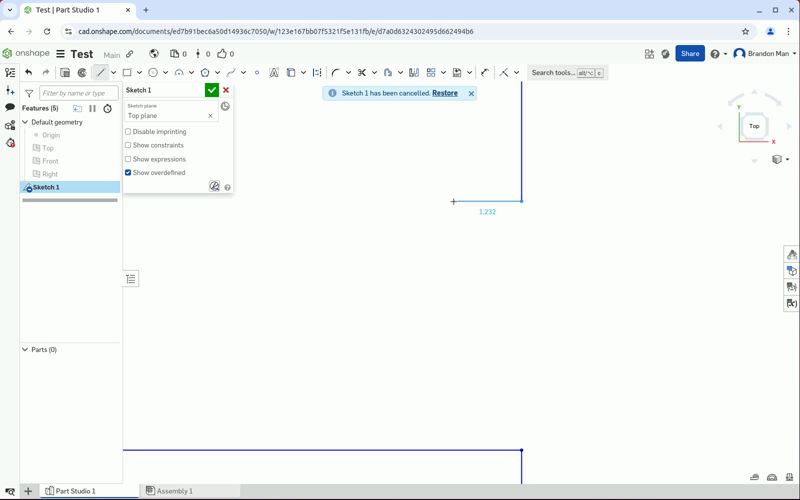
click(453, 201)
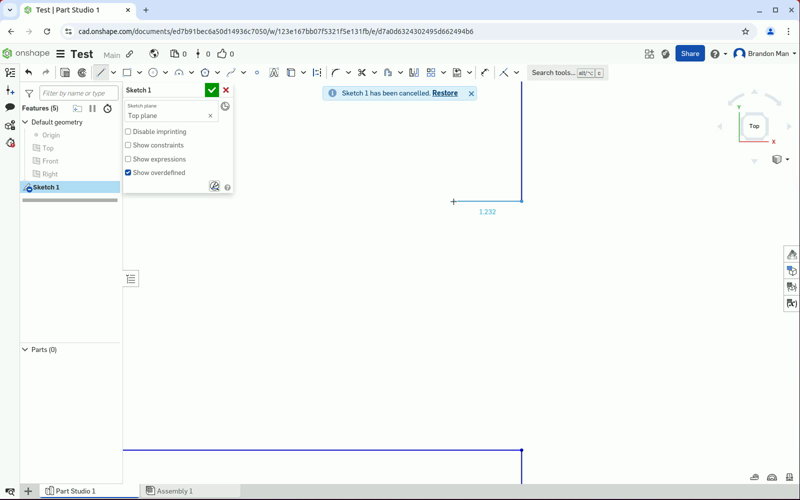
scroll(-6)
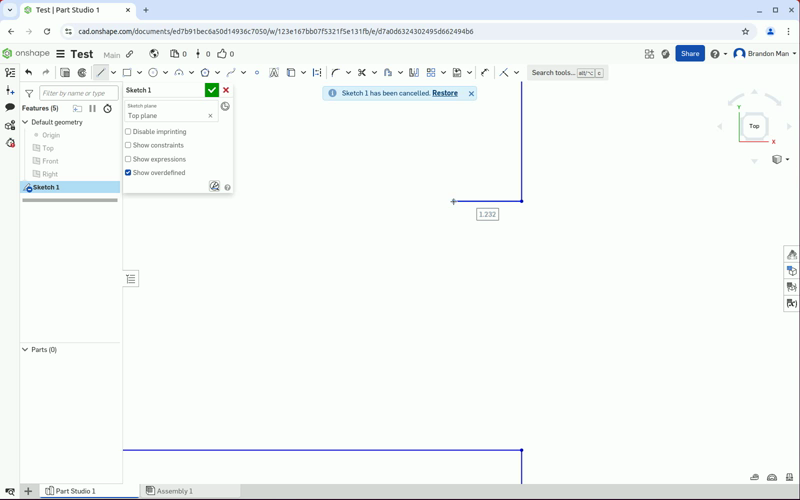
scroll(-6)
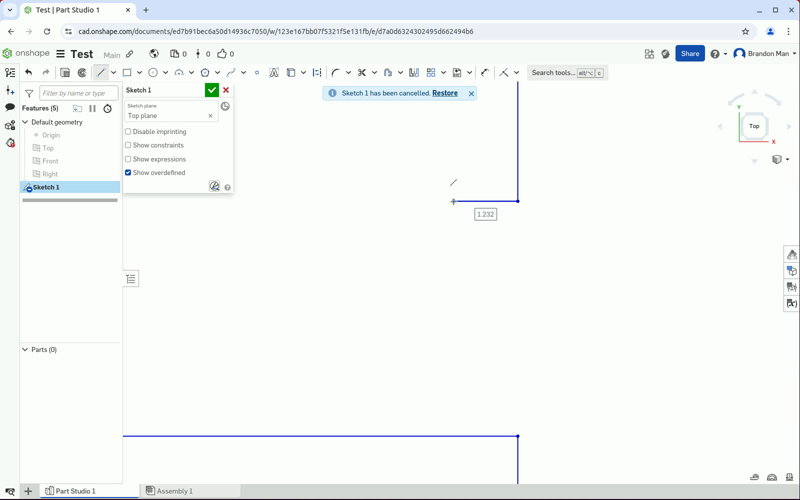
scroll(-6)
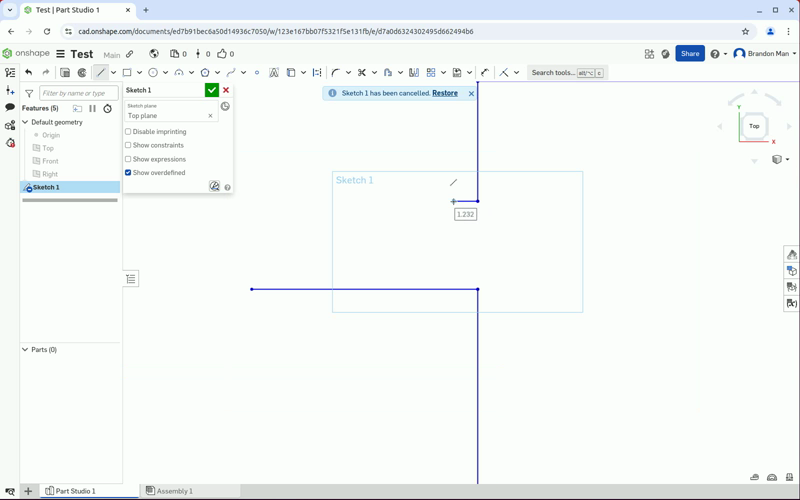
scroll(-6)
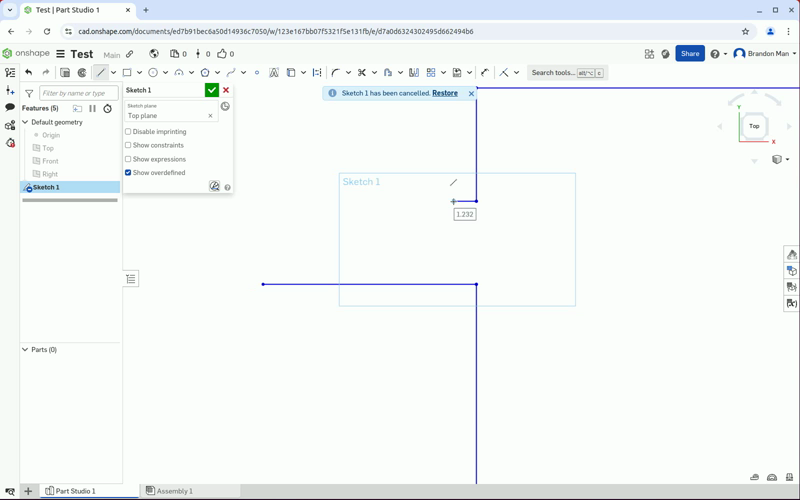
scroll(-6)
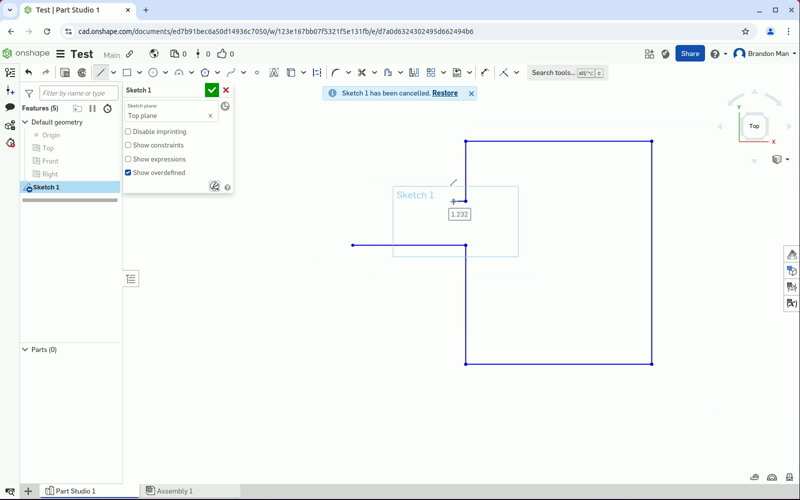
scroll(-6)
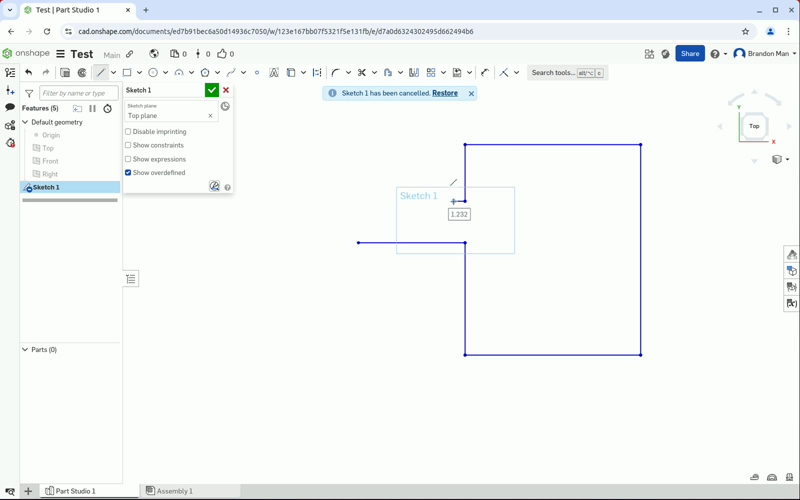
scroll(-6)
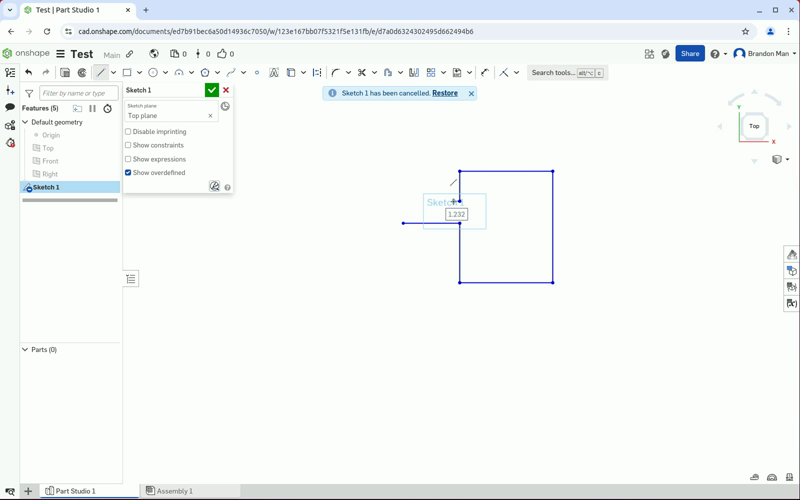
key_up(shift)
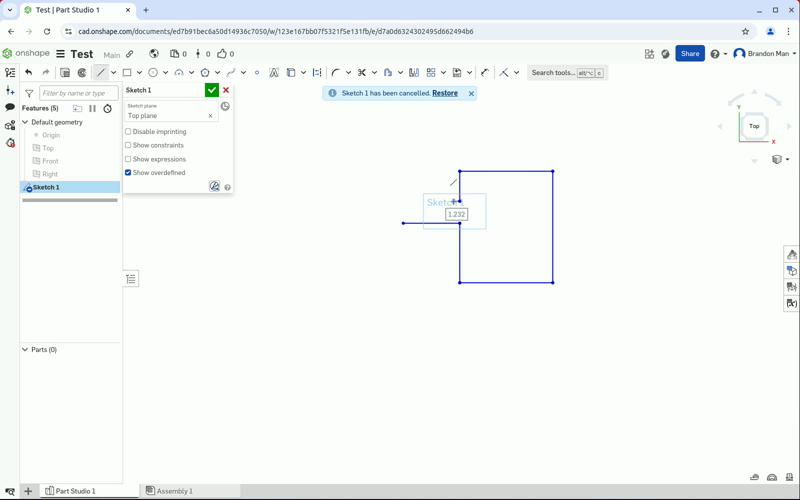
key_down(shift)
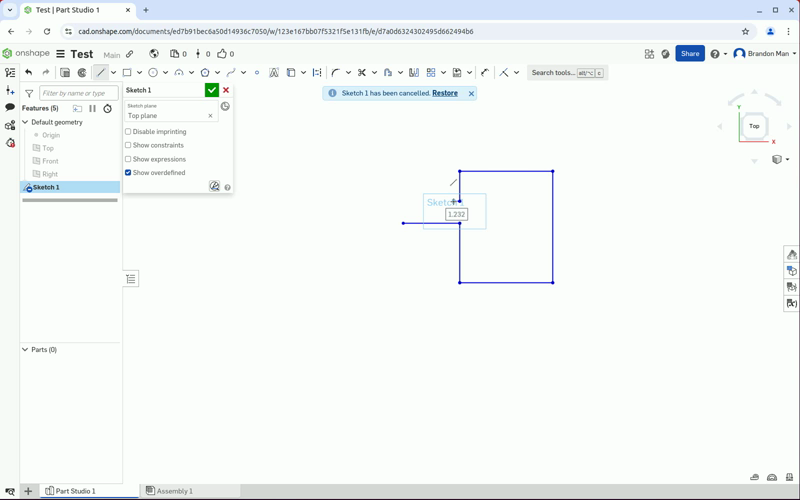
mouse_move(483, 201)
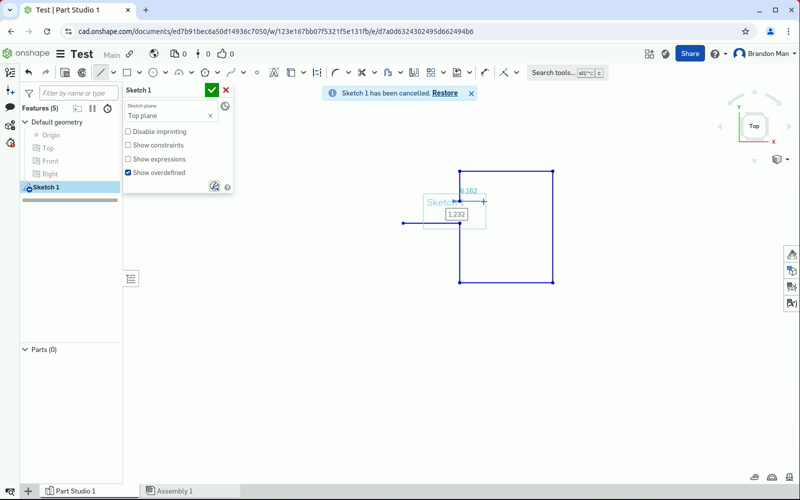
mouse_move(409, 201)
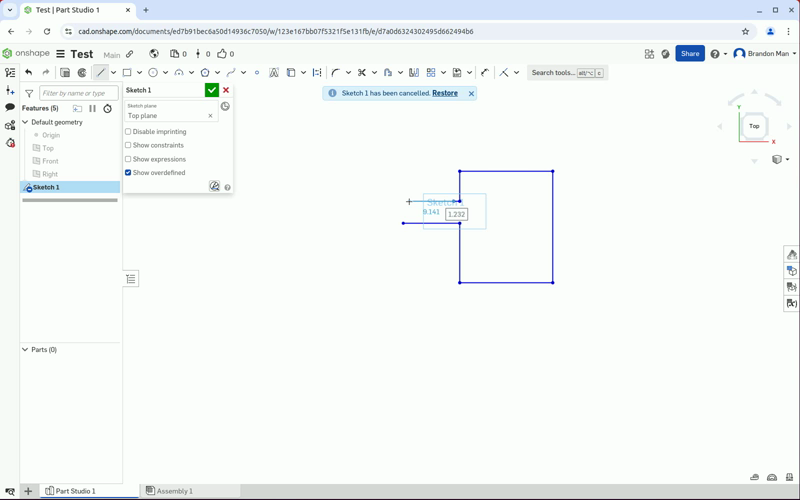
click(409, 201)
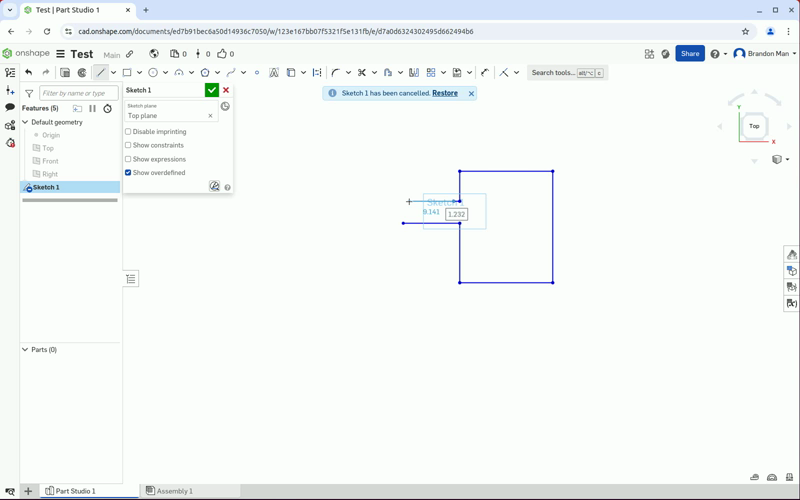
key_up(shift)
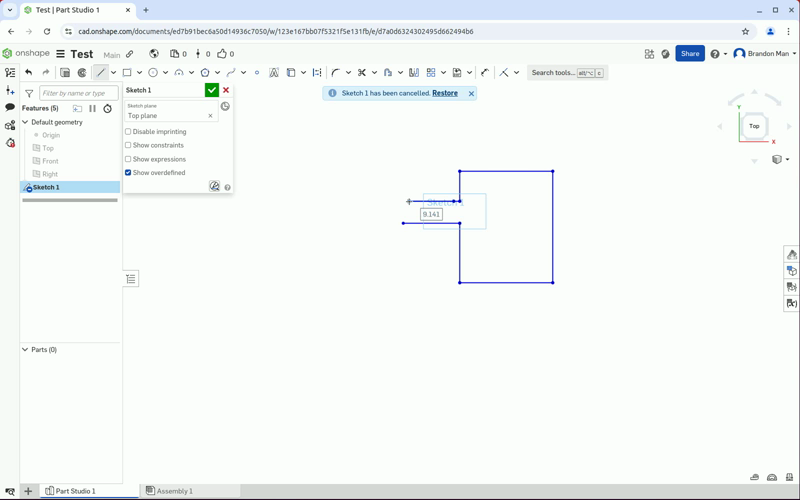
key_down(shift)
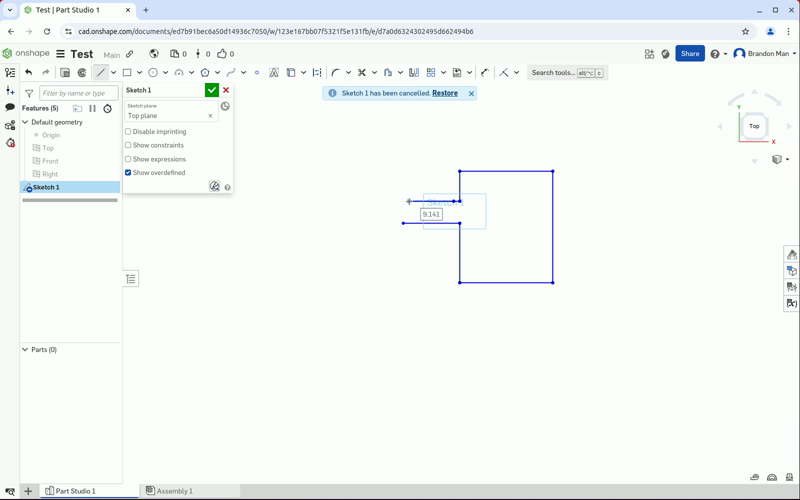
mouse_move(439, 201)
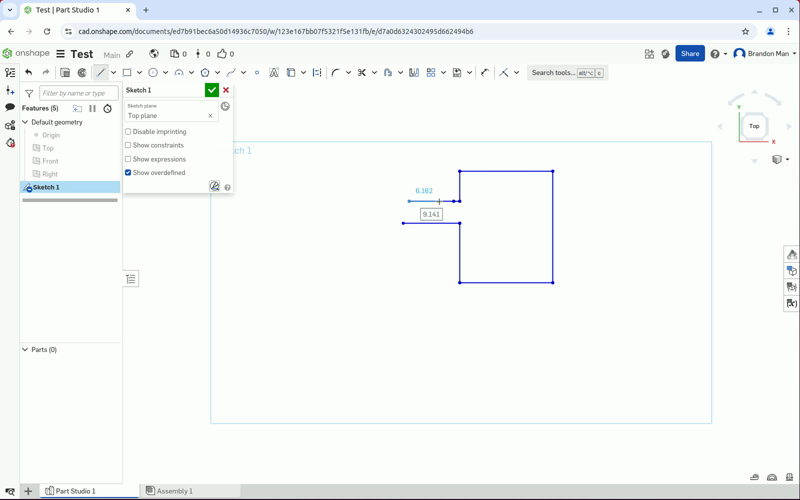
mouse_move(403, 201)
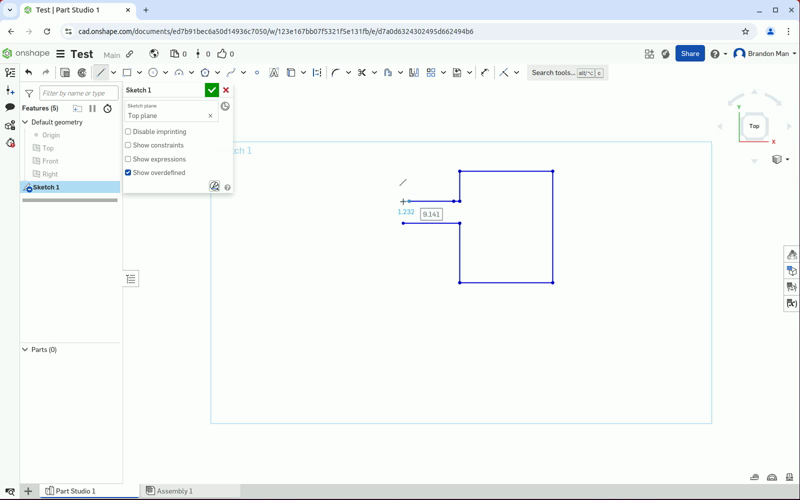
scroll(6)
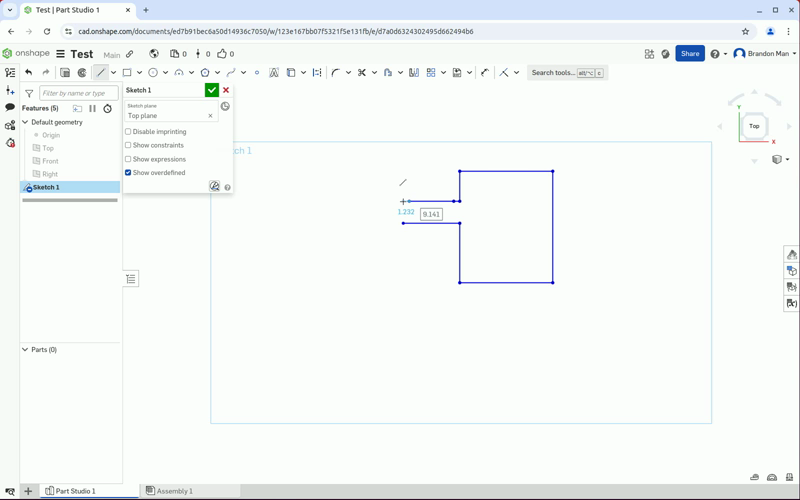
scroll(6)
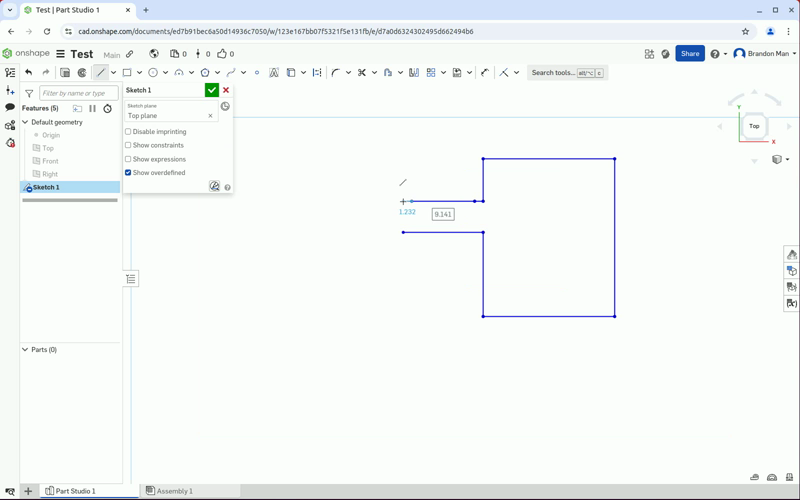
scroll(6)
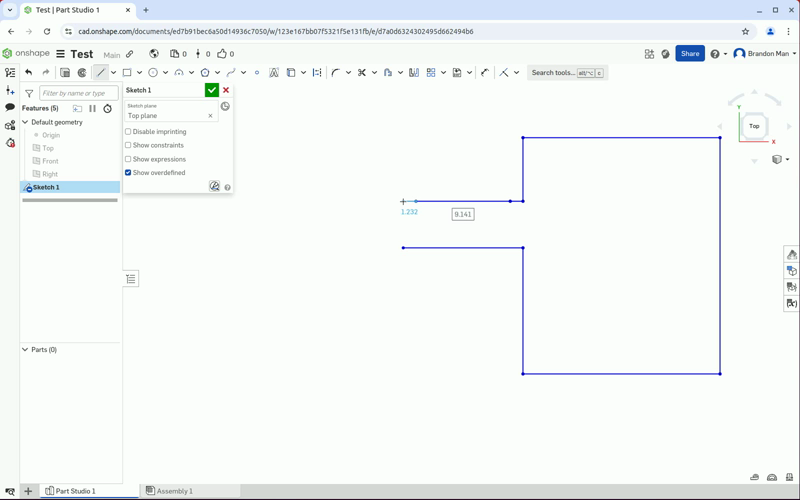
scroll(6)
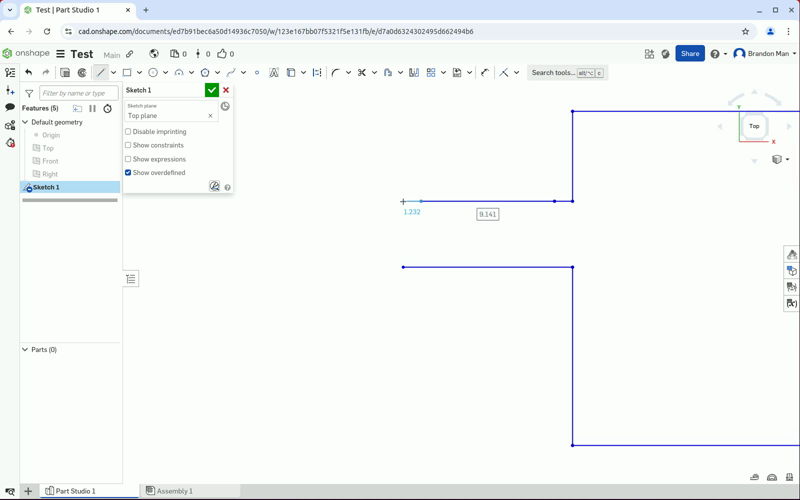
scroll(6)
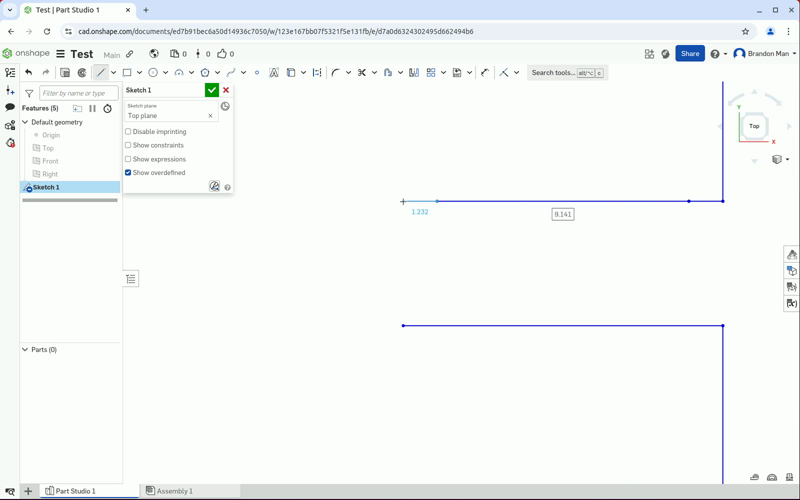
scroll(6)
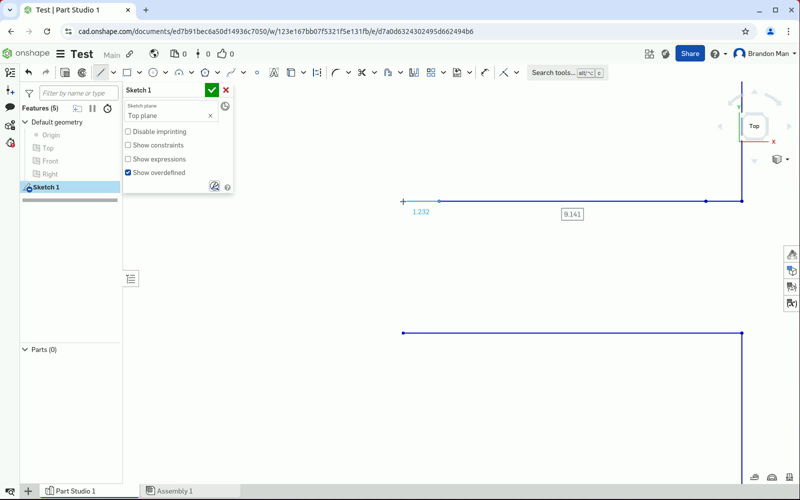
scroll(6)
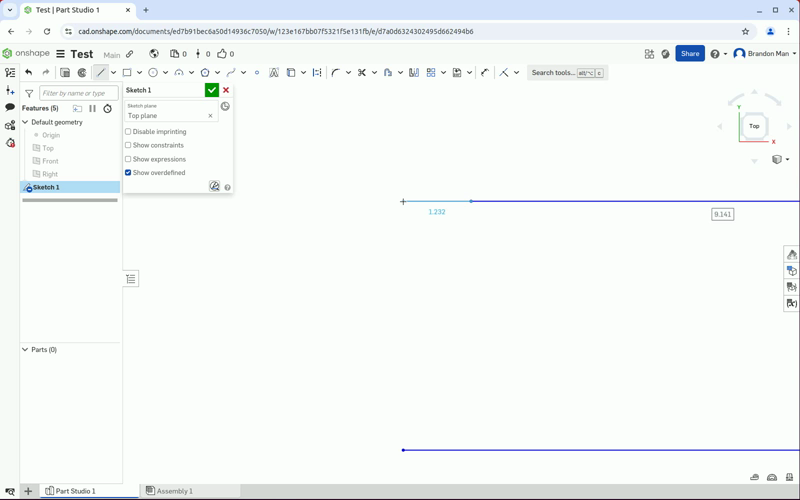
click(403, 201)
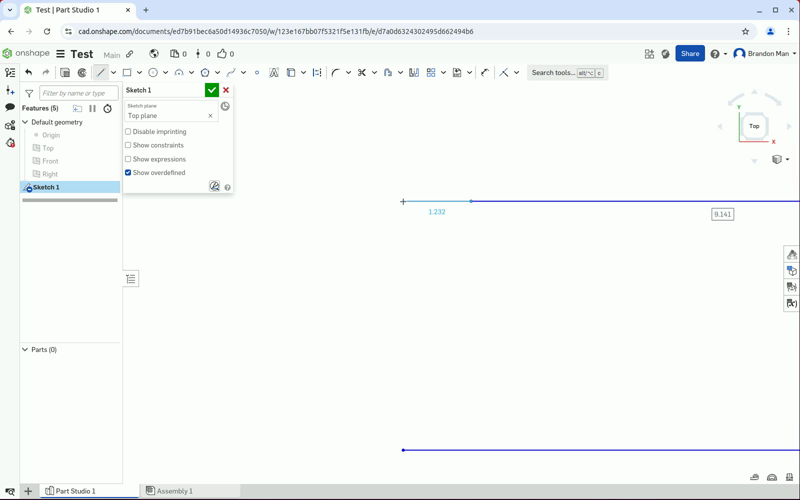
scroll(-6)
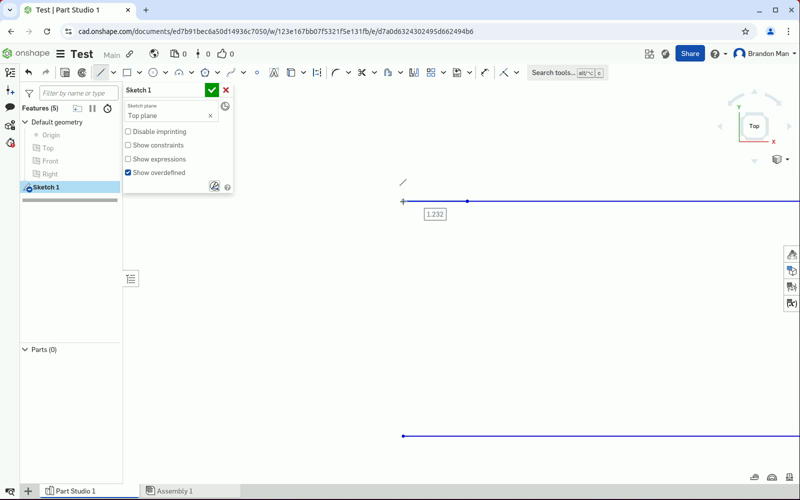
scroll(-6)
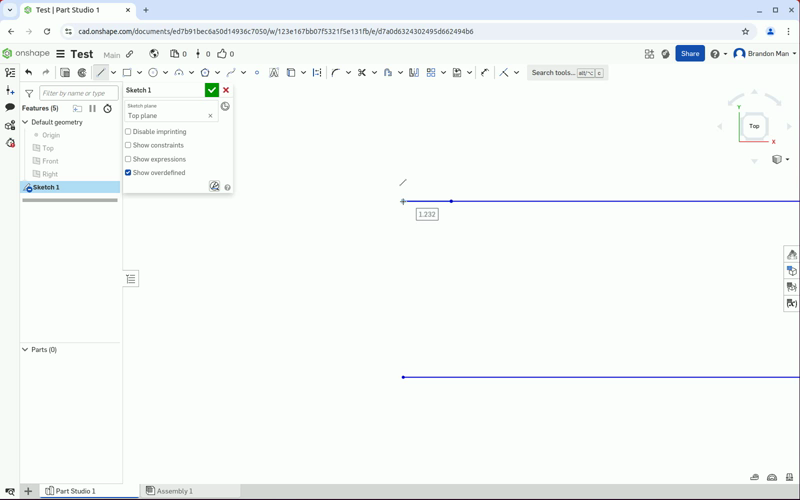
scroll(-6)
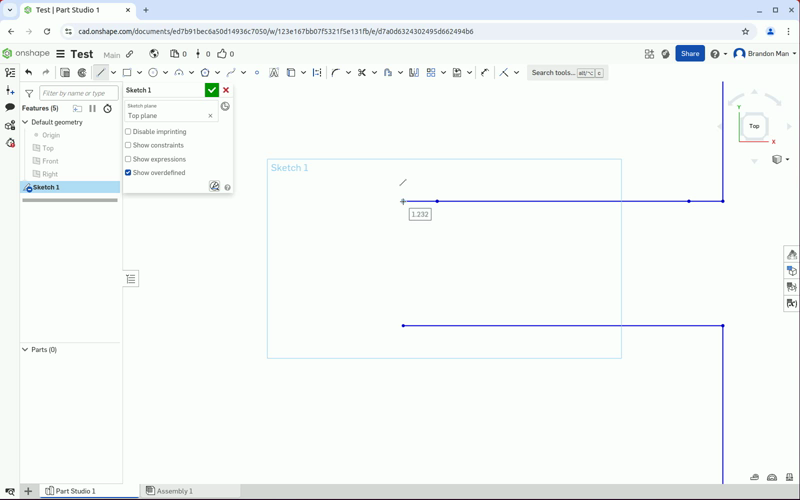
scroll(-6)
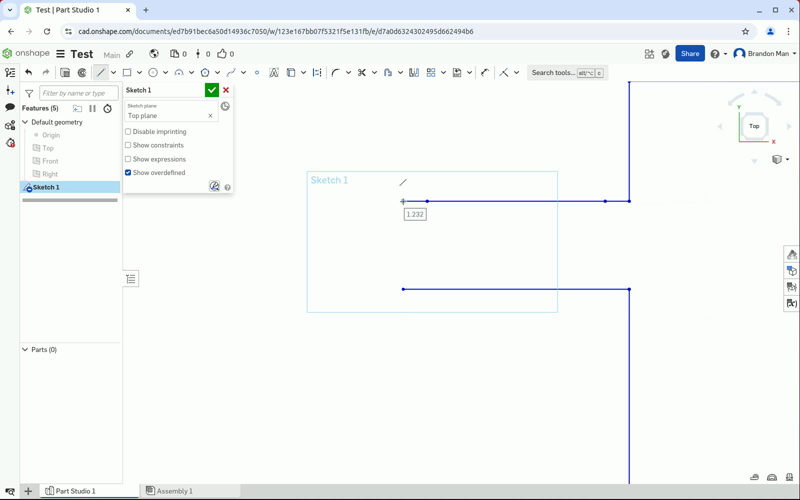
scroll(-6)
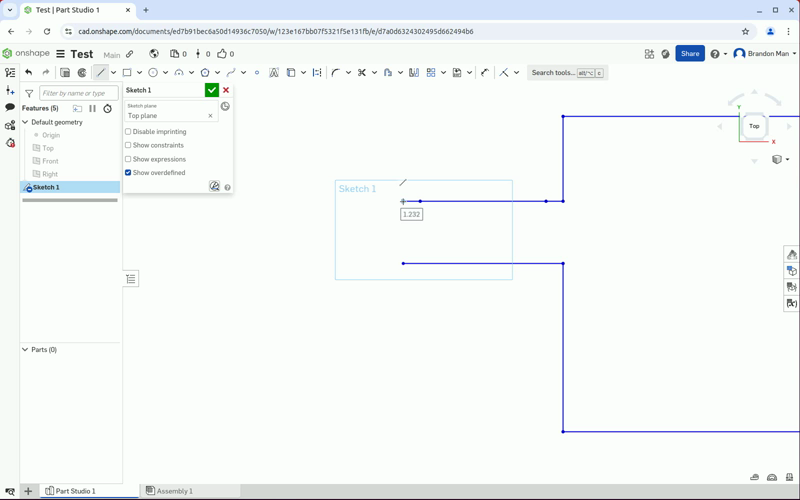
scroll(-6)
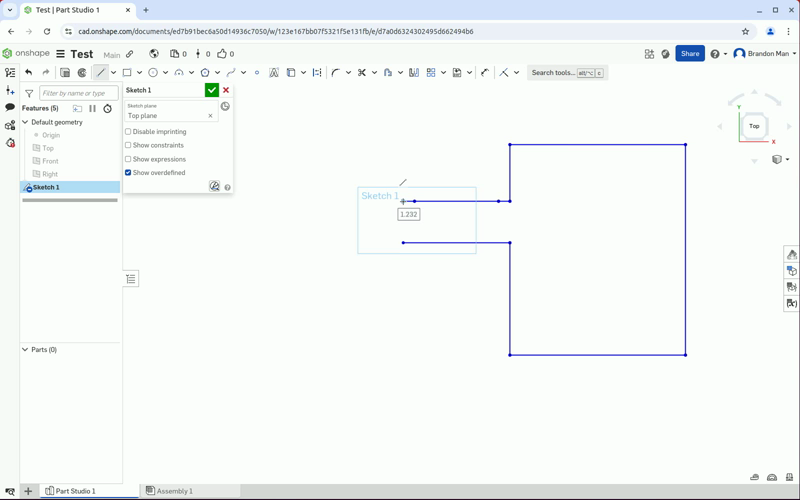
scroll(-6)
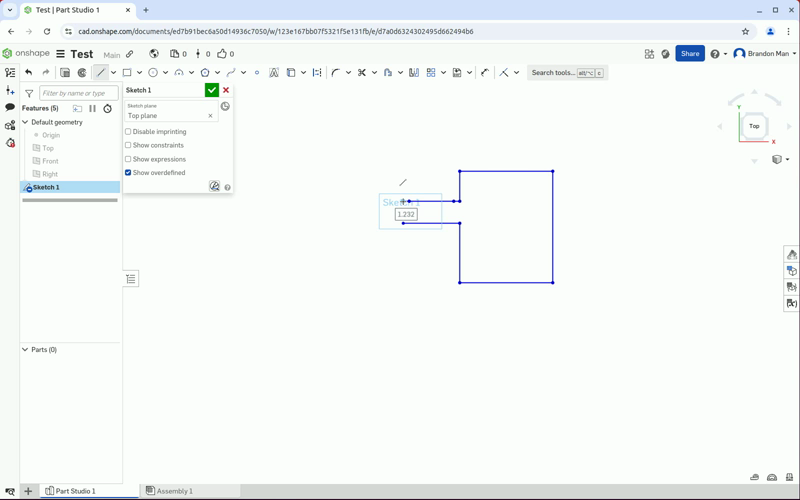
key_up(shift)
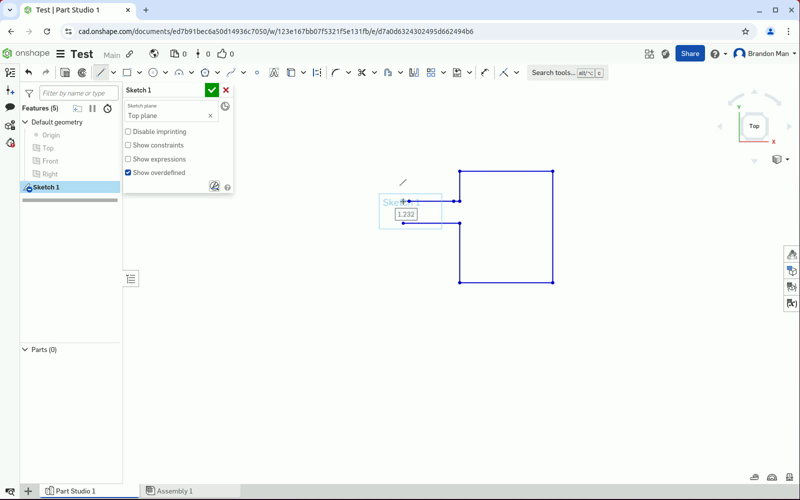
key_down(shift)
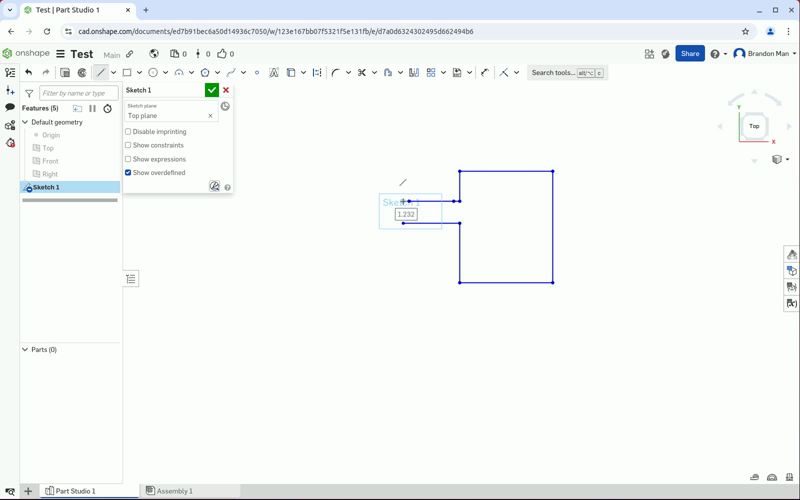
mouse_move(433, 201)
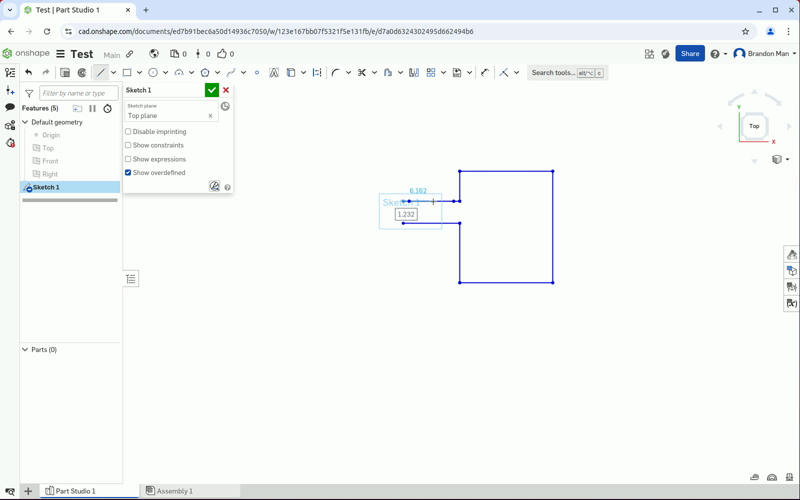
mouse_move(403, 205)
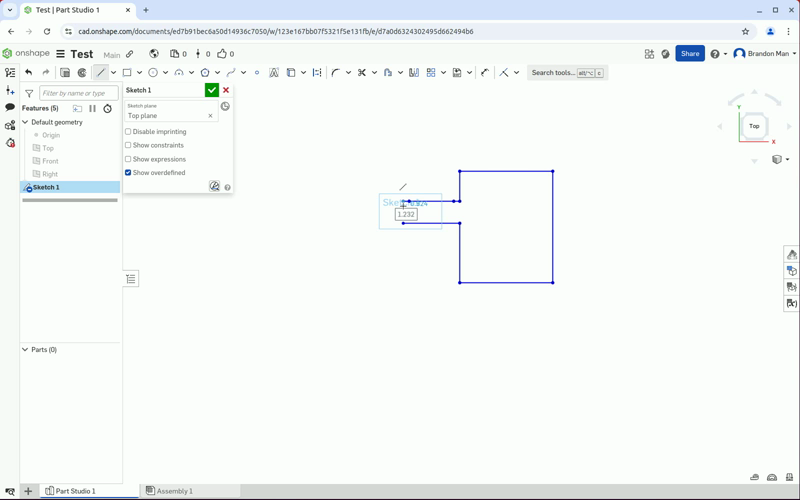
scroll(6)
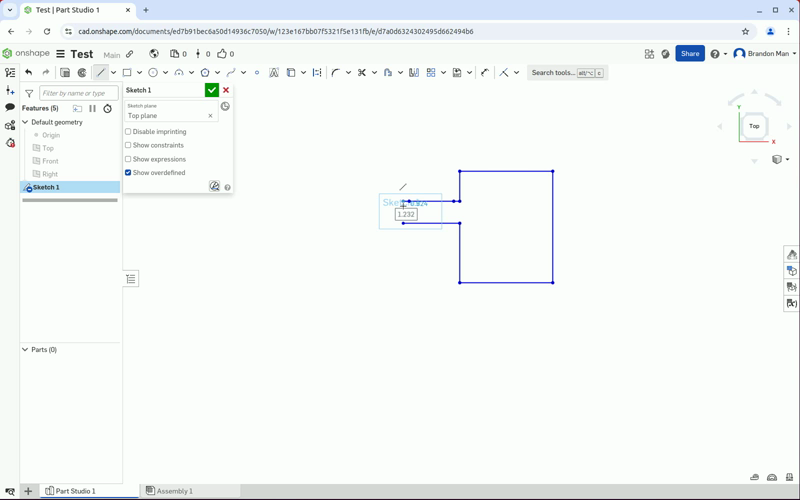
scroll(6)
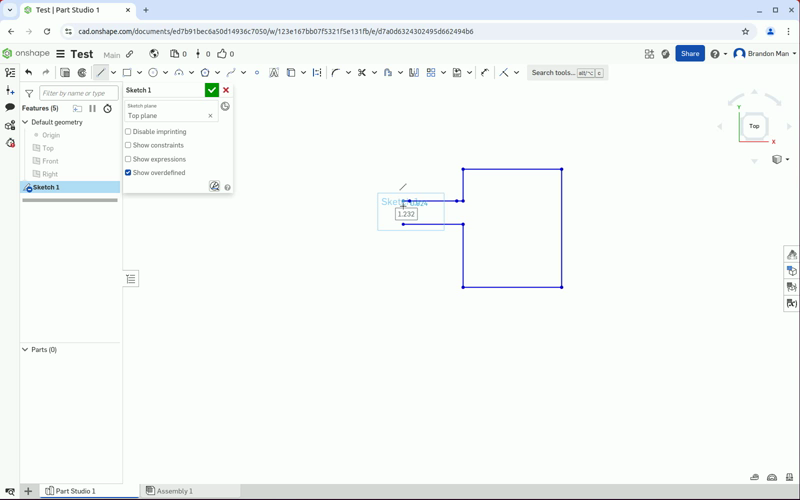
scroll(6)
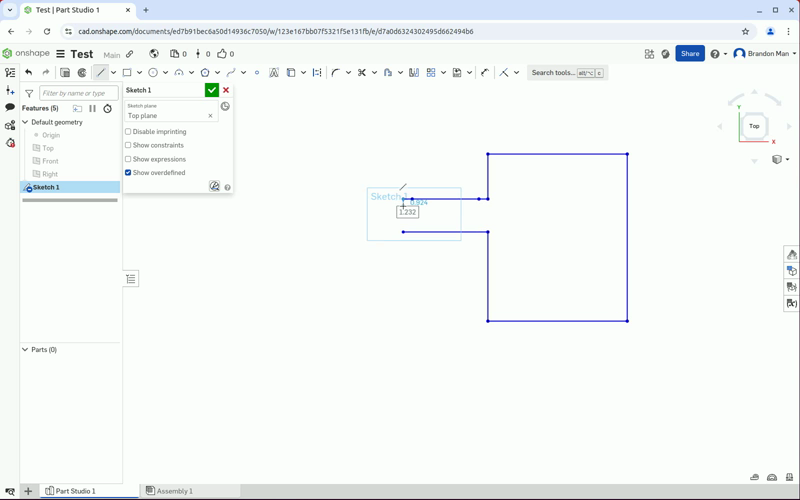
scroll(6)
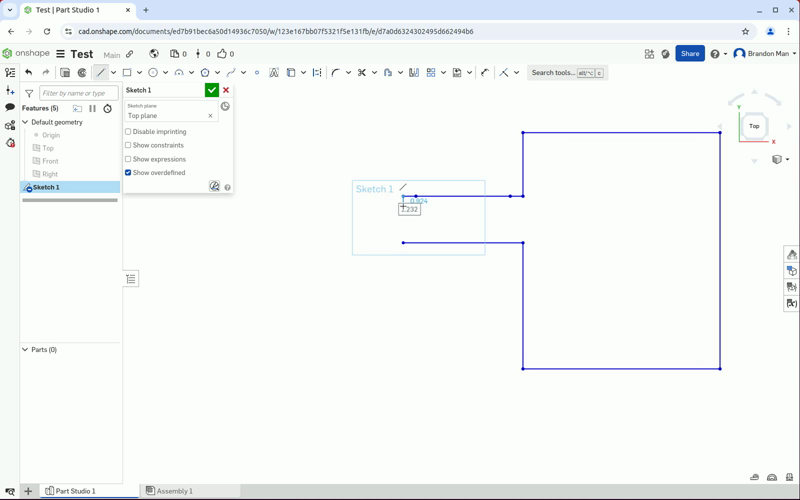
scroll(6)
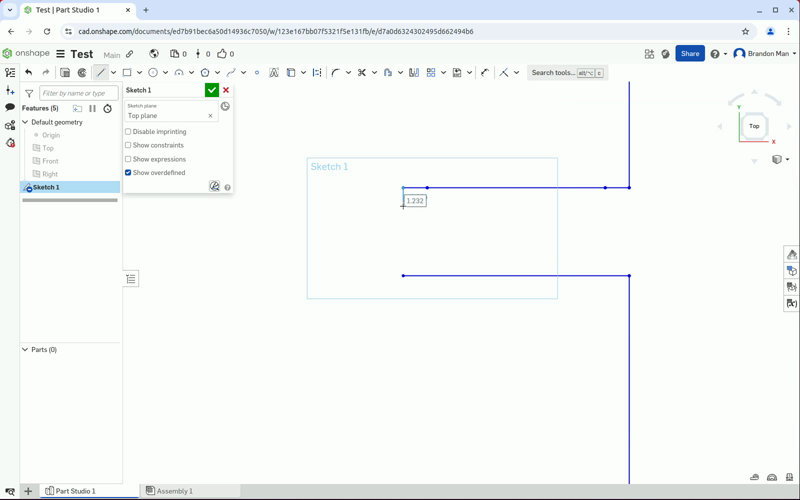
scroll(6)
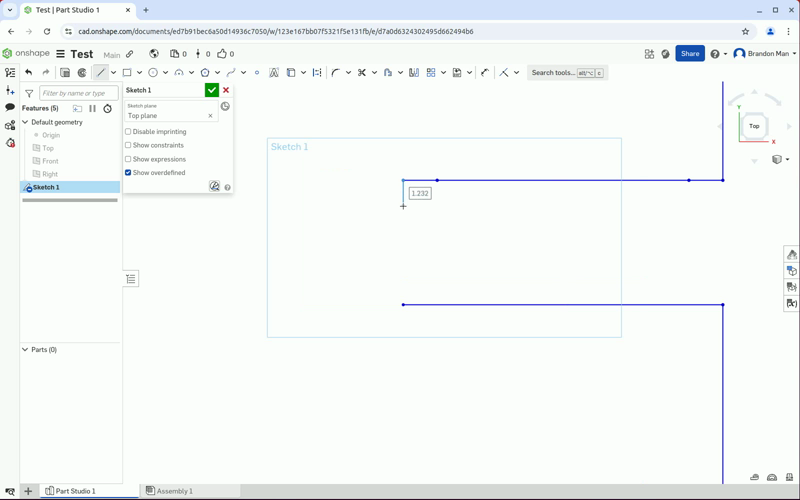
scroll(6)
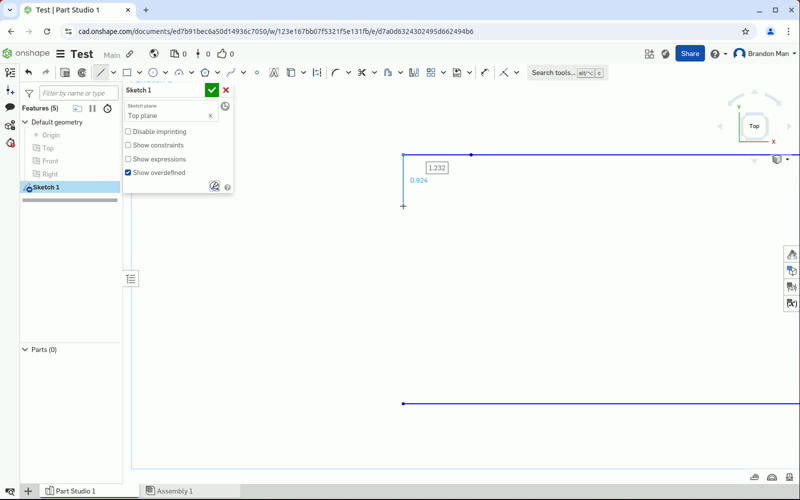
click(403, 205)
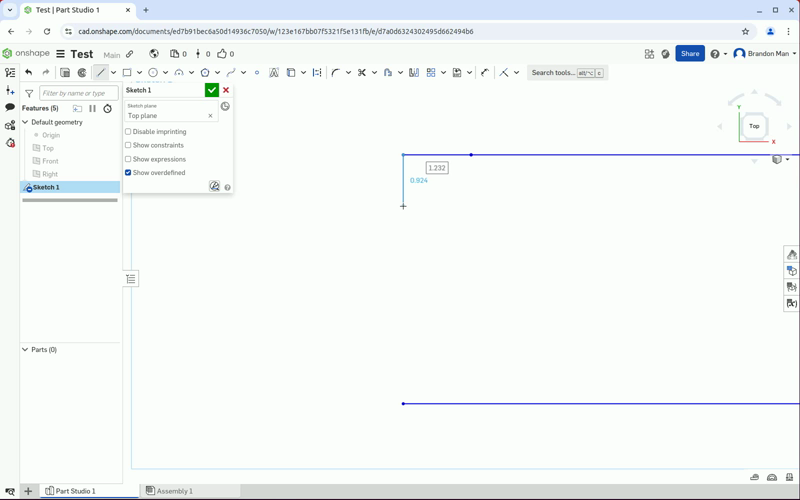
scroll(-6)
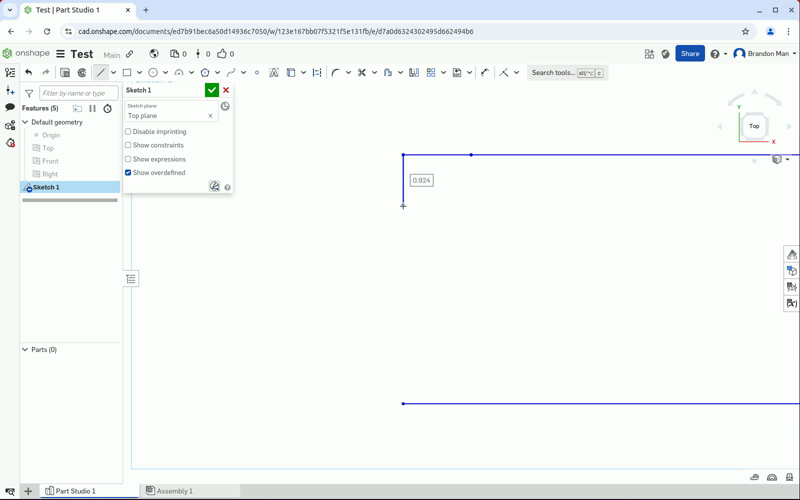
scroll(-6)
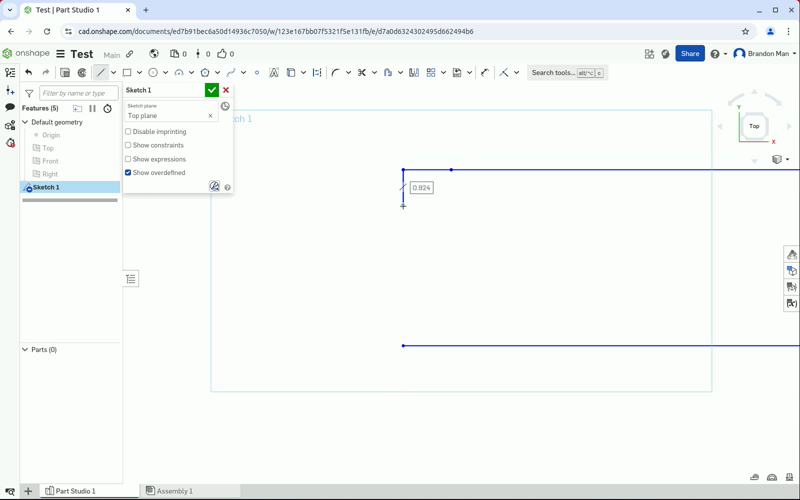
scroll(-6)
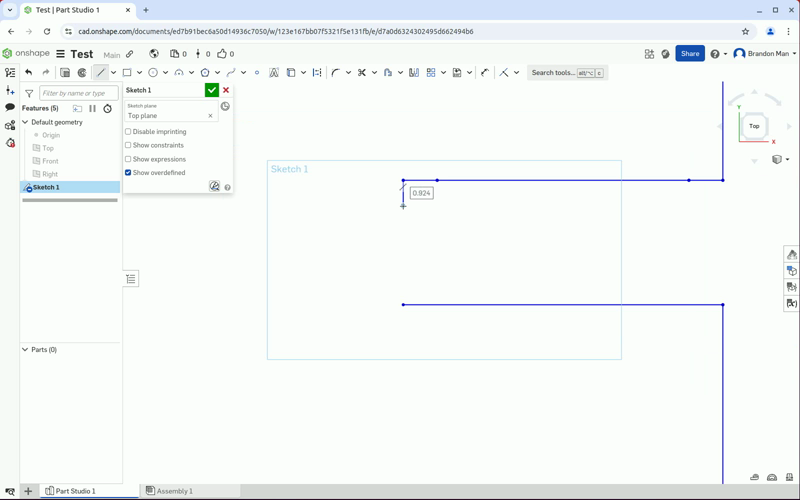
scroll(-6)
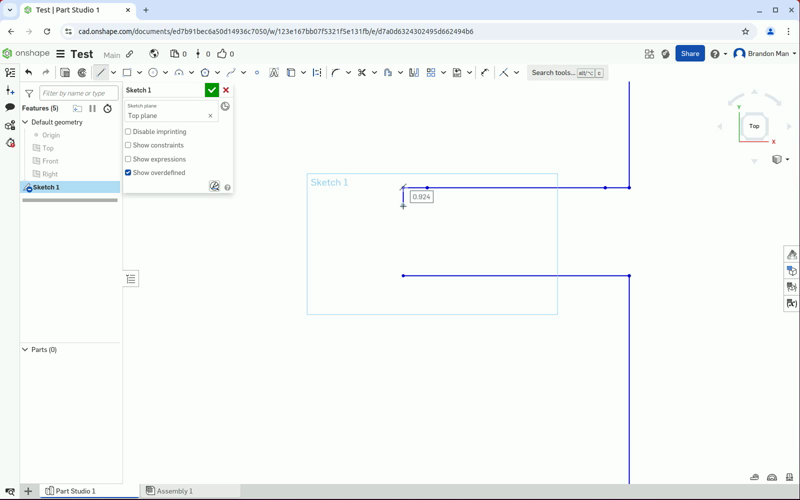
scroll(-6)
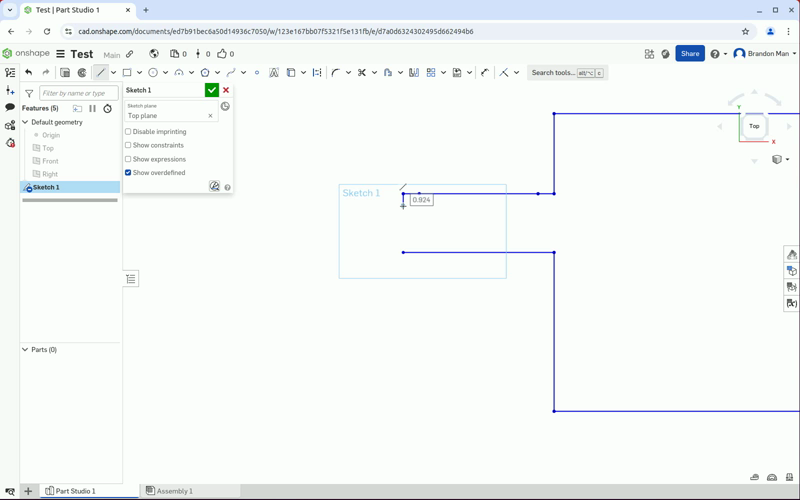
scroll(-6)
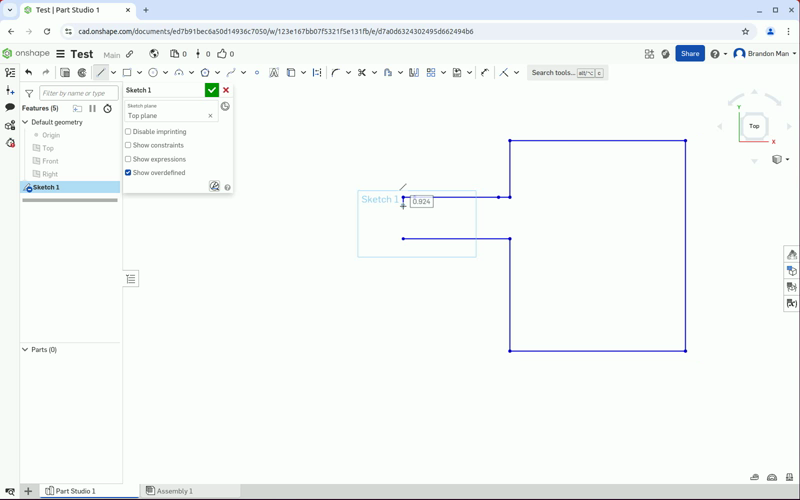
scroll(-6)
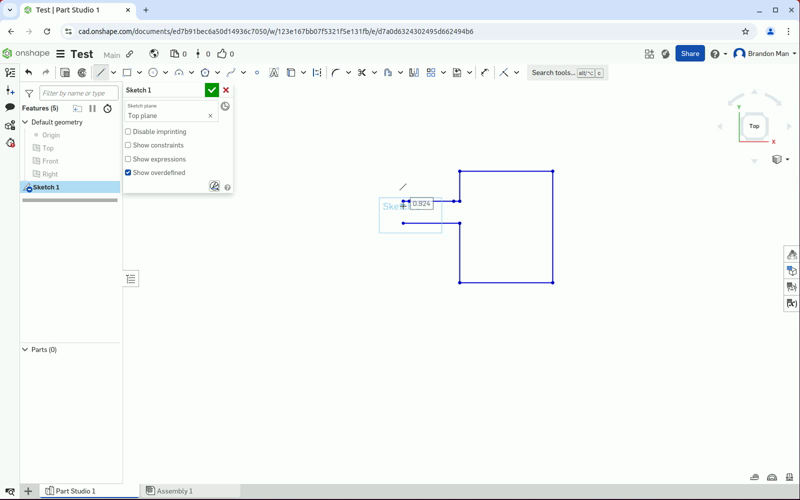
key_up(shift)
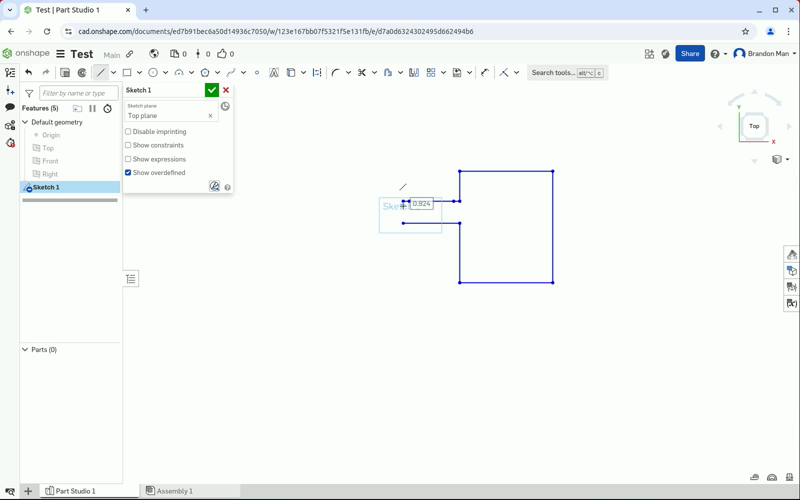
key(esc)
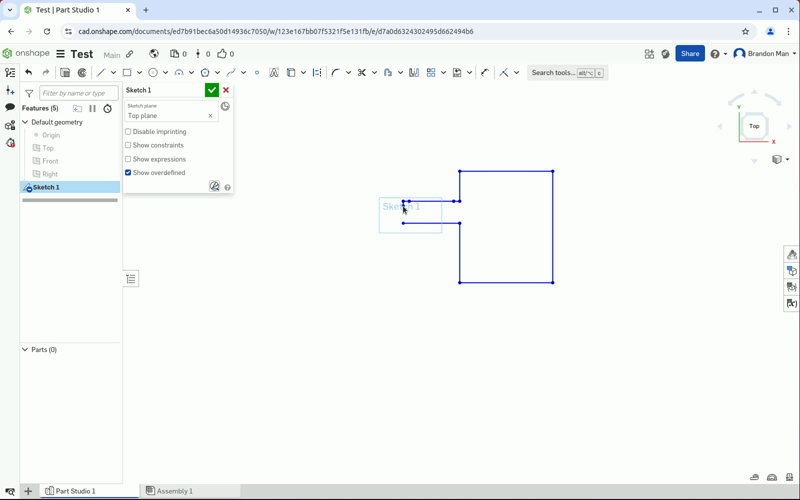
key(a)
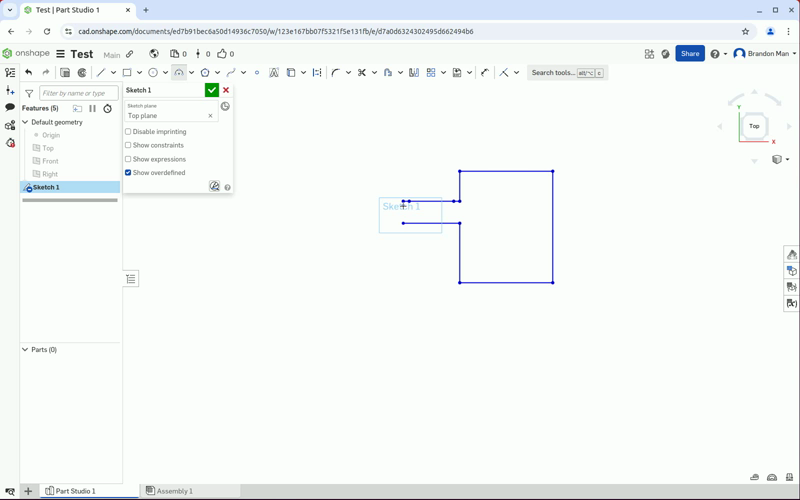
mouse_move(403, 205)
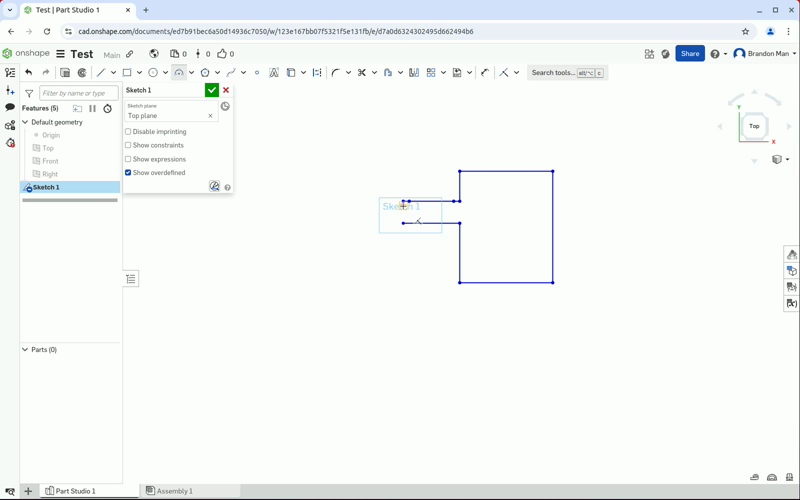
click(403, 205)
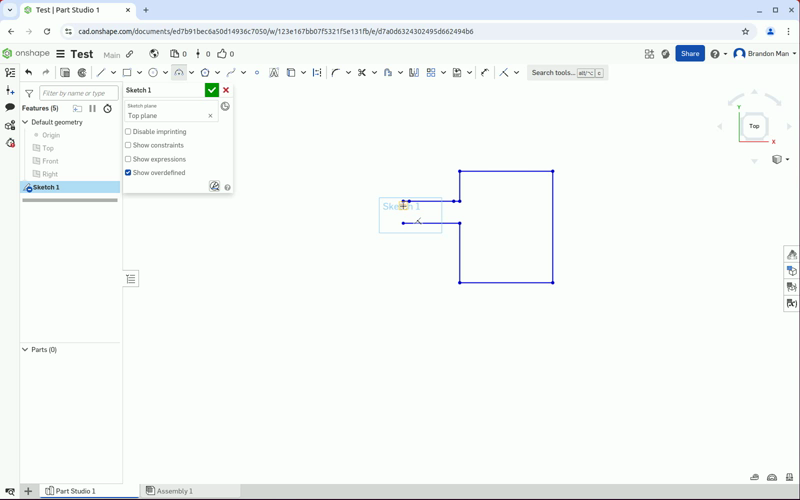
key_down(shift)
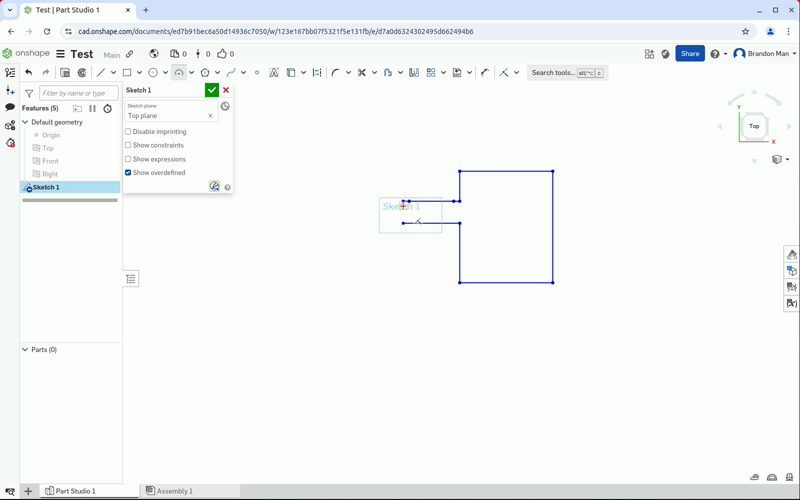
mouse_move(419, 220)
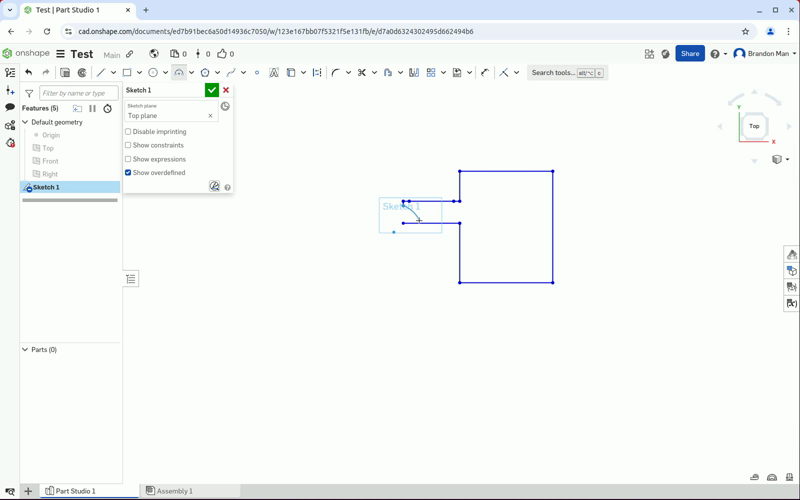
click(419, 220)
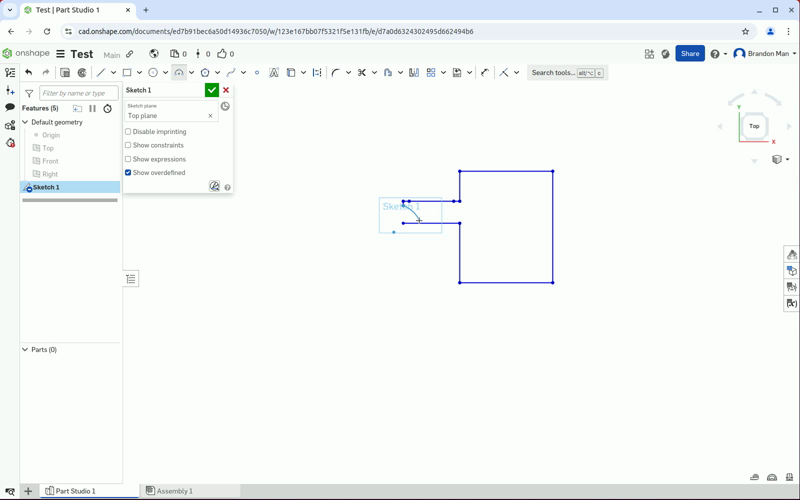
mouse_move(414, 209)
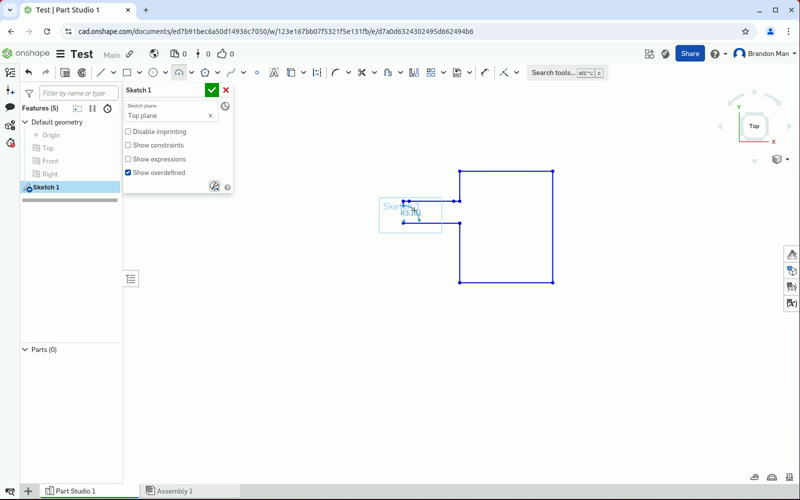
click(414, 209)
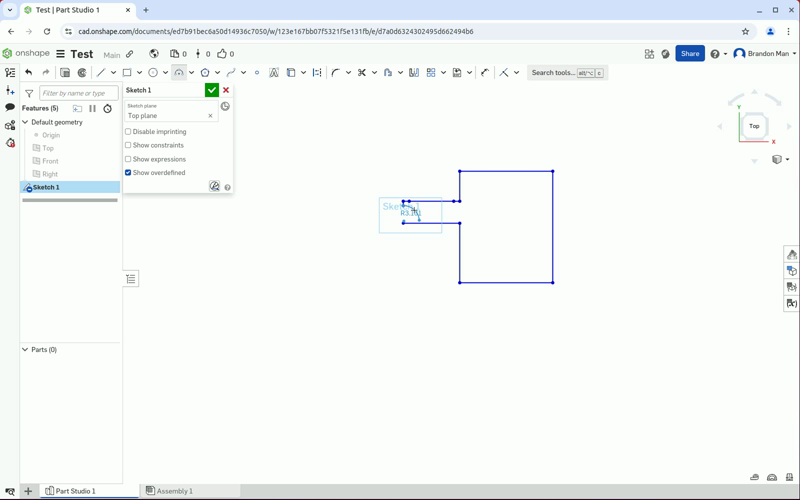
key_up(shift)
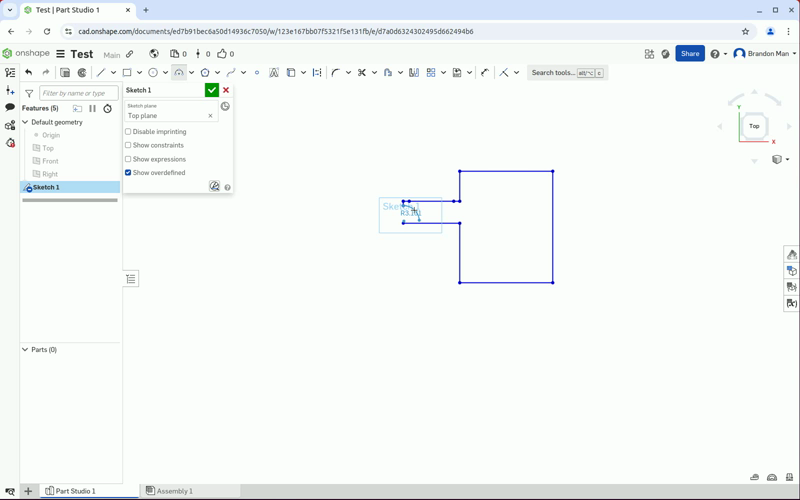
key(esc)
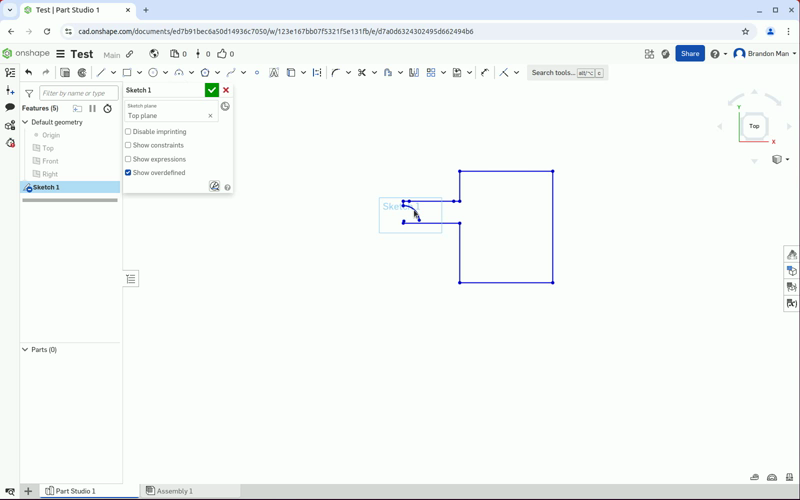
key(l)
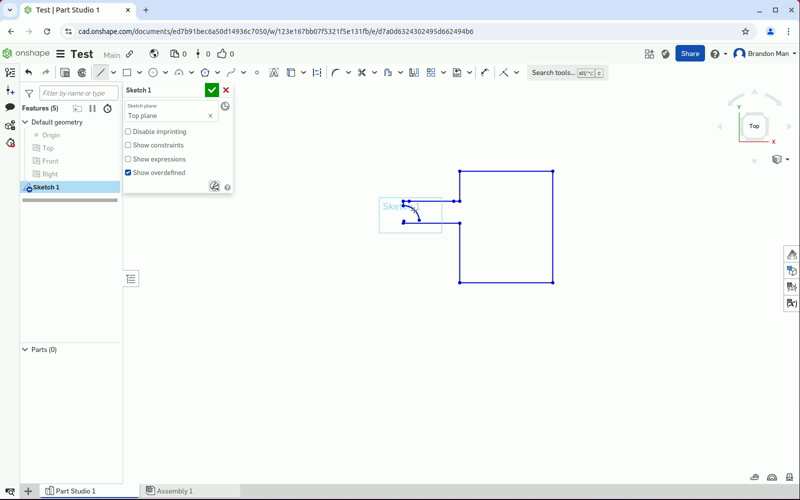
mouse_move(419, 220)
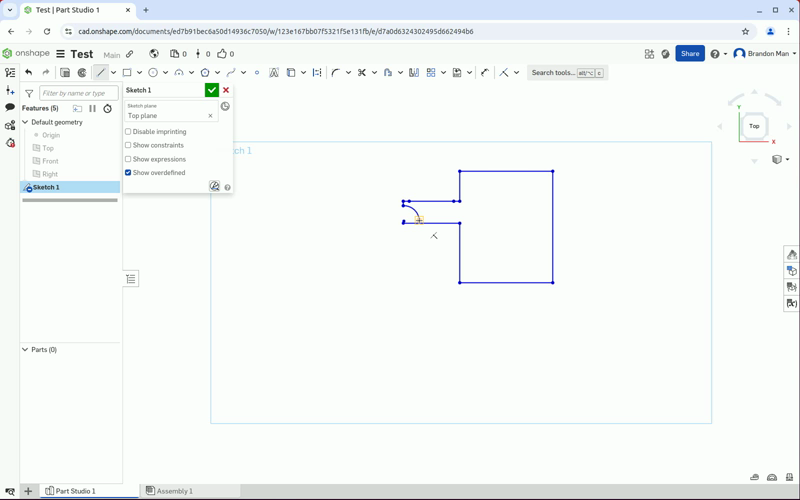
click(419, 220)
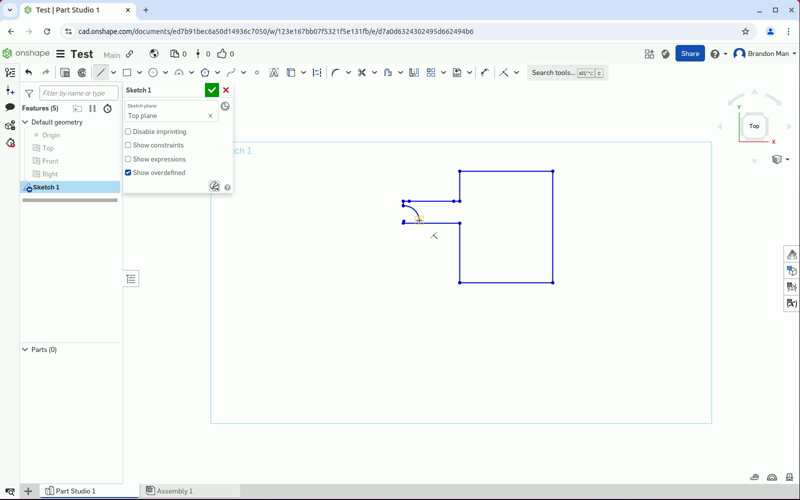
key_down(shift)
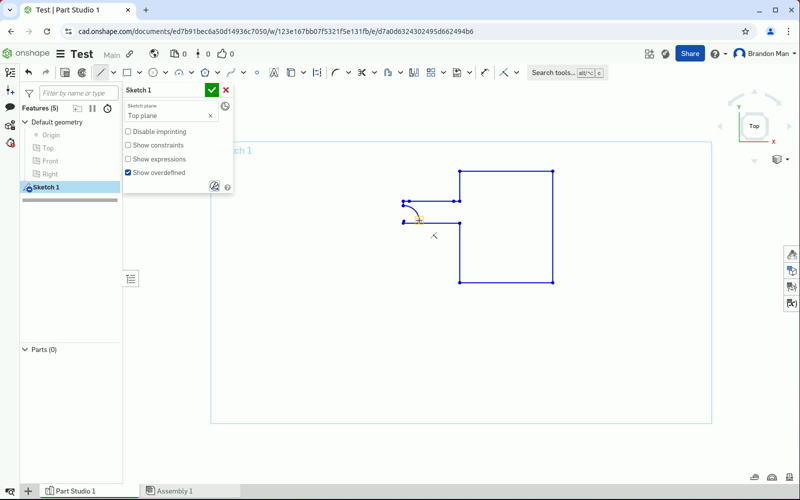
mouse_move(449, 220)
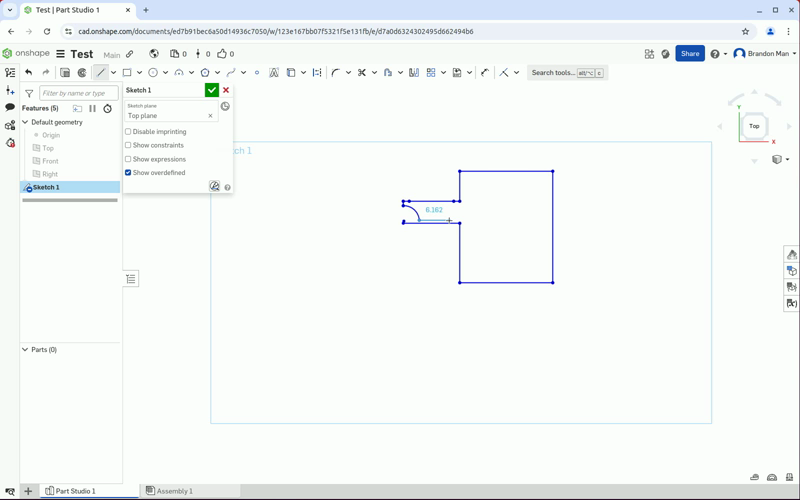
mouse_move(403, 220)
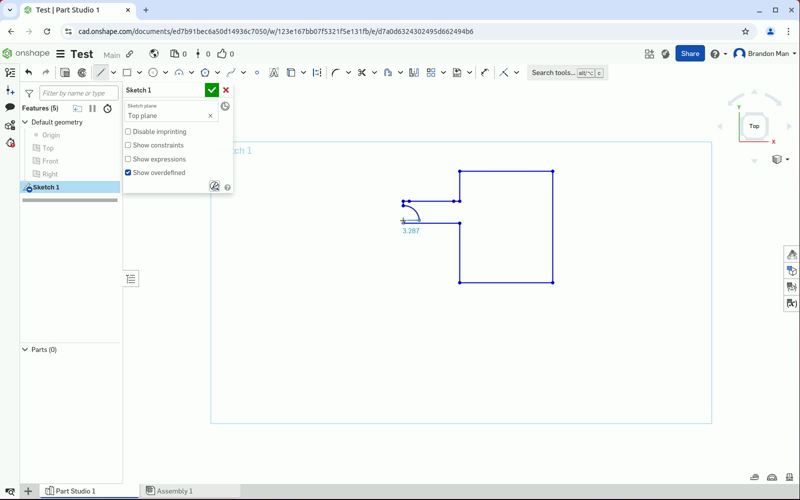
scroll(6)
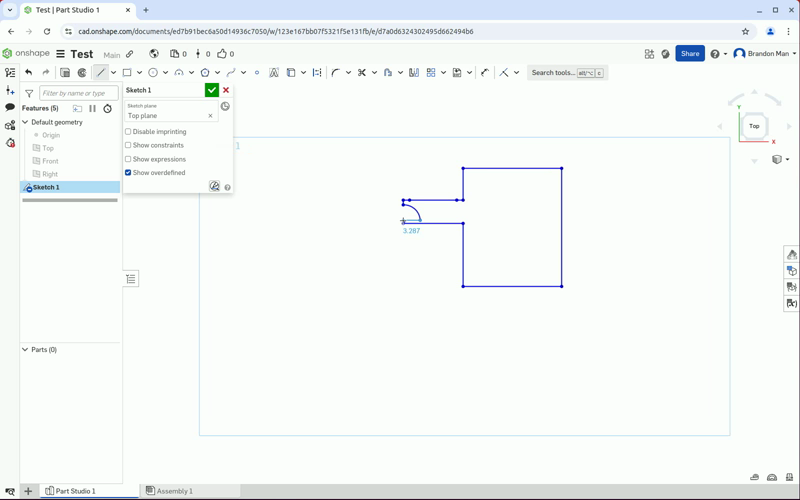
scroll(6)
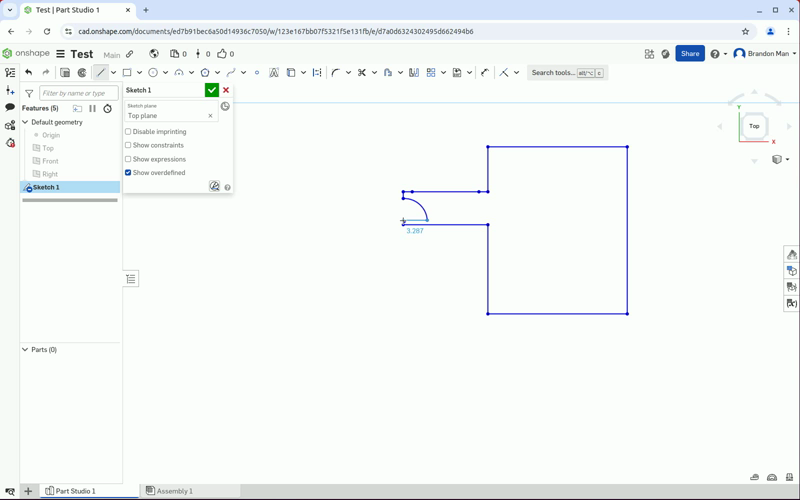
scroll(6)
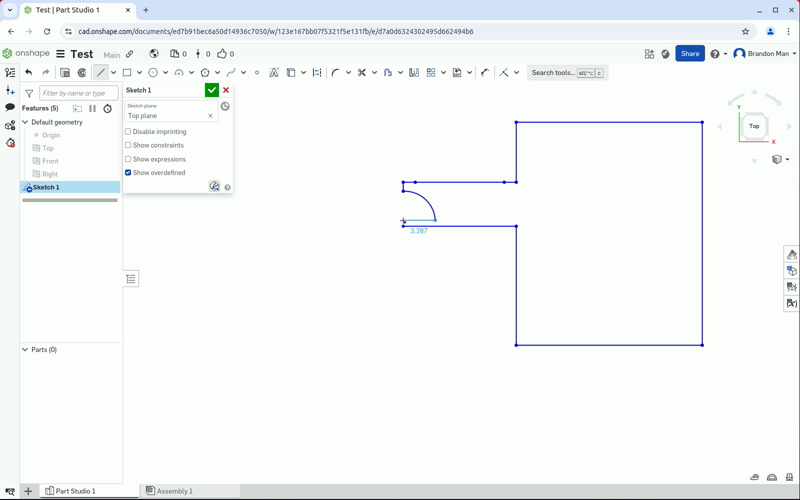
scroll(6)
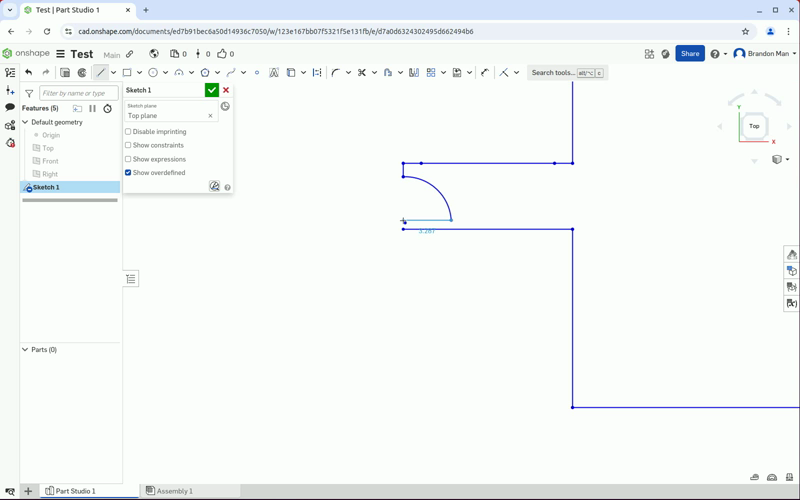
scroll(6)
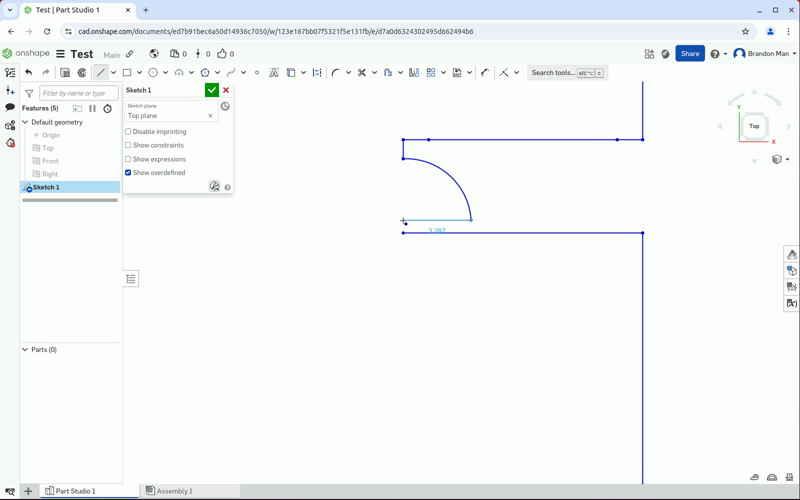
scroll(6)
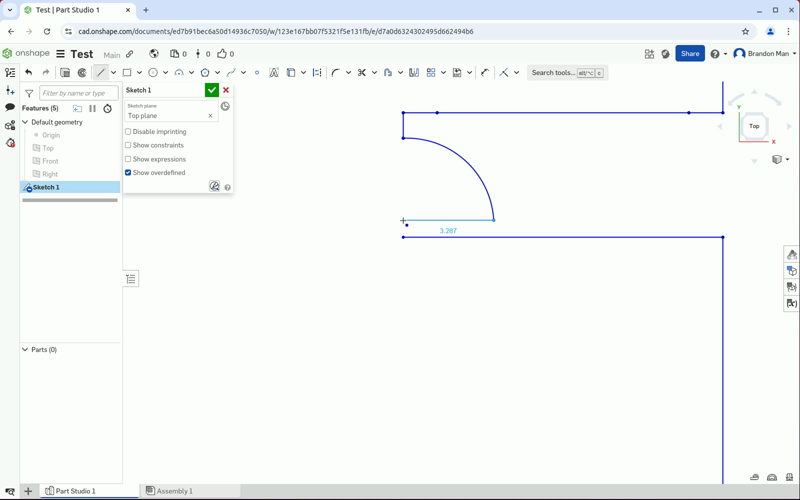
scroll(6)
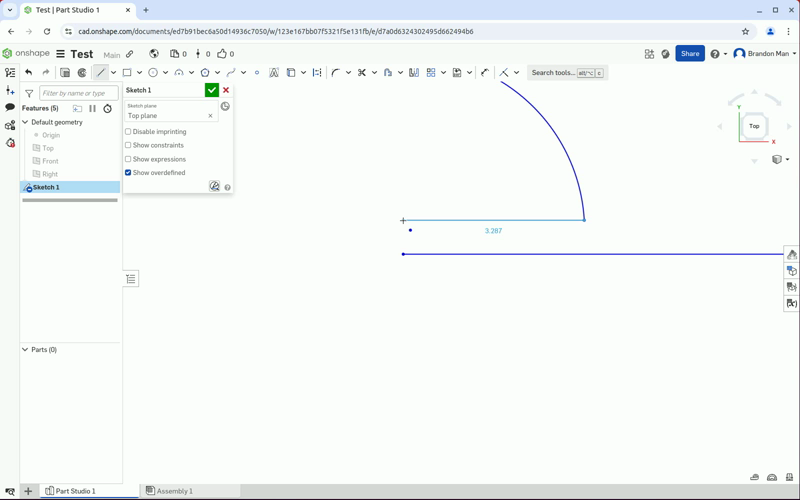
click(403, 220)
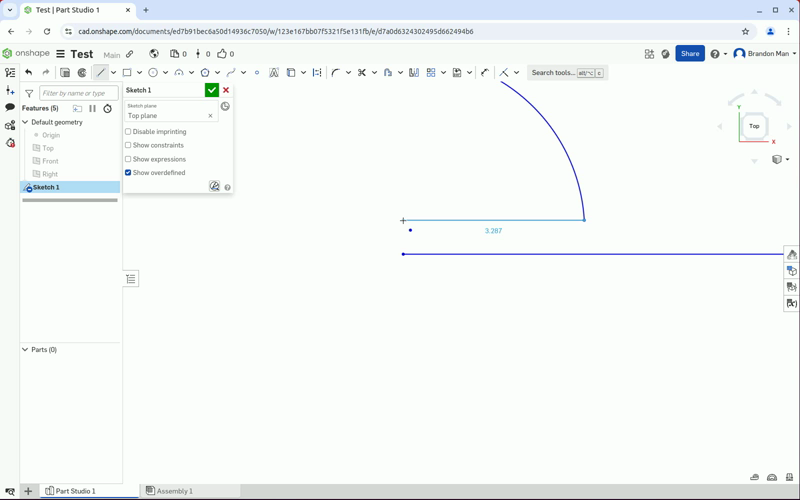
scroll(-6)
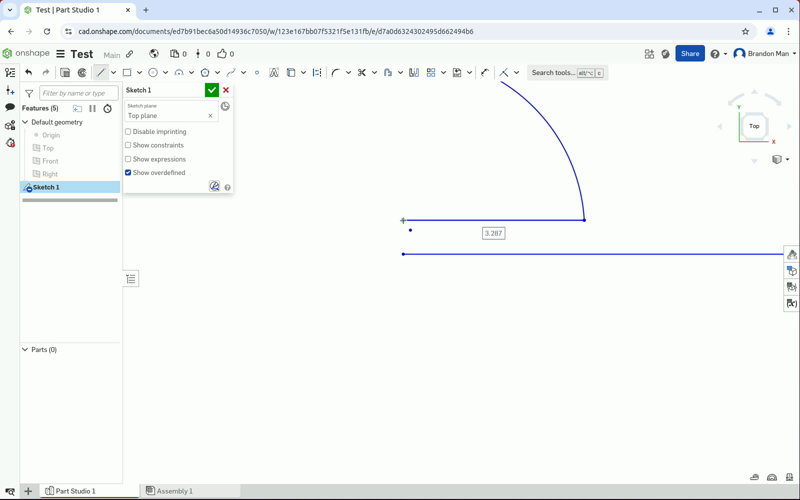
scroll(-6)
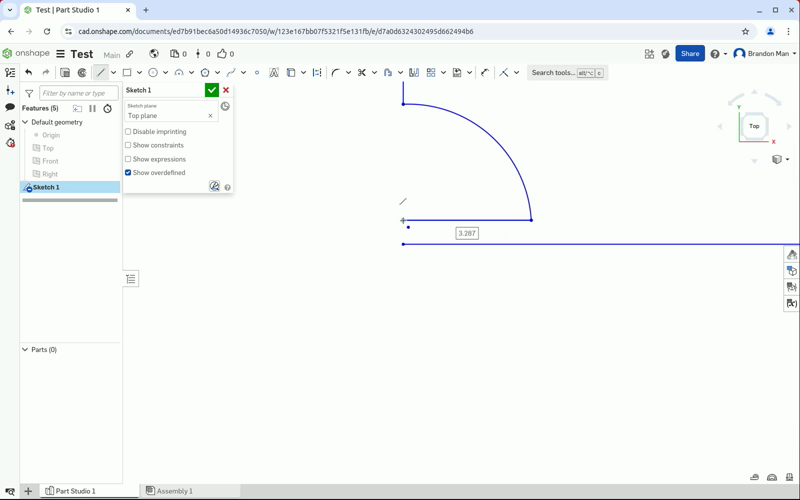
scroll(-6)
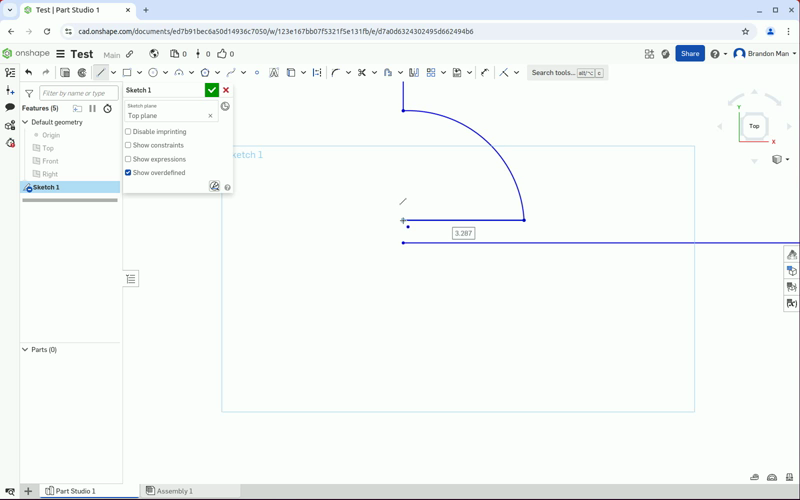
scroll(-6)
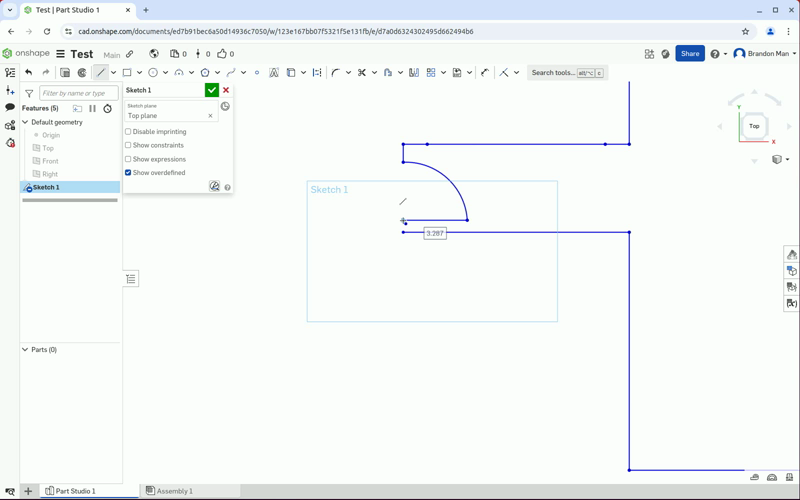
scroll(-6)
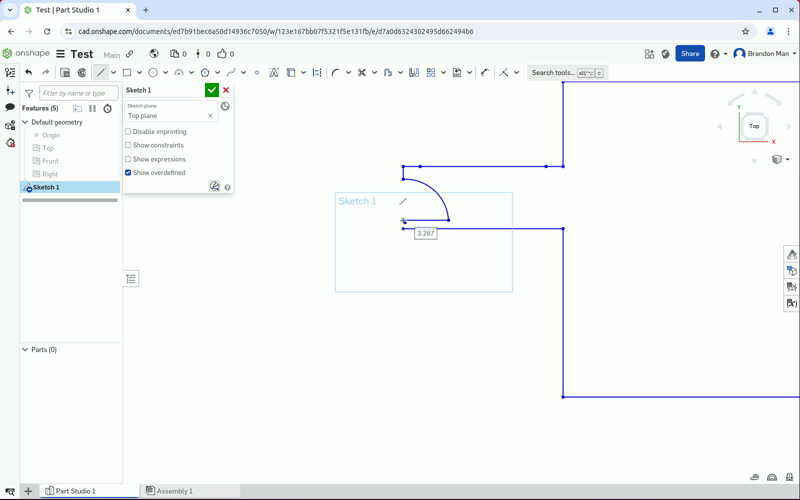
scroll(-6)
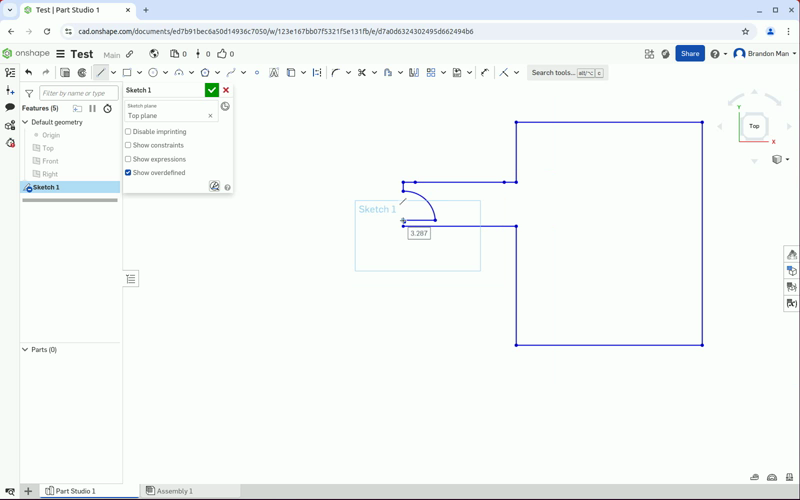
scroll(-6)
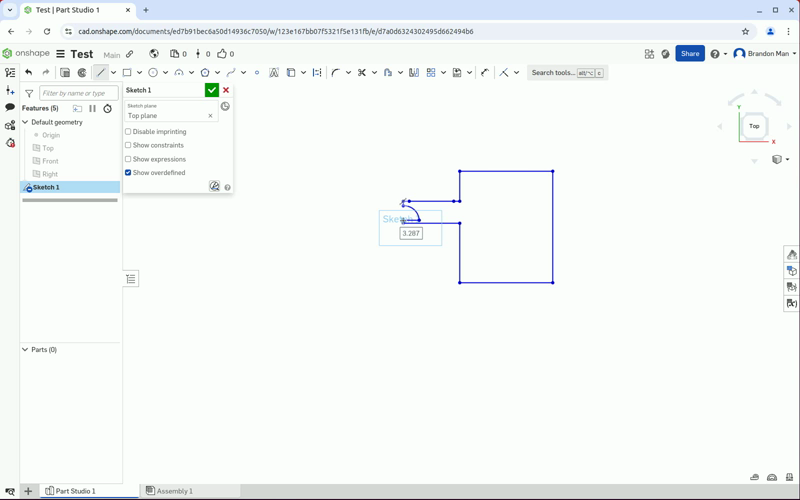
key_up(shift)
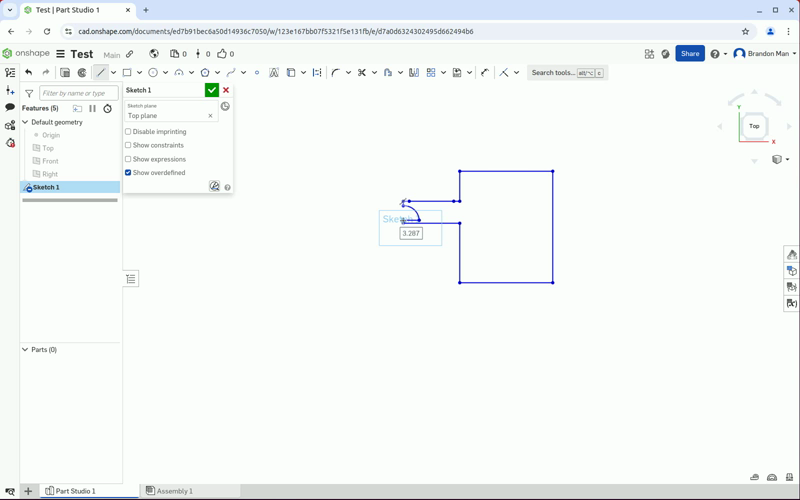
mouse_move(433, 220)
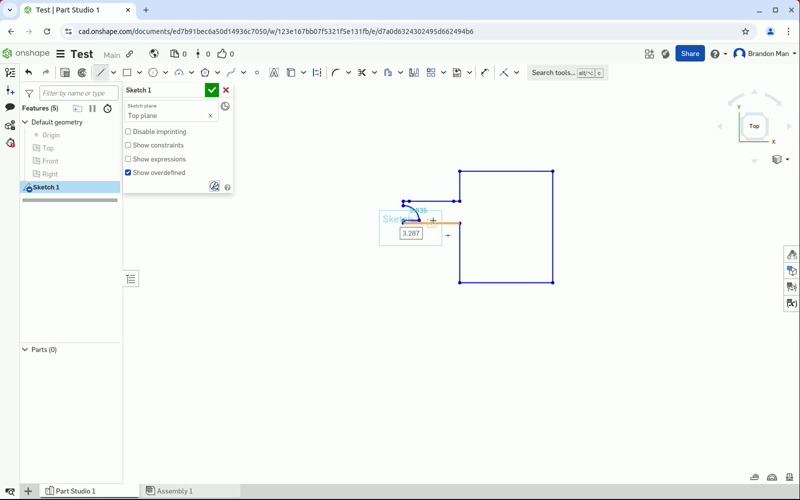
key_down(shift)
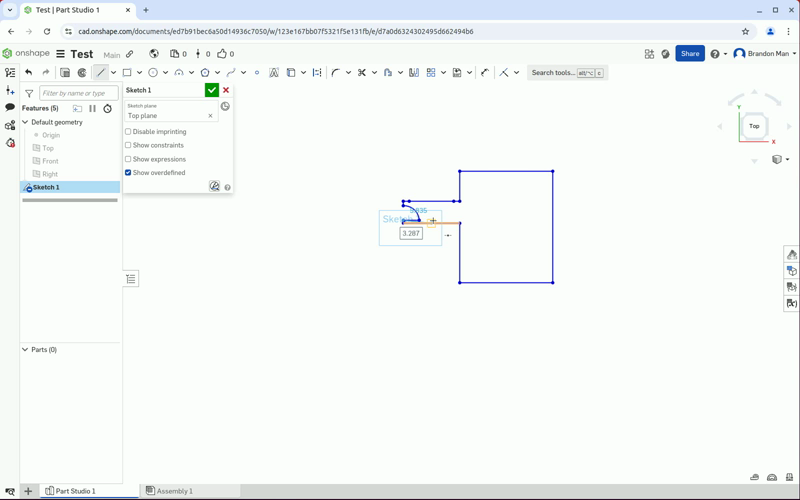
mouse_move(403, 223)
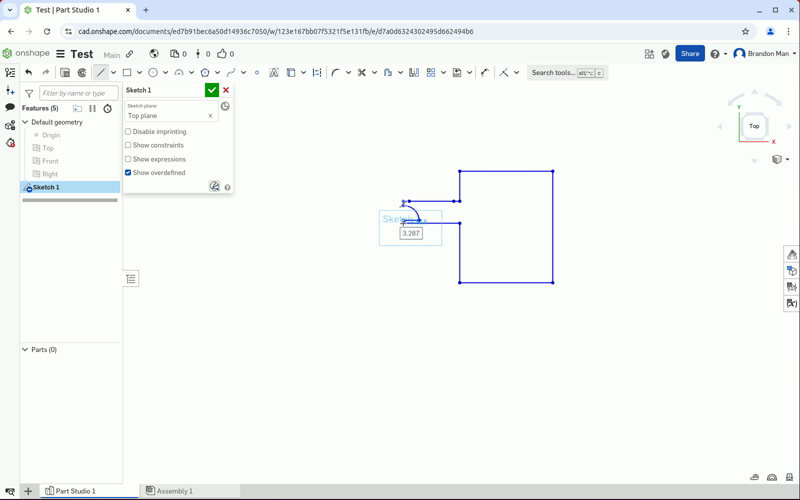
scroll(6)
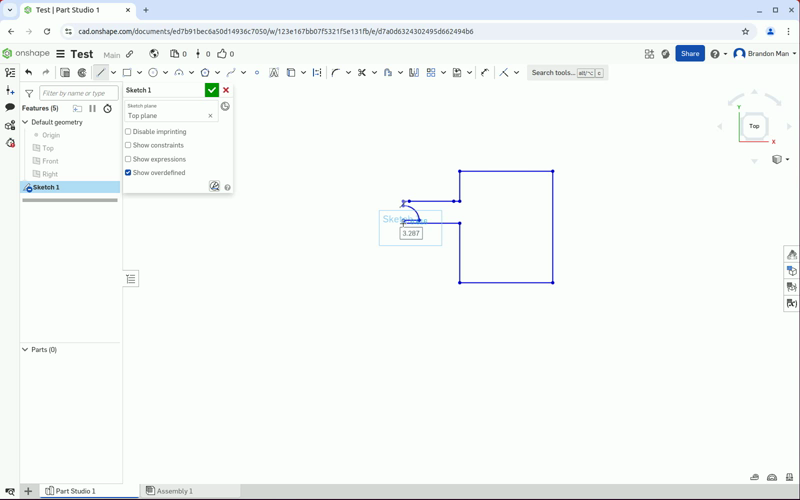
scroll(6)
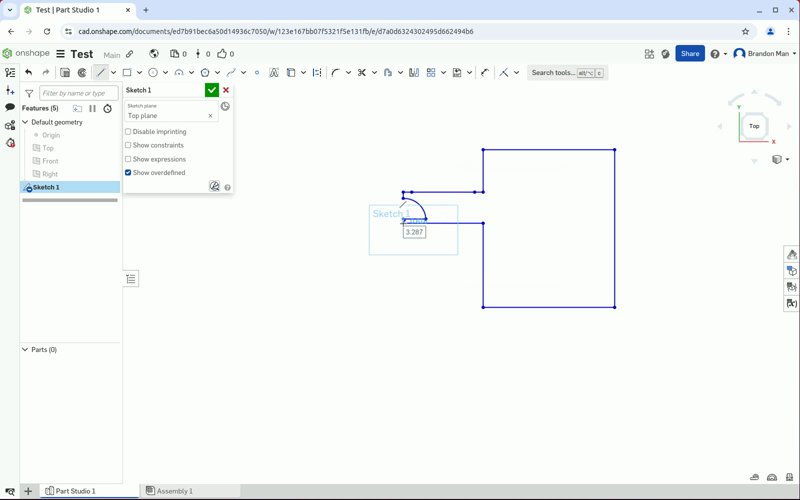
scroll(6)
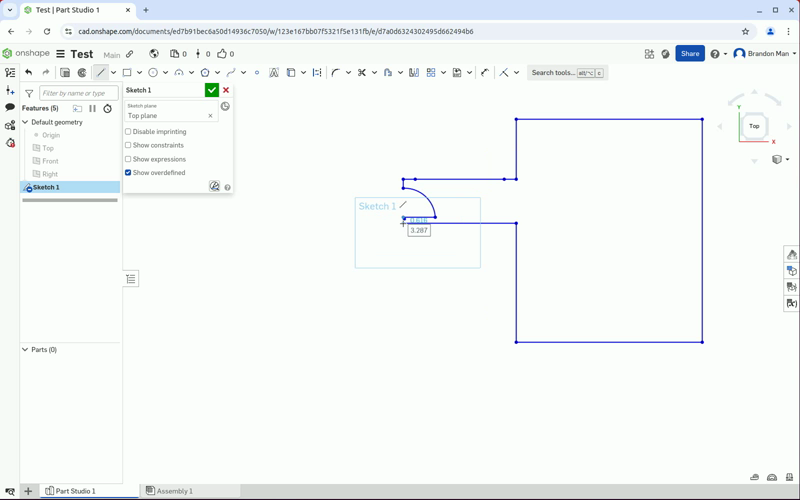
scroll(6)
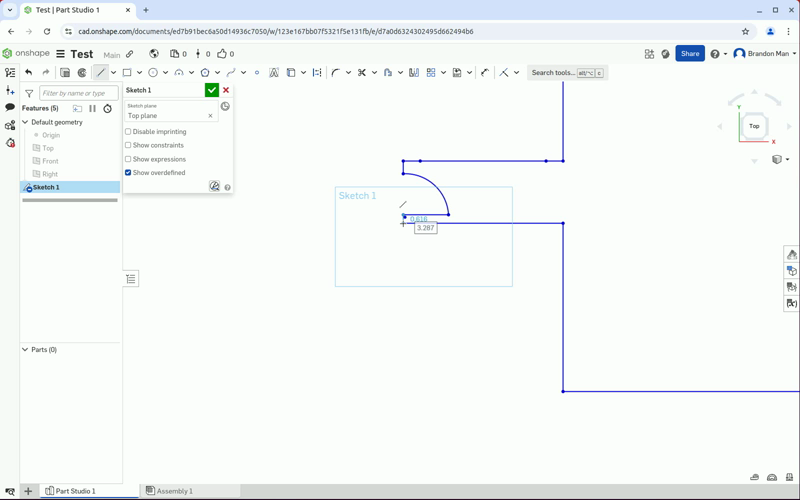
scroll(6)
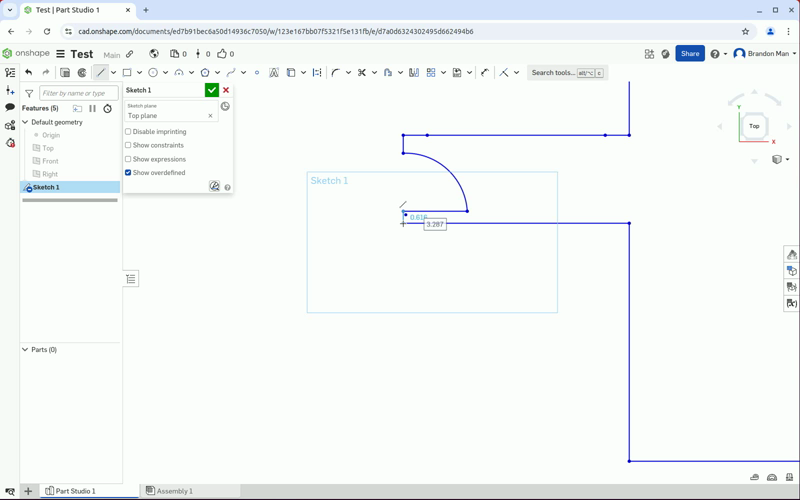
scroll(6)
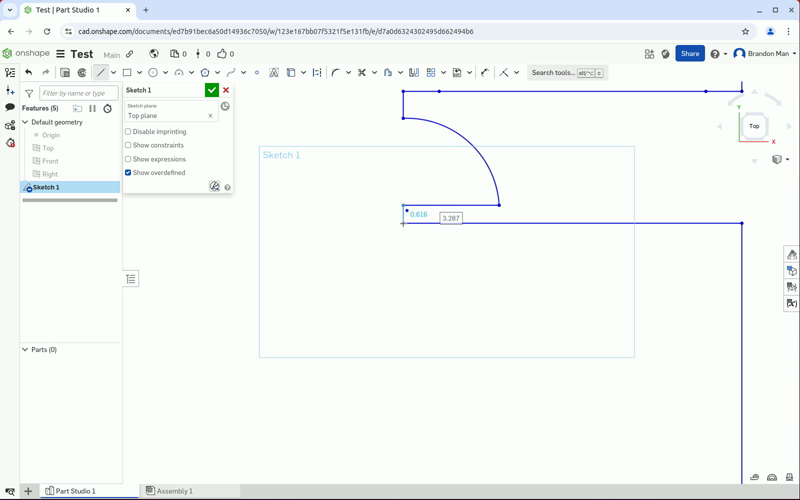
scroll(6)
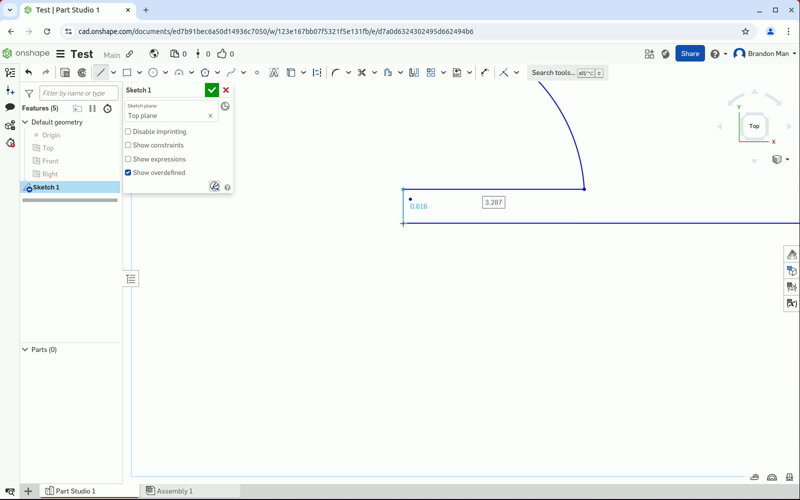
key_up(shift)
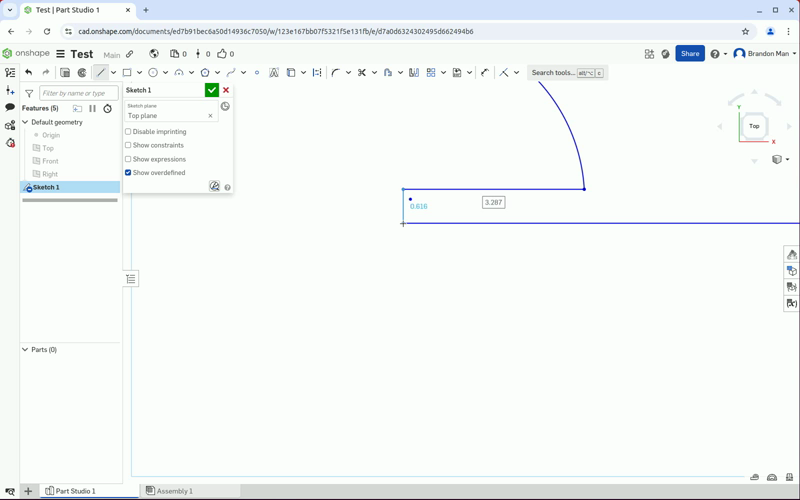
click(403, 223)
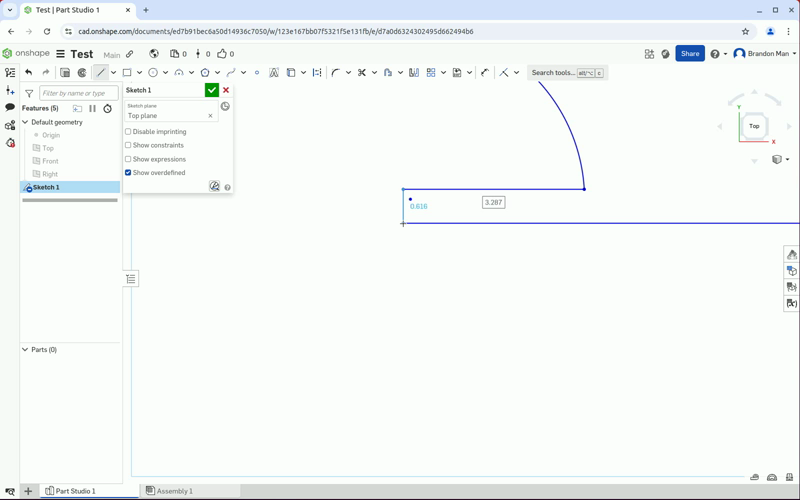
scroll(-6)
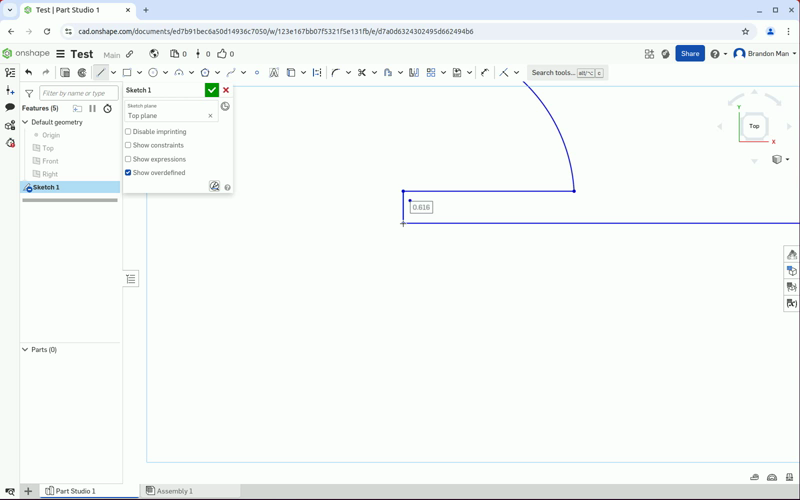
scroll(-6)
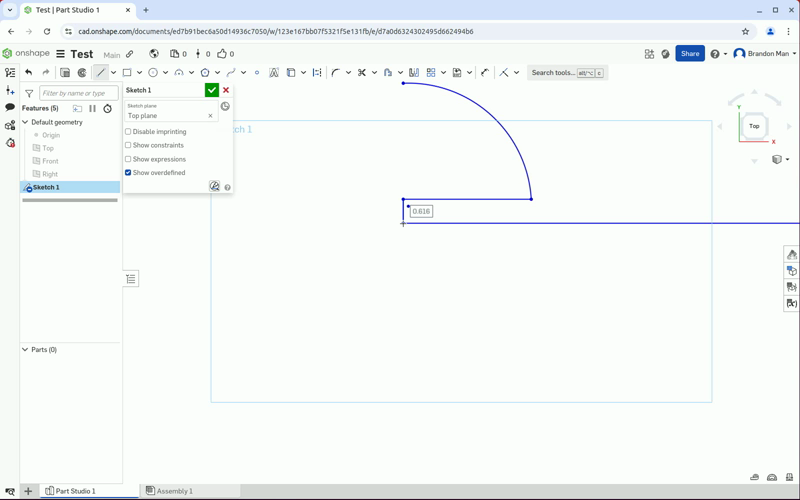
scroll(-6)
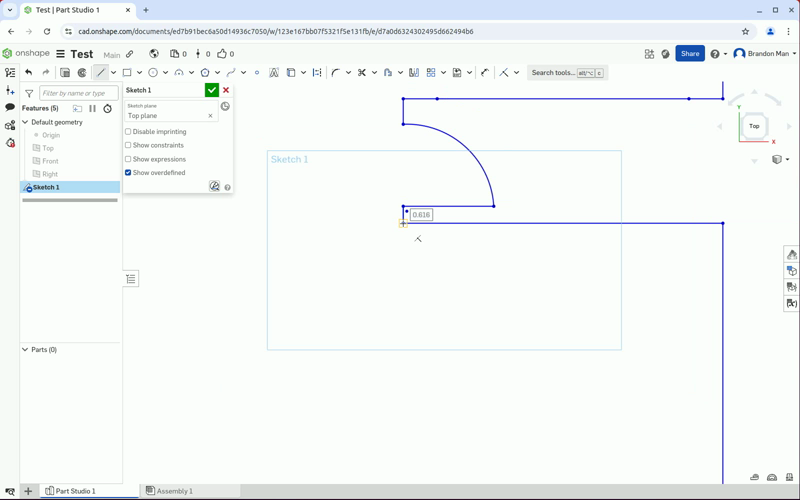
scroll(-6)
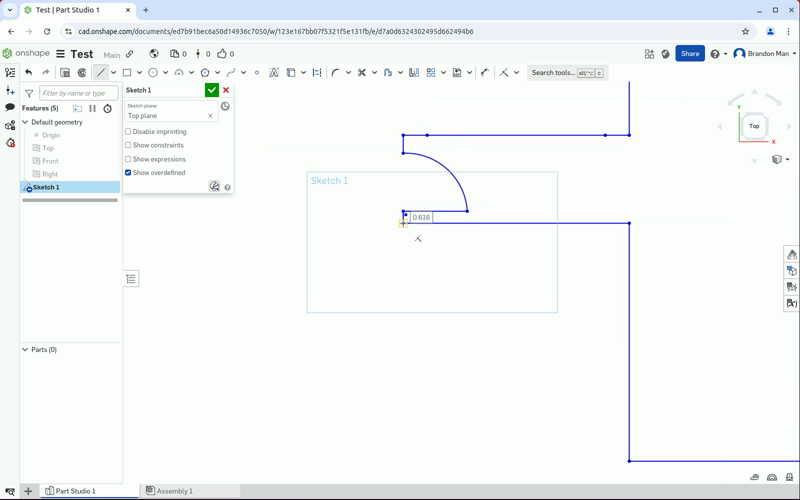
scroll(-6)
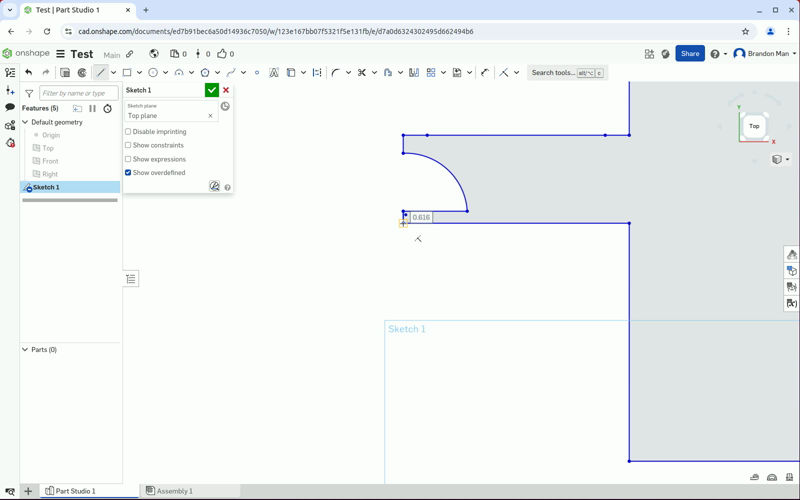
scroll(-6)
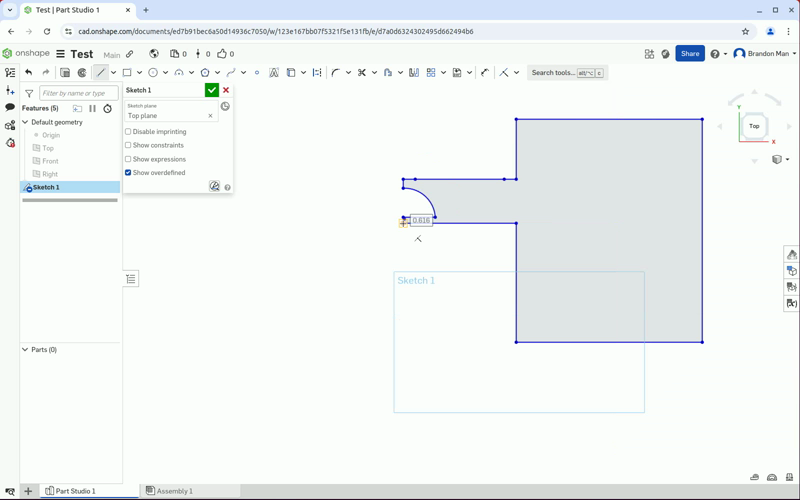
scroll(-6)
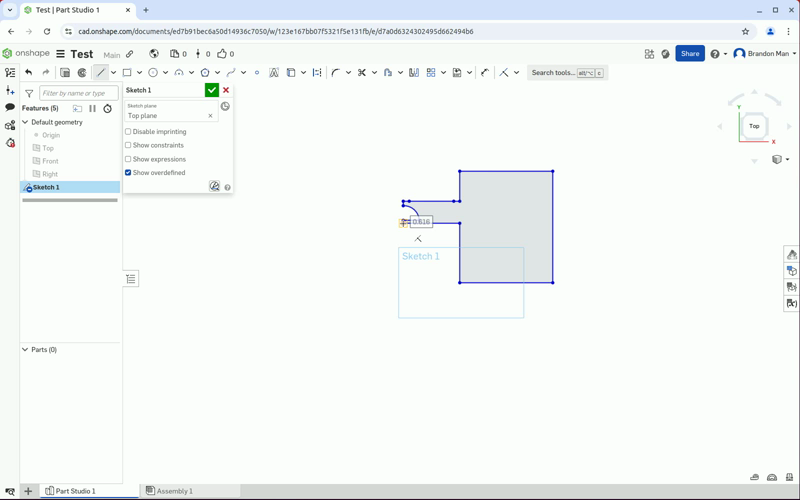
key(esc)
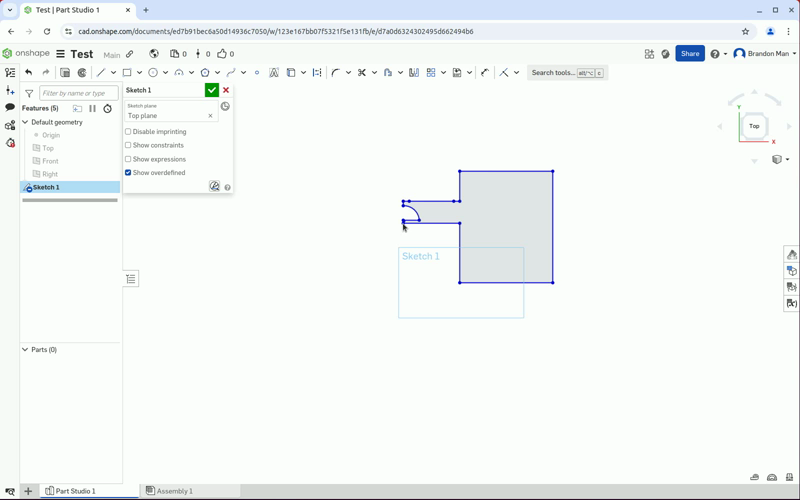
mouse_move(538, 198)
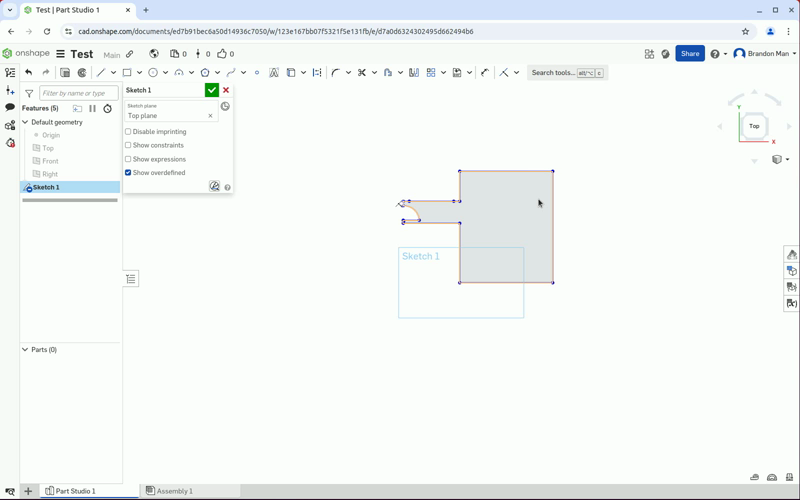
click(538, 198)
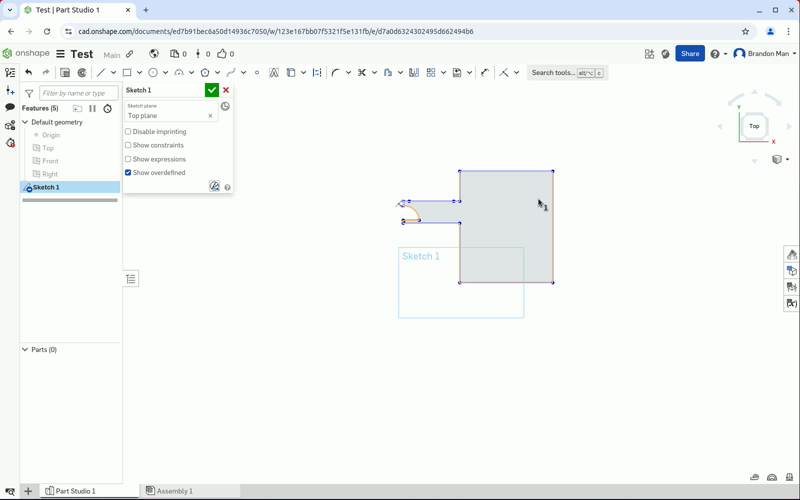
mouse_move(73, 352)
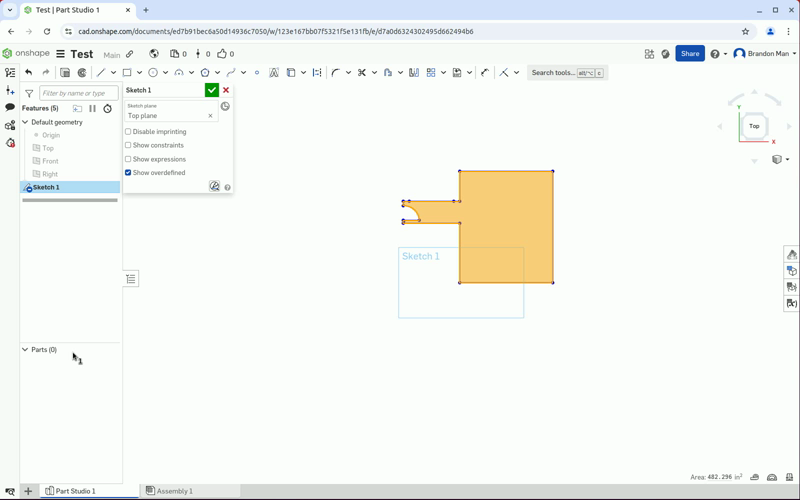
key(shift+y)
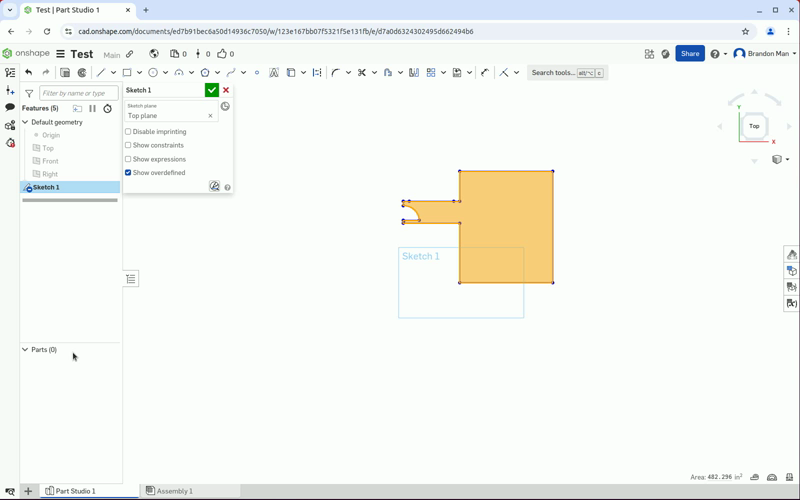
key(shift+e)
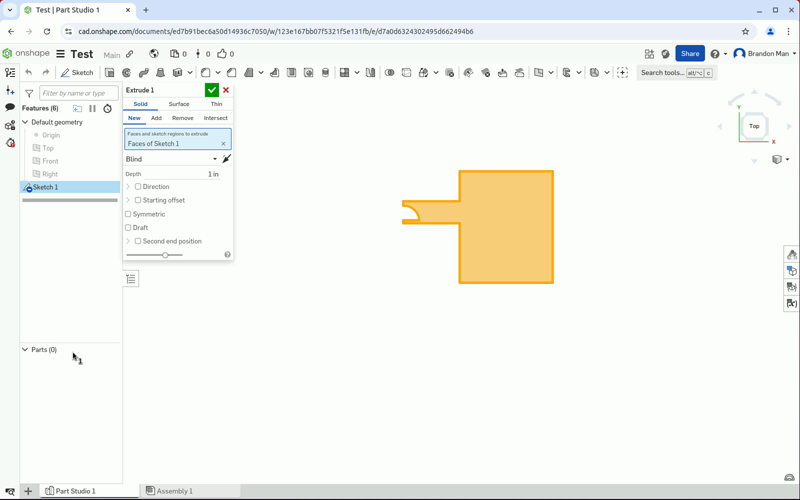
mouse_move(143, 106)
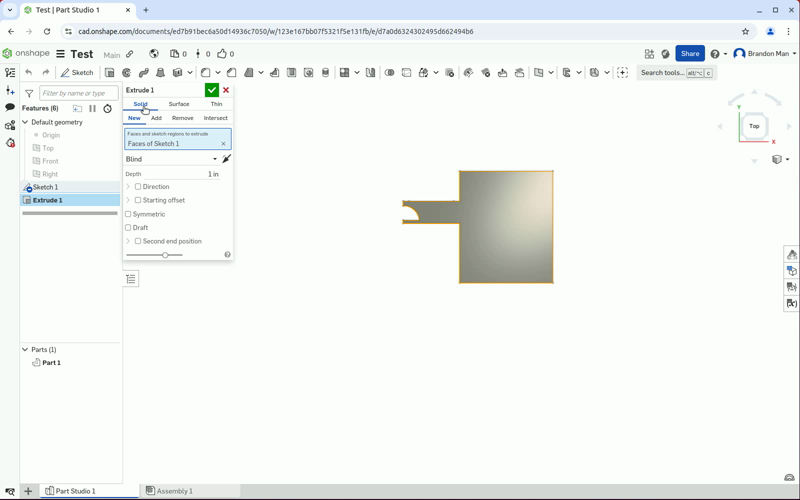
click(143, 106)
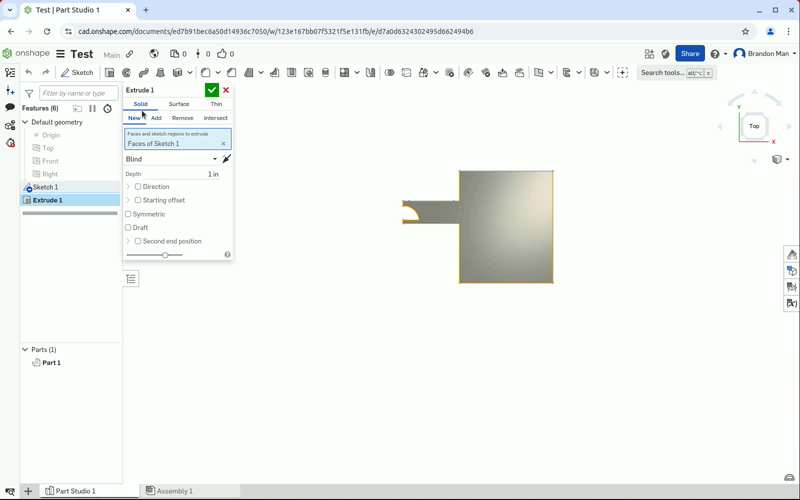
mouse_move(137, 120)
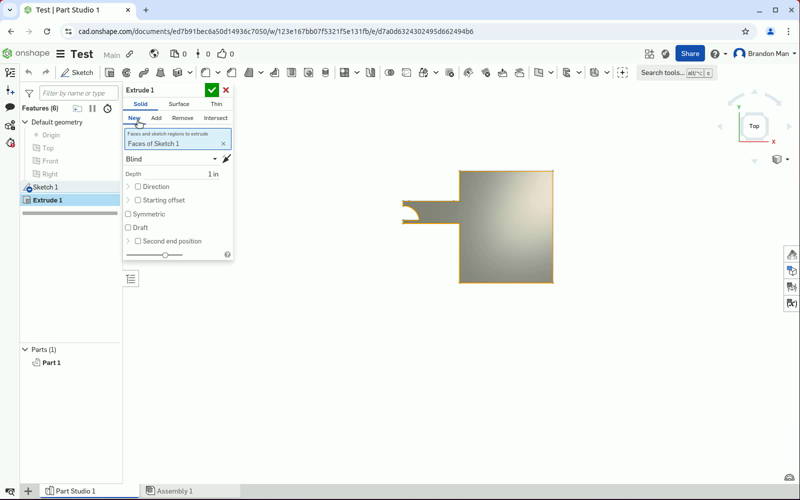
click(137, 120)
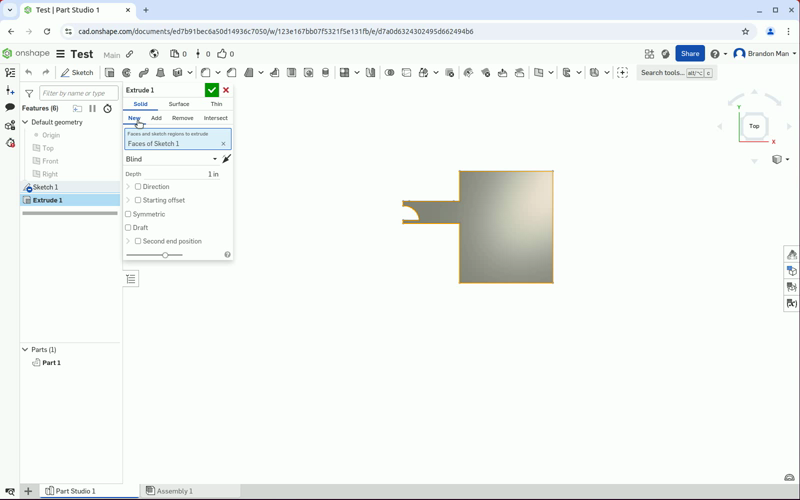
key(tab, 4)
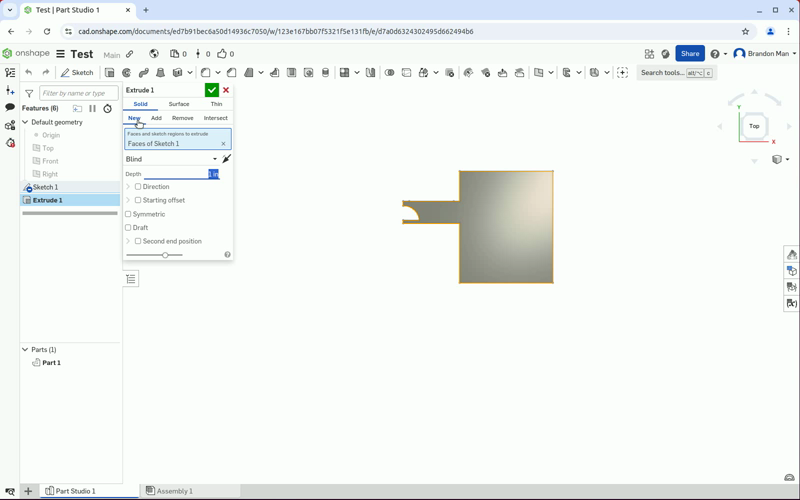
text(0.241)
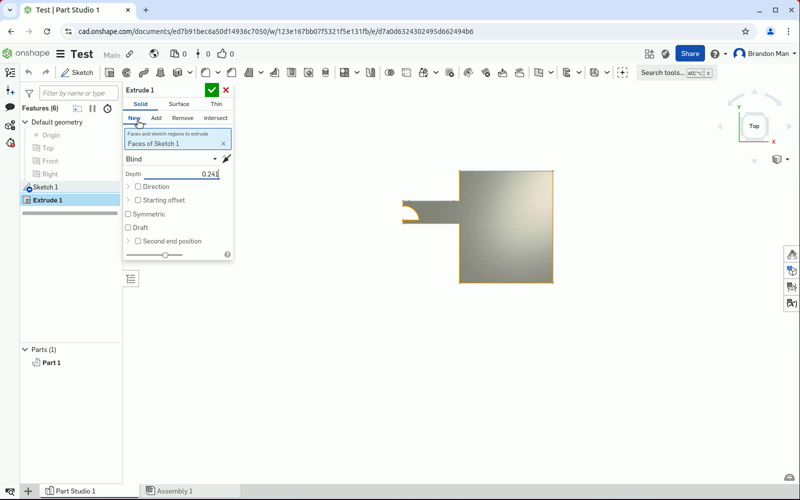
key(enter)
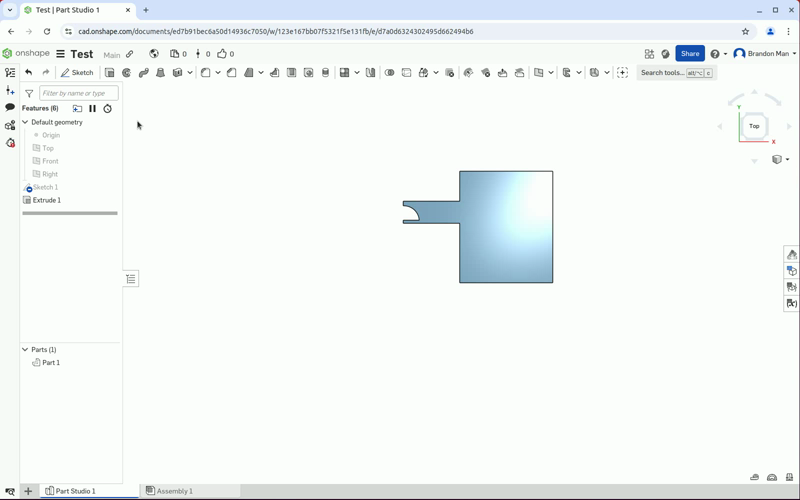
key(shift+h)
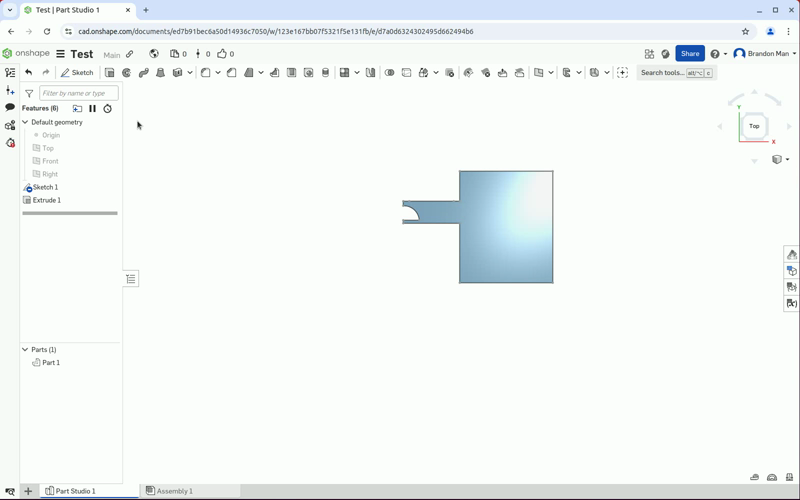
key(shift+h)
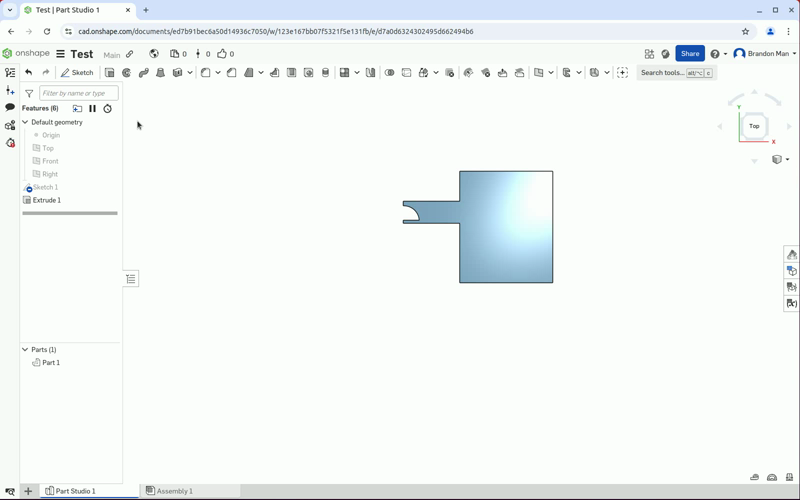
mouse_move(73, 189)
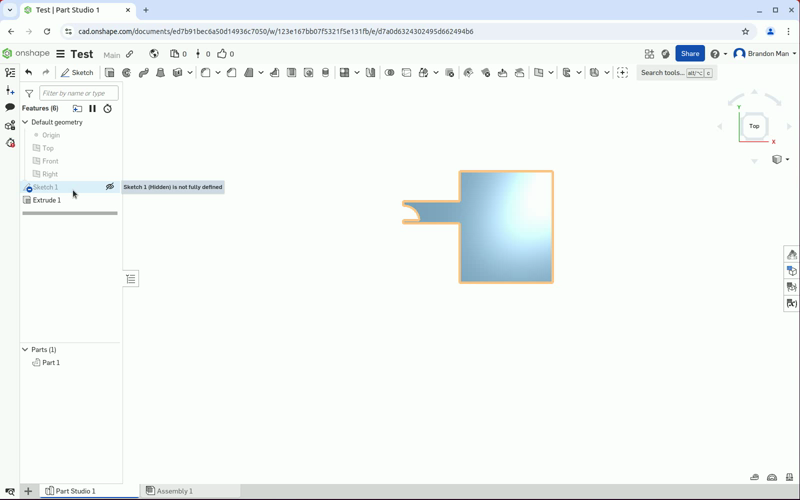
click(73, 189)
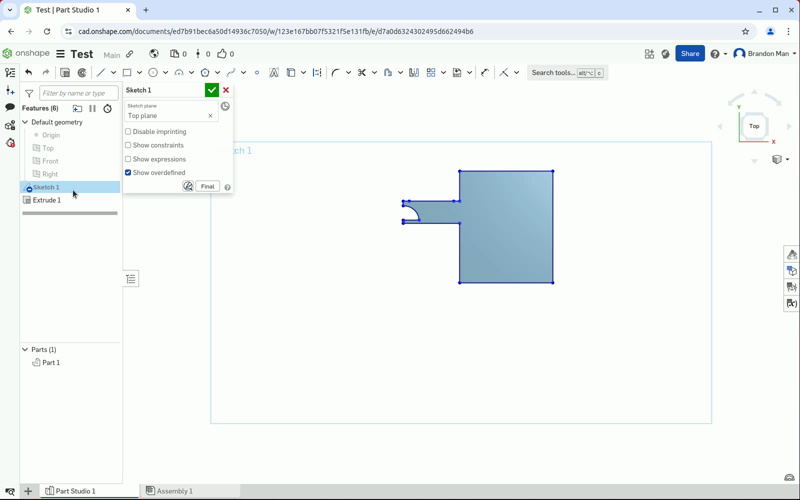
mouse_move(229, 92)
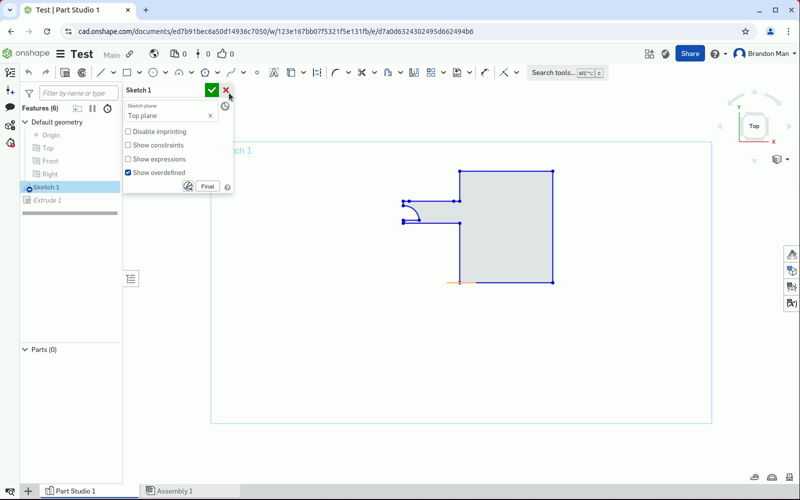
click(229, 92)
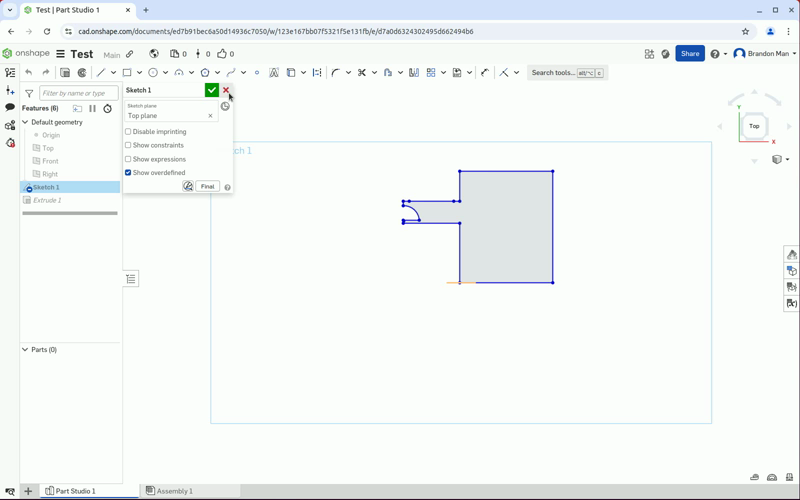
key(shift+s)
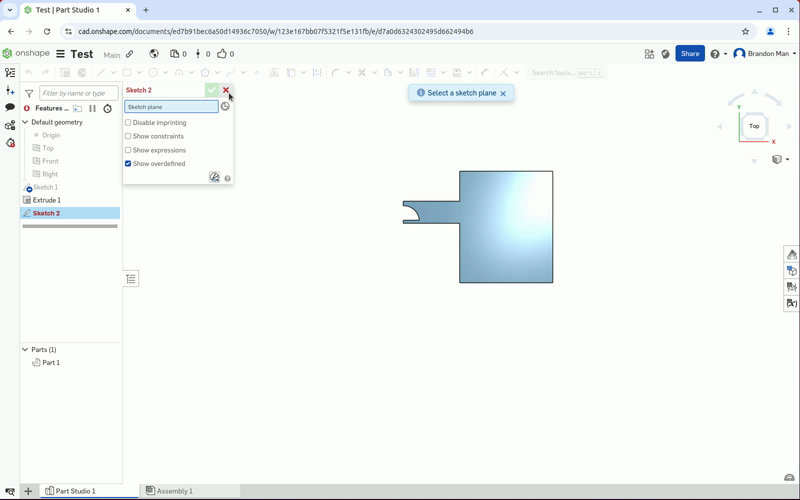
mouse_move(73, 150)
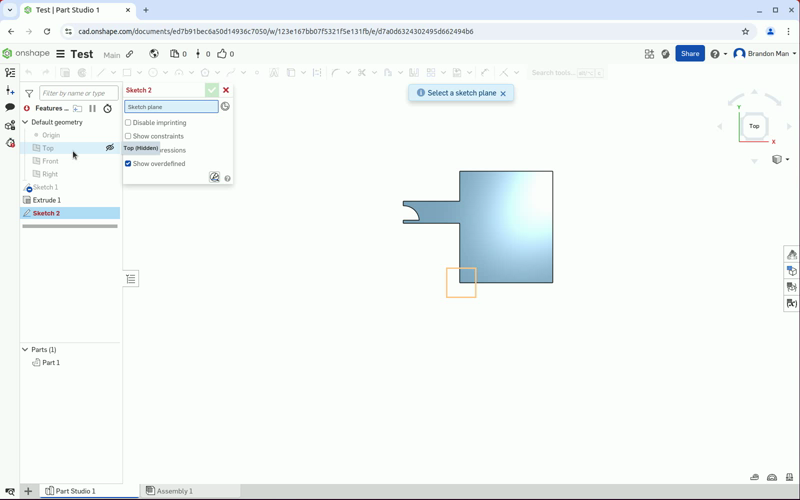
click(73, 150)
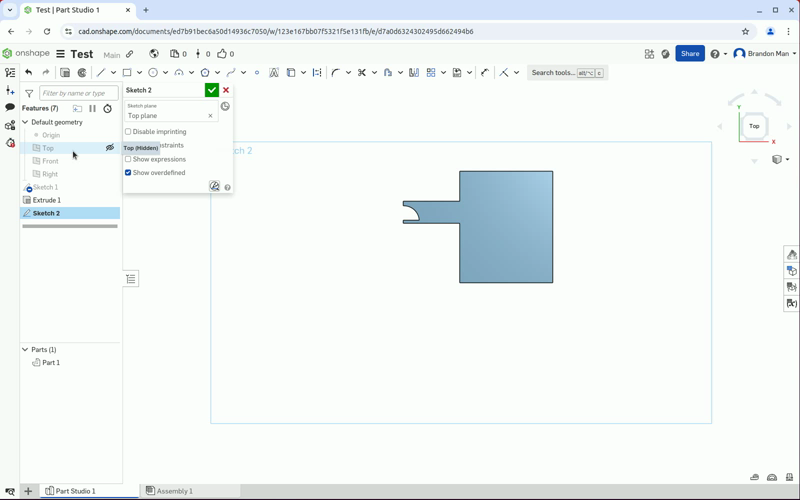
mouse_move(73, 352)
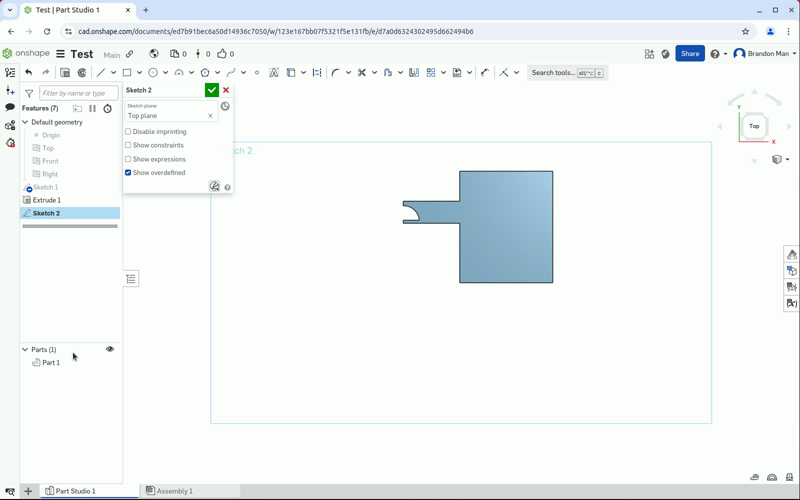
key(y)
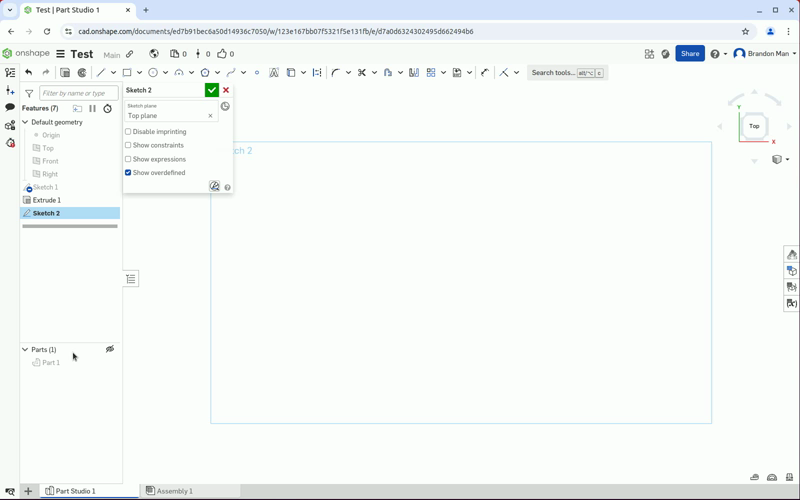
key(l)
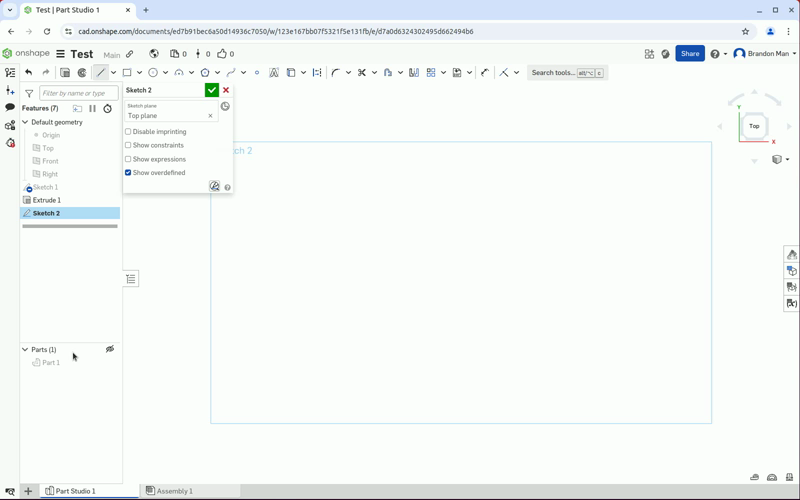
key_down(shift)
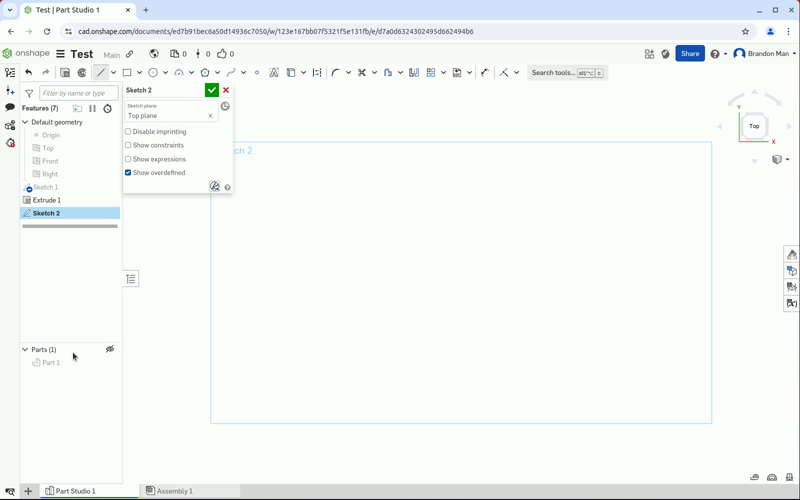
mouse_move(403, 220)
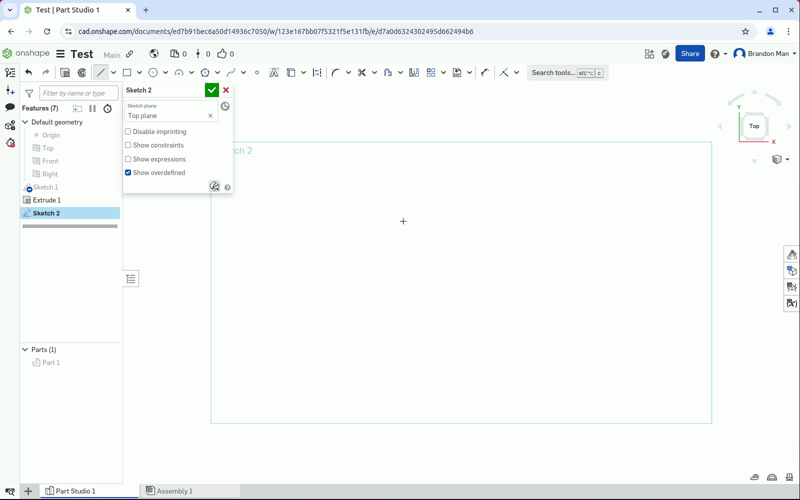
click(403, 220)
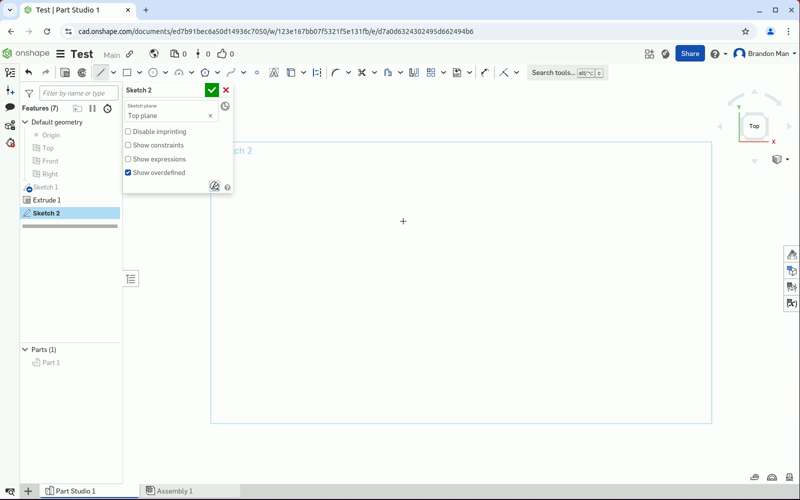
key_up(shift)
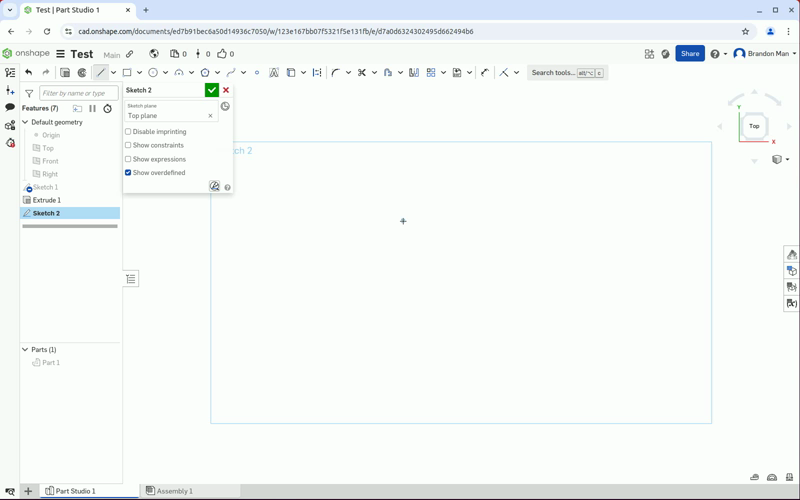
key_down(shift)
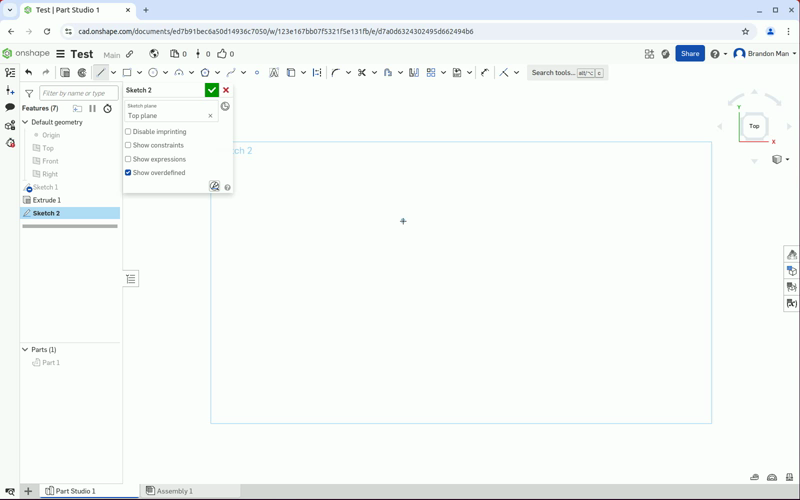
mouse_move(433, 220)
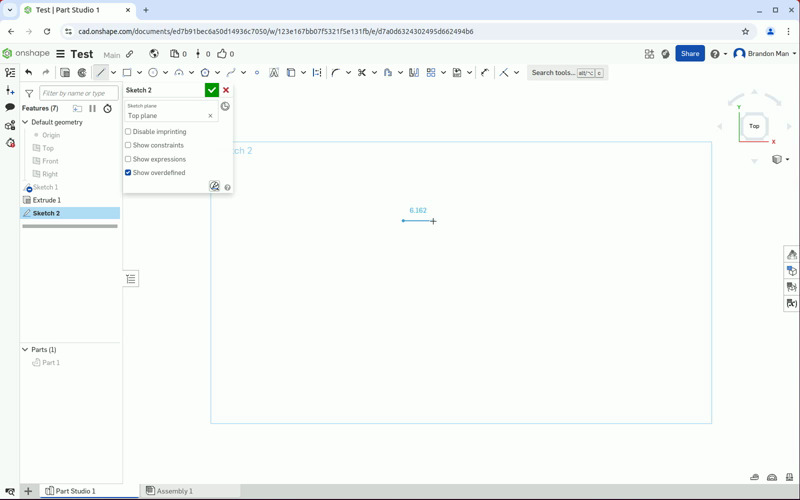
mouse_move(419, 220)
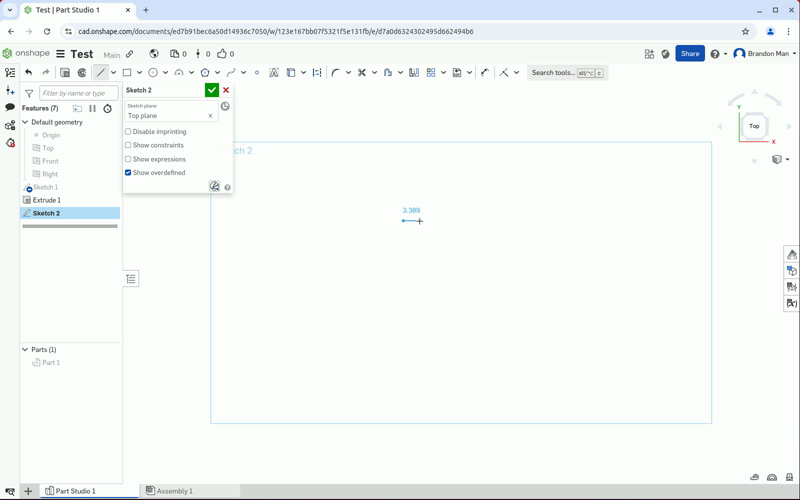
click(419, 220)
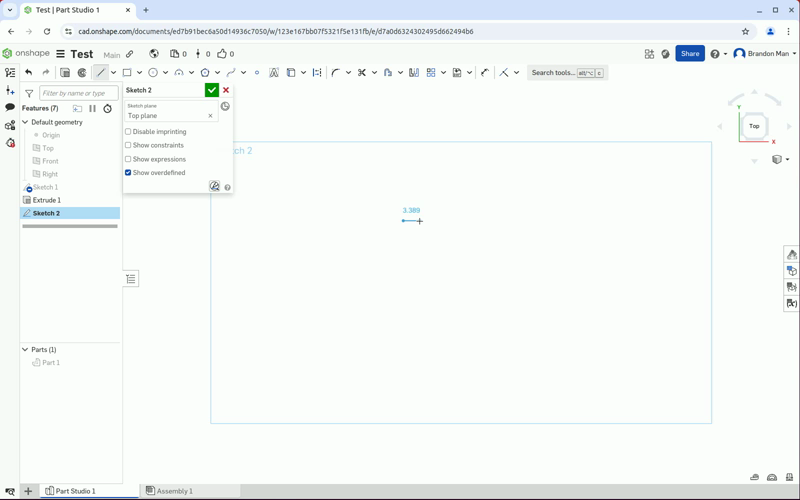
key_up(shift)
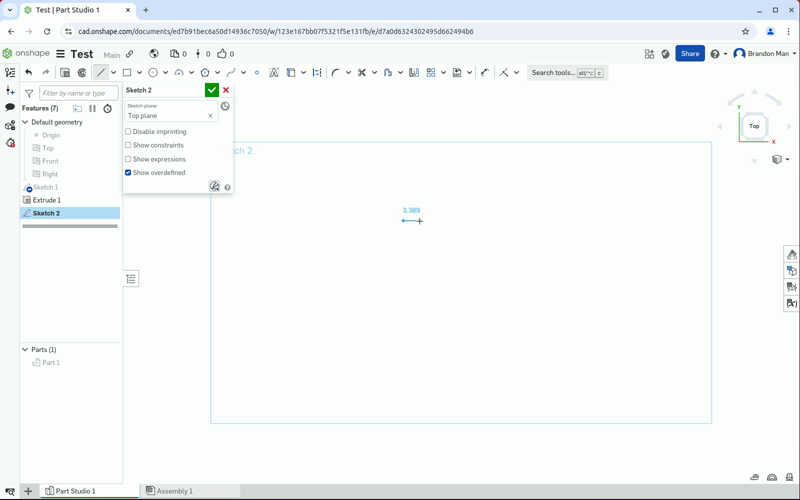
key(esc)
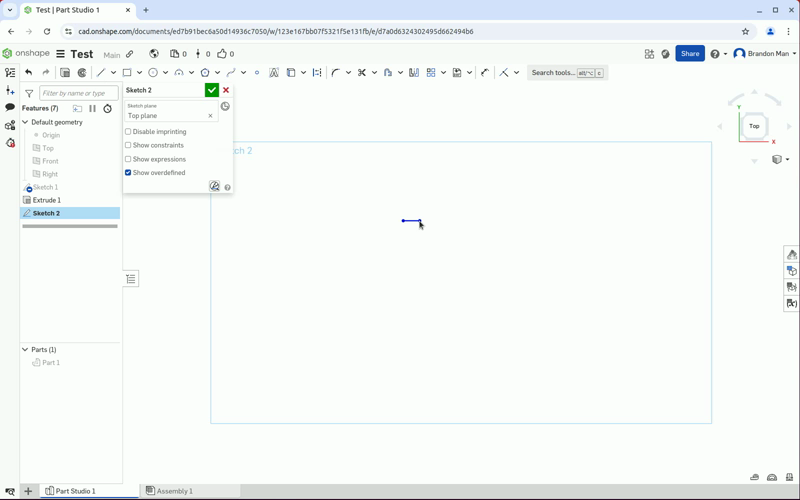
key(a)
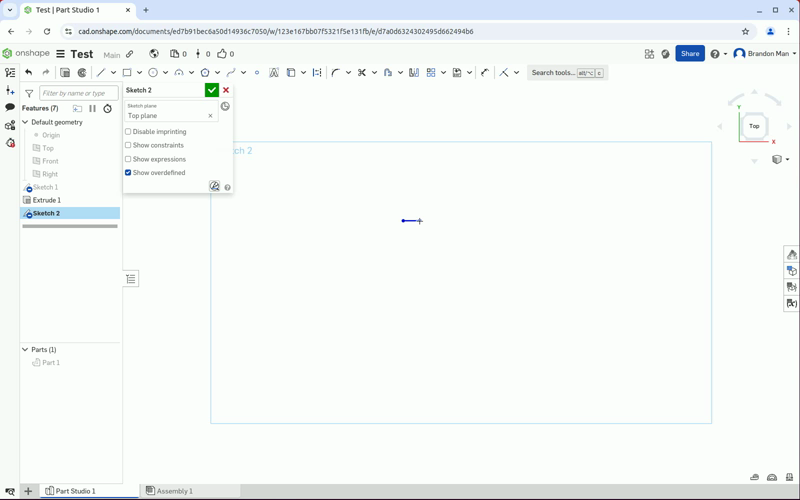
mouse_move(419, 220)
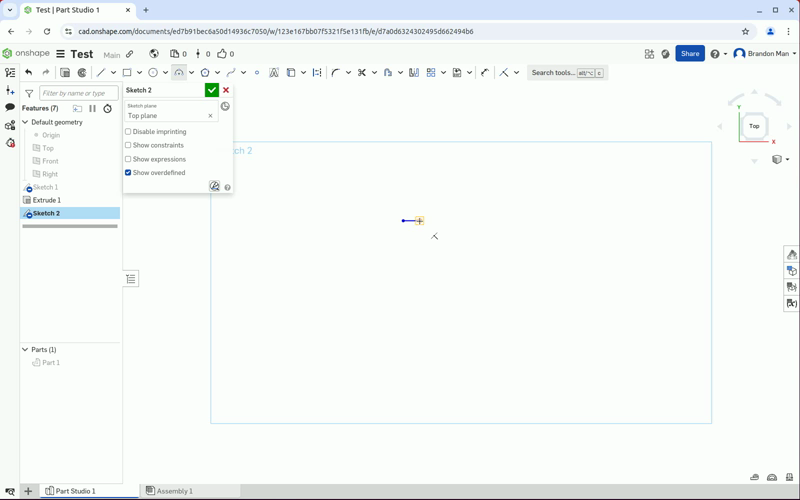
click(419, 220)
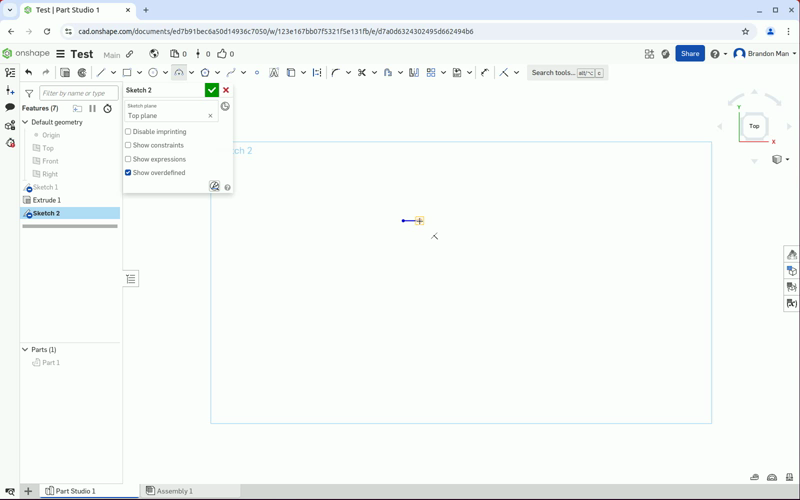
key_down(shift)
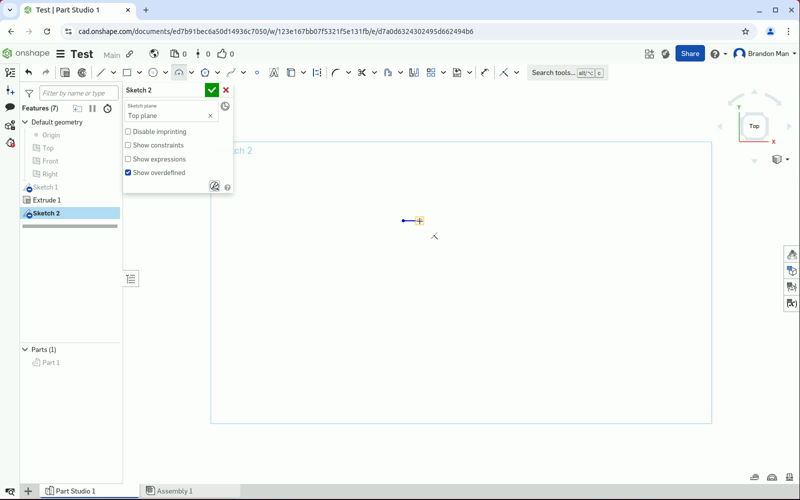
mouse_move(403, 204)
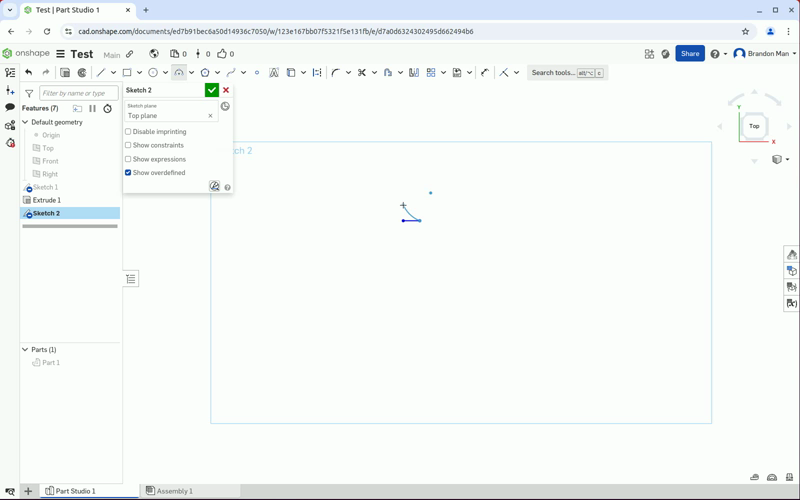
click(403, 204)
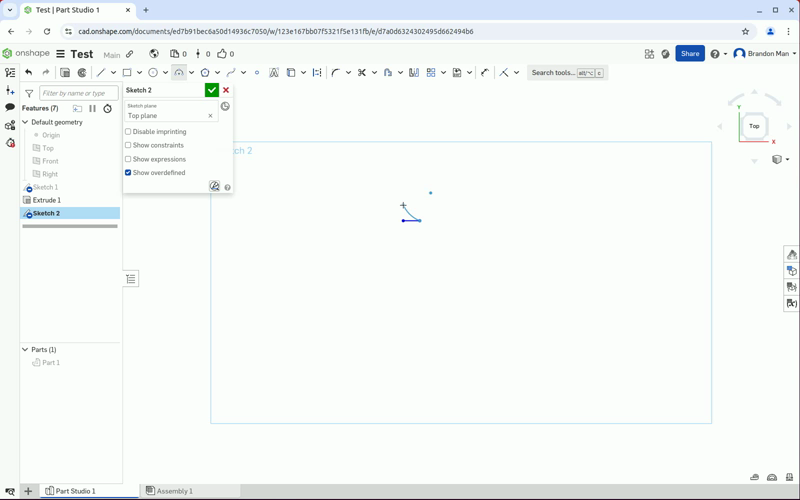
mouse_move(414, 209)
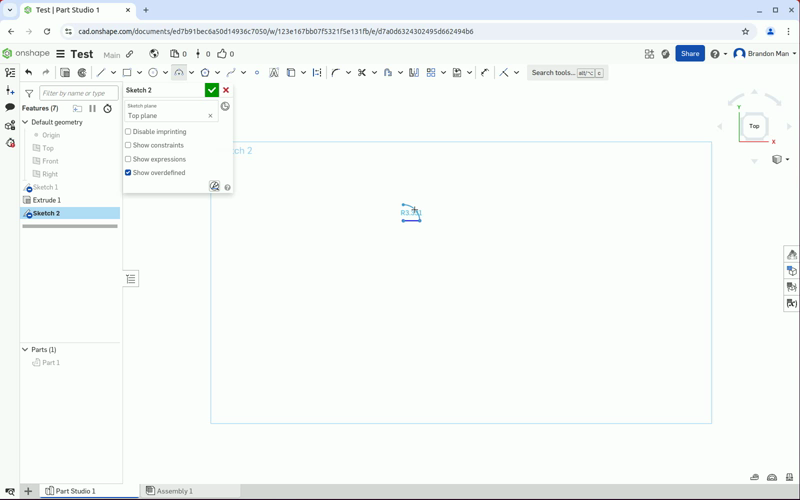
click(414, 209)
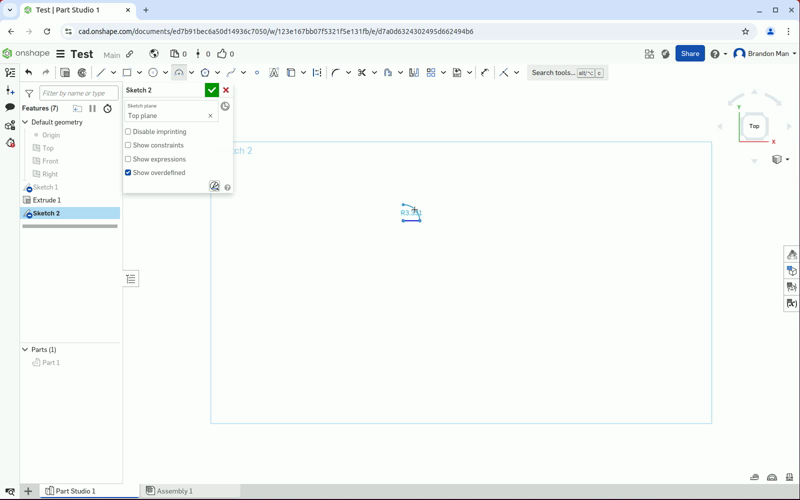
key_up(shift)
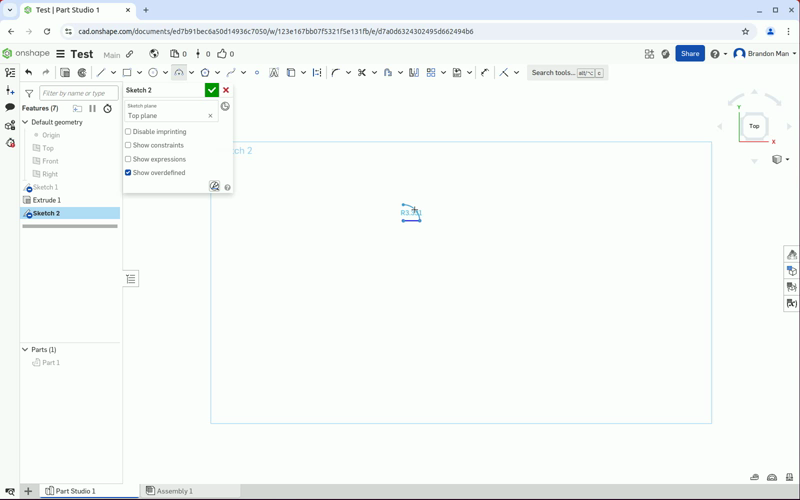
key(esc)
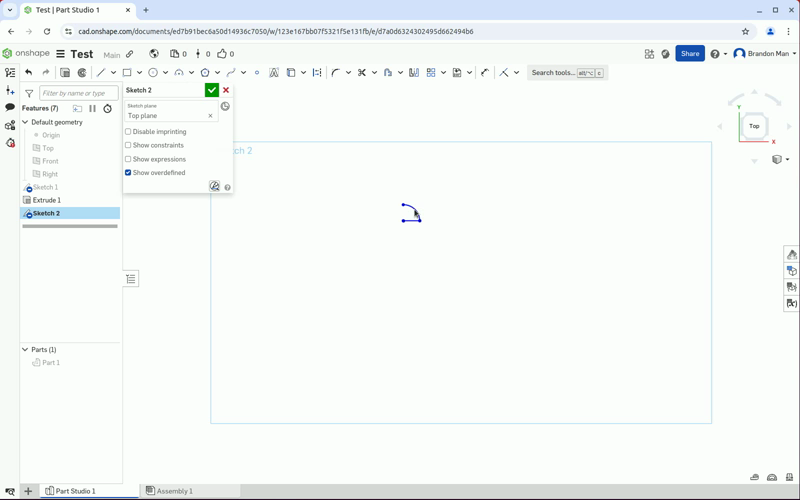
key(l)
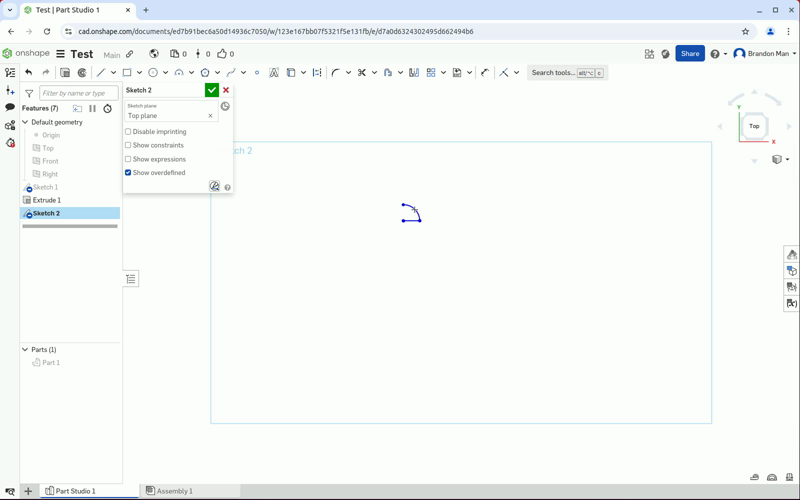
mouse_move(403, 204)
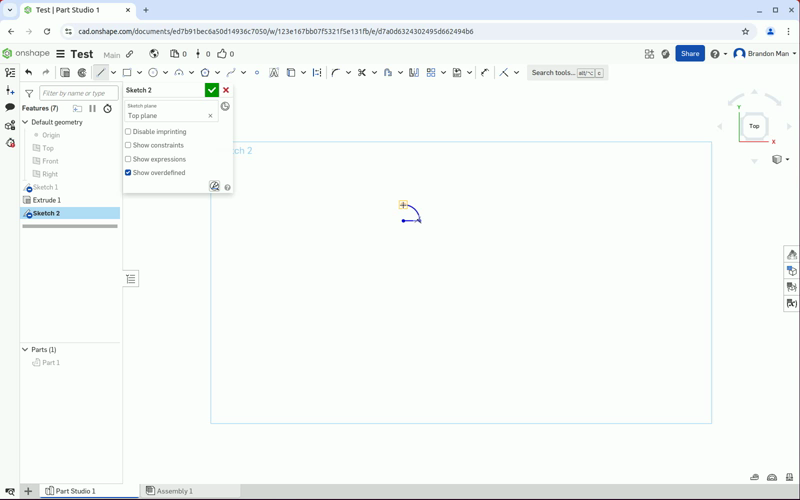
click(403, 204)
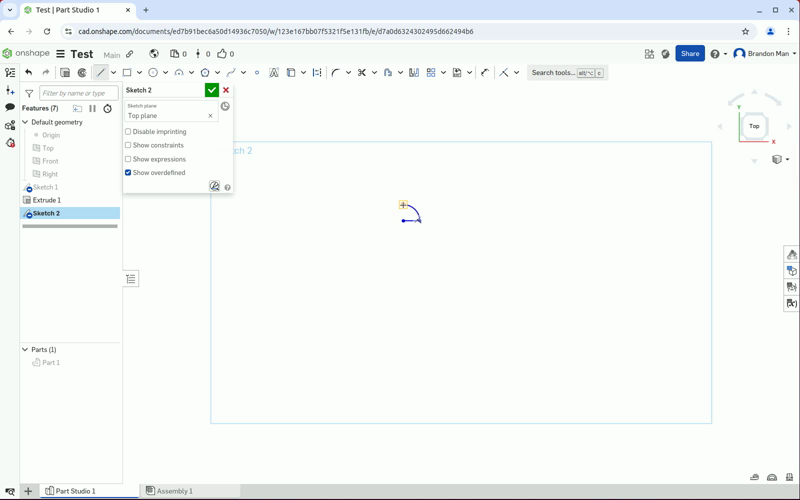
mouse_move(433, 204)
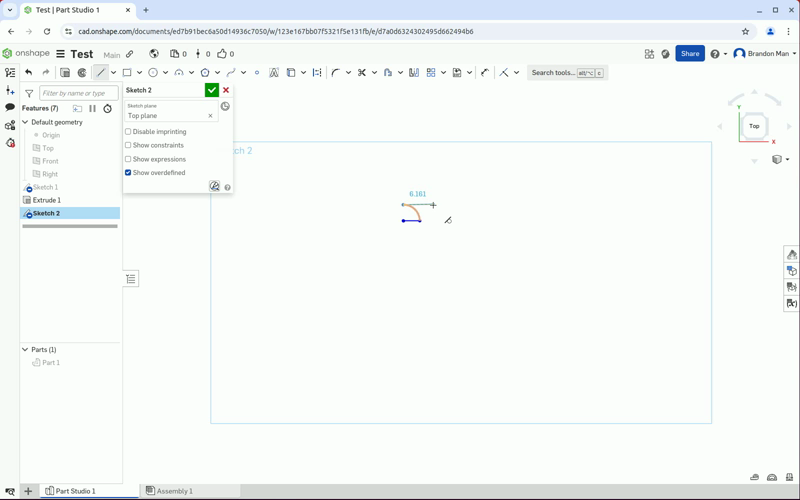
key_down(shift)
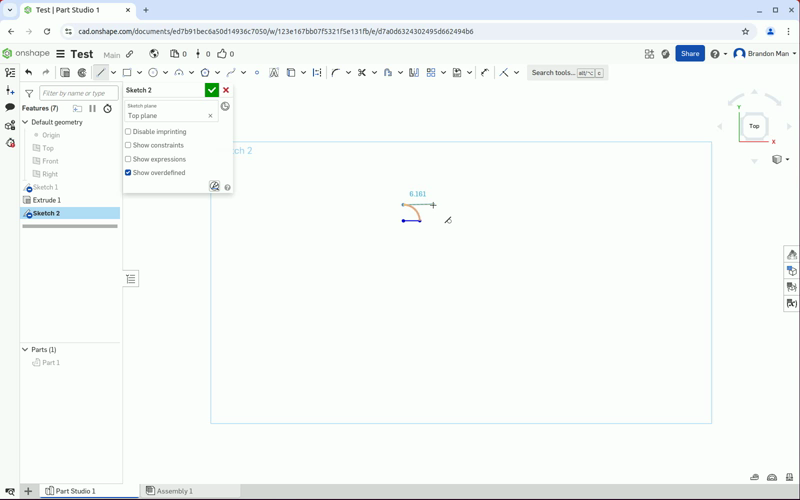
mouse_move(403, 220)
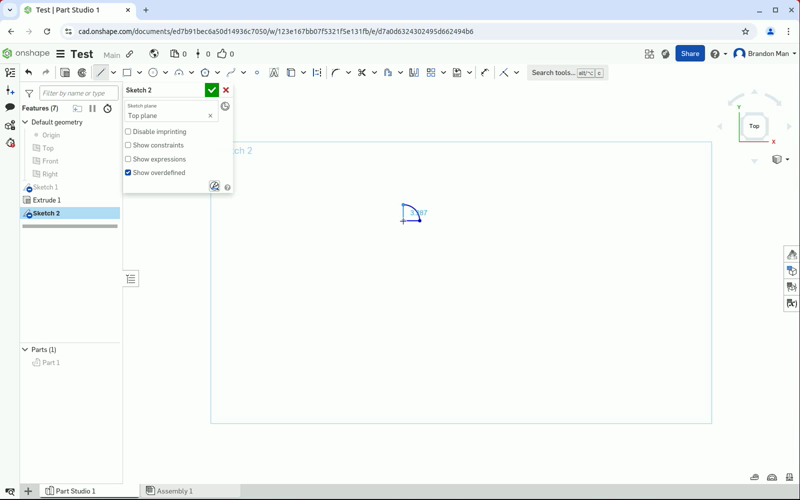
key_up(shift)
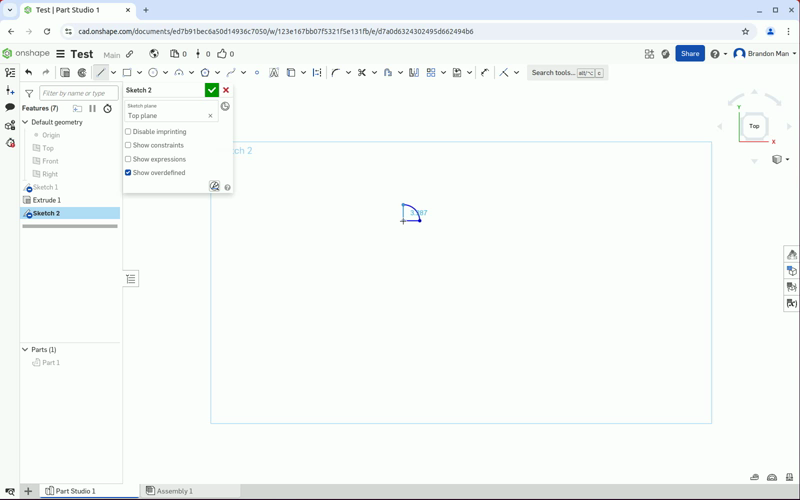
click(403, 220)
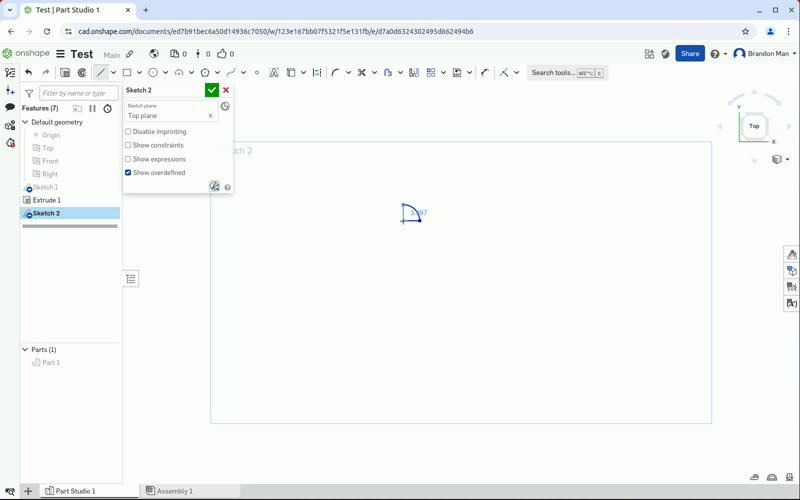
key(esc)
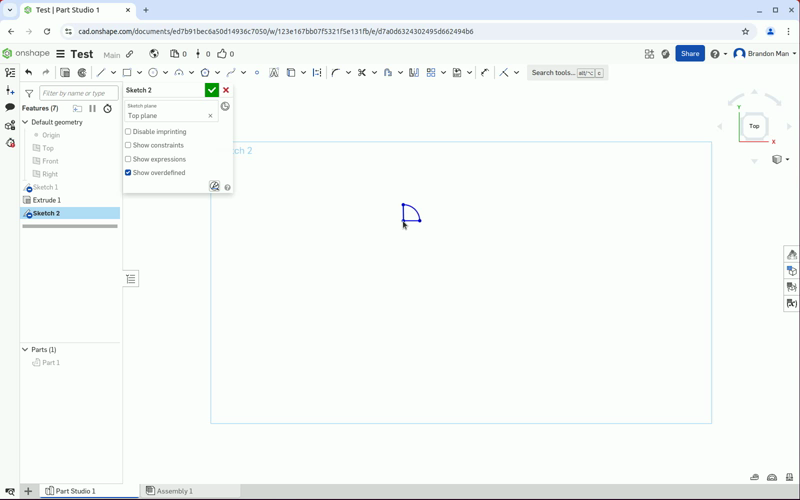
mouse_move(414, 218)
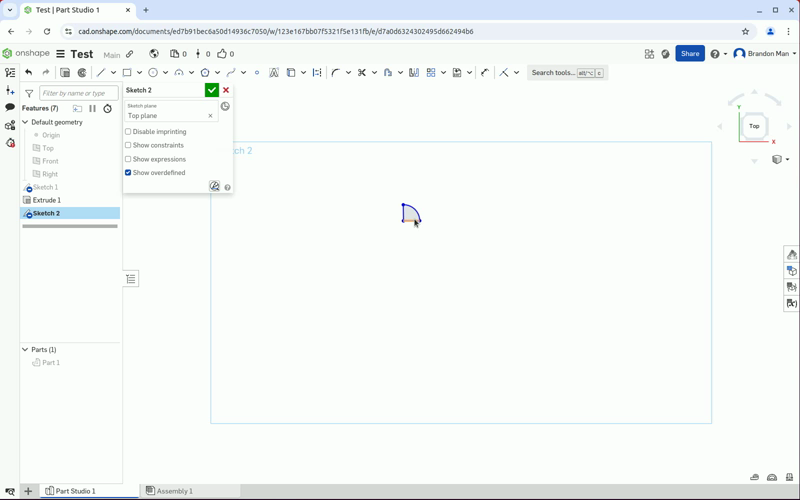
scroll(6)
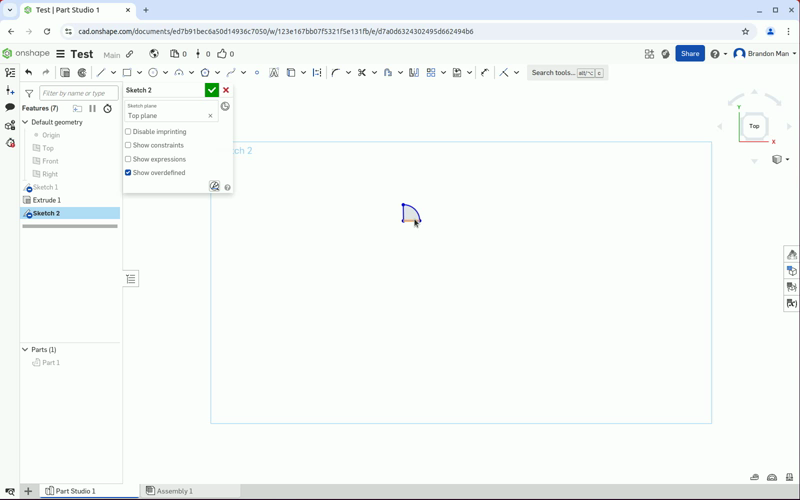
scroll(6)
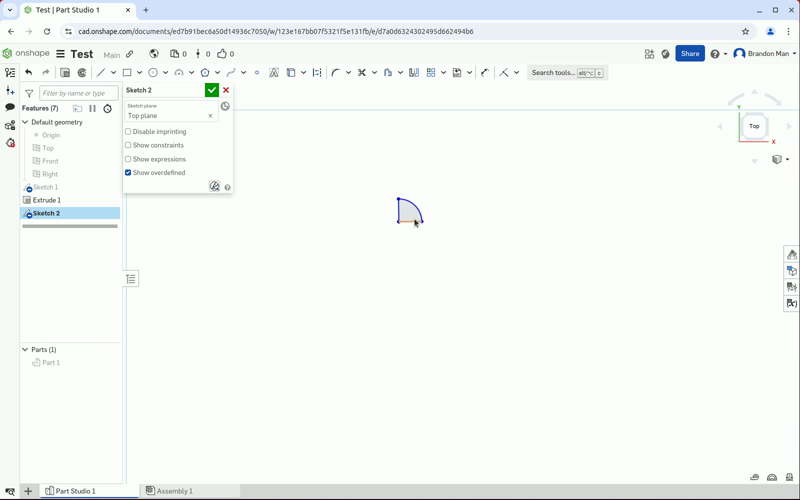
scroll(6)
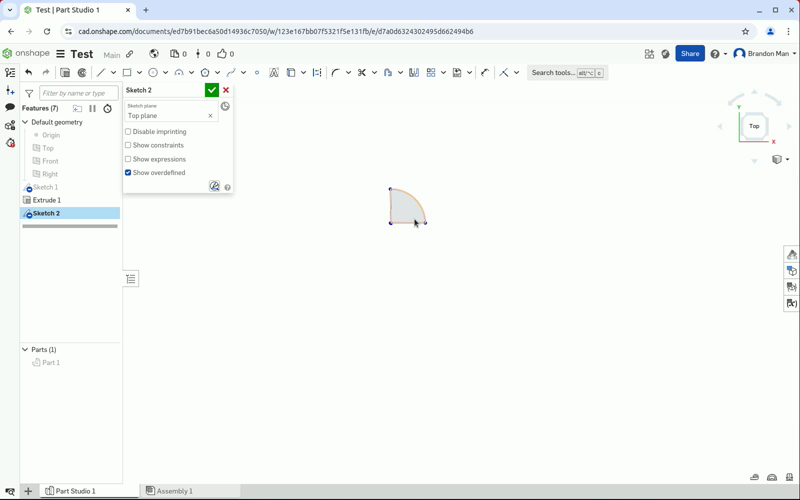
scroll(6)
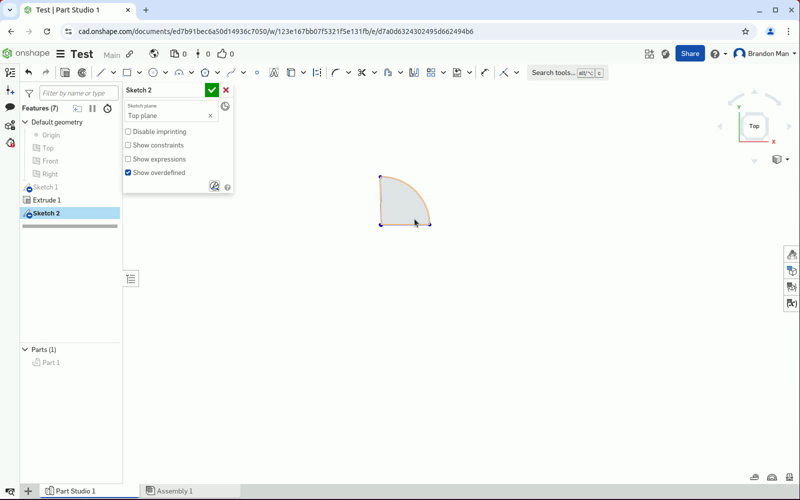
scroll(6)
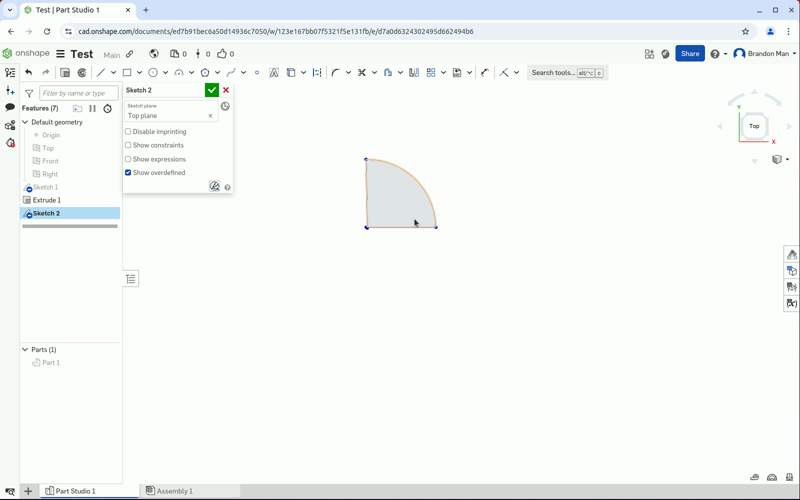
scroll(6)
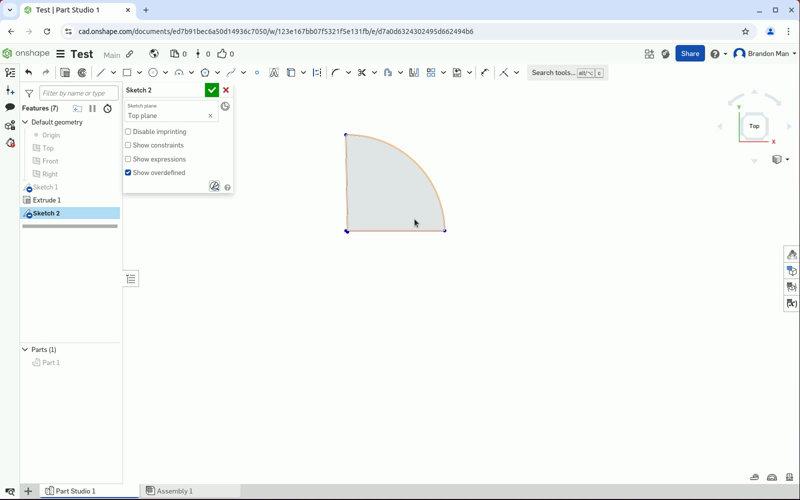
scroll(6)
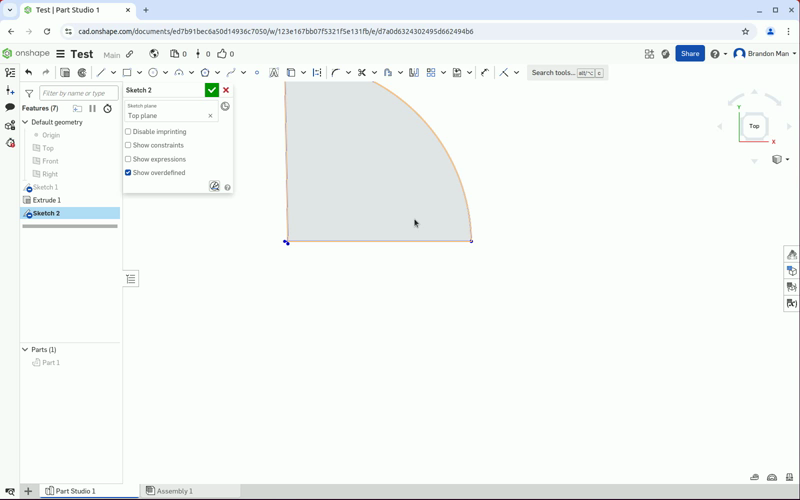
click(414, 218)
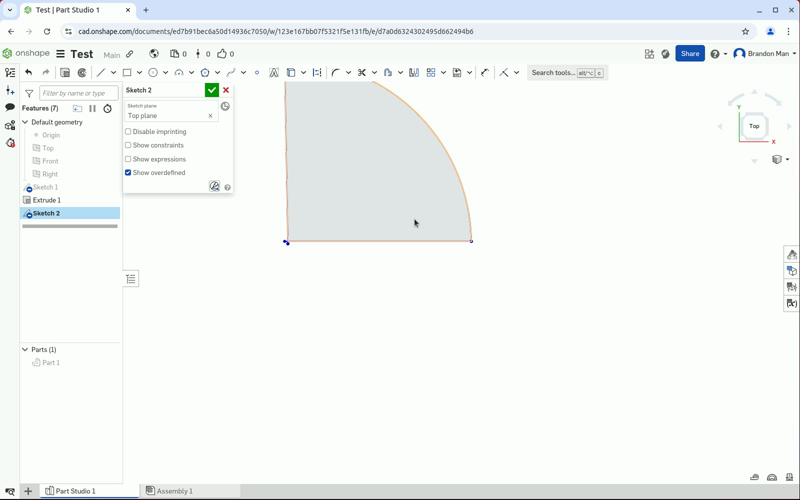
scroll(-6)
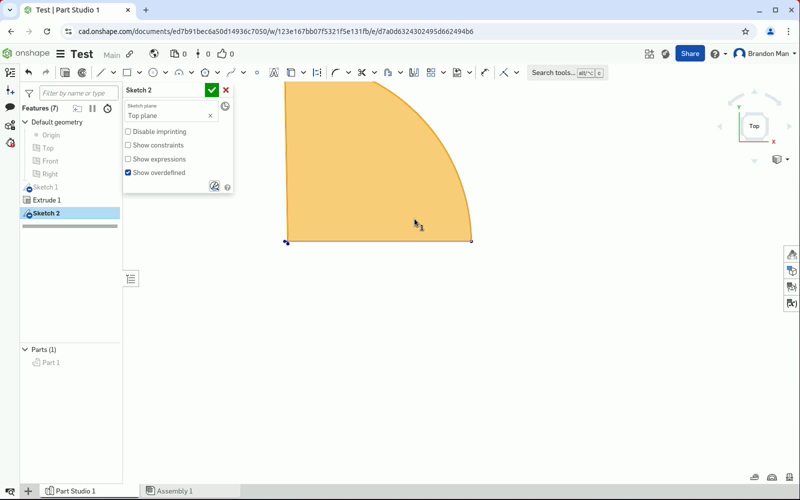
scroll(-6)
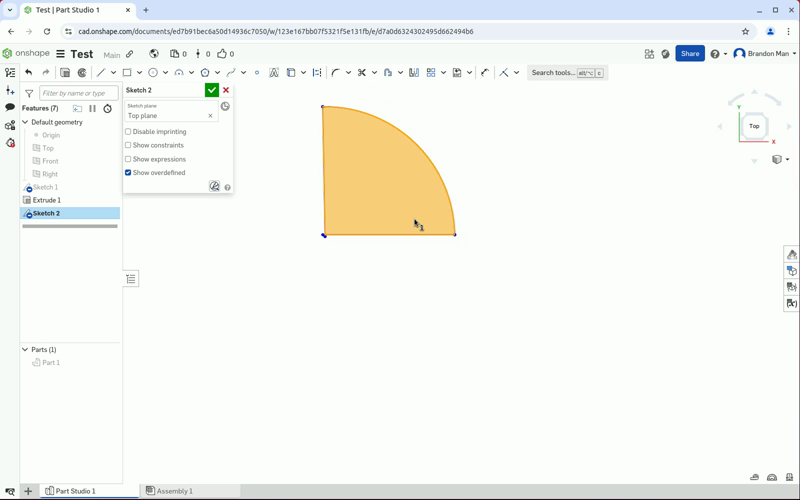
scroll(-6)
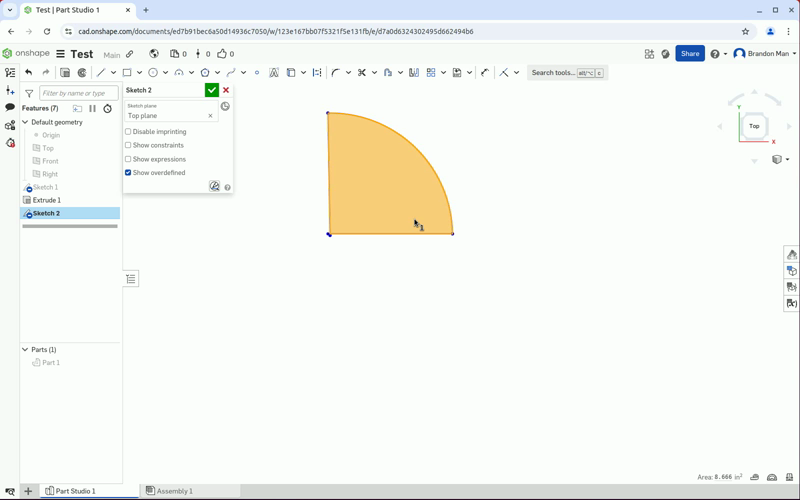
scroll(-6)
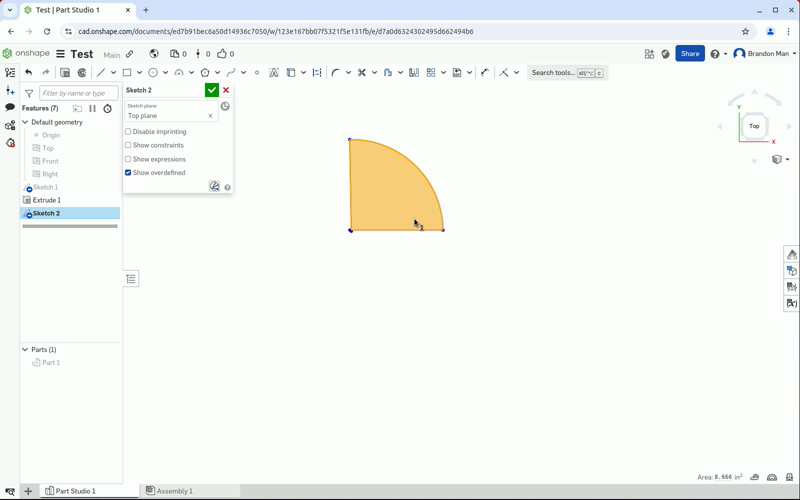
scroll(-6)
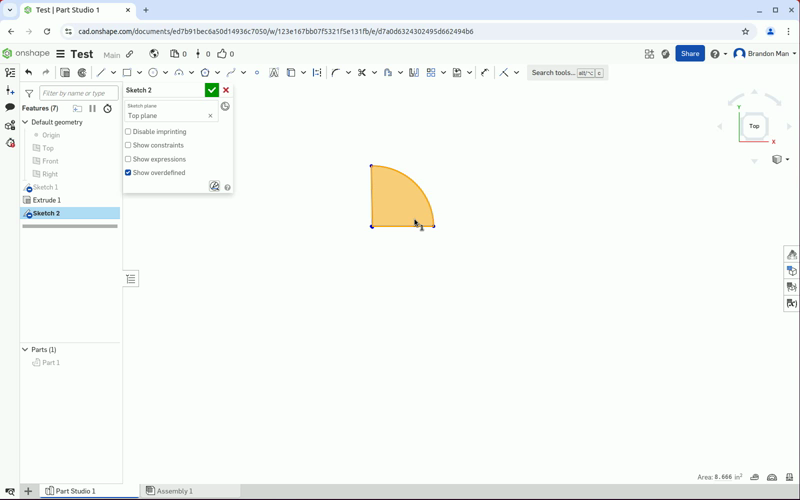
scroll(-6)
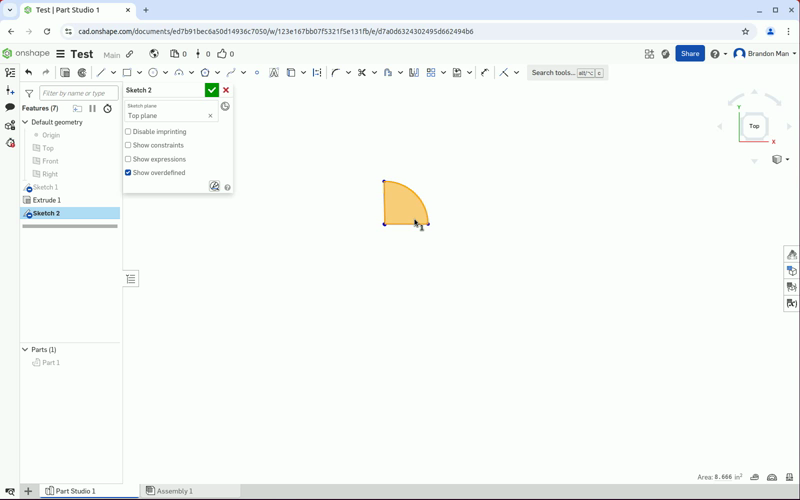
scroll(-6)
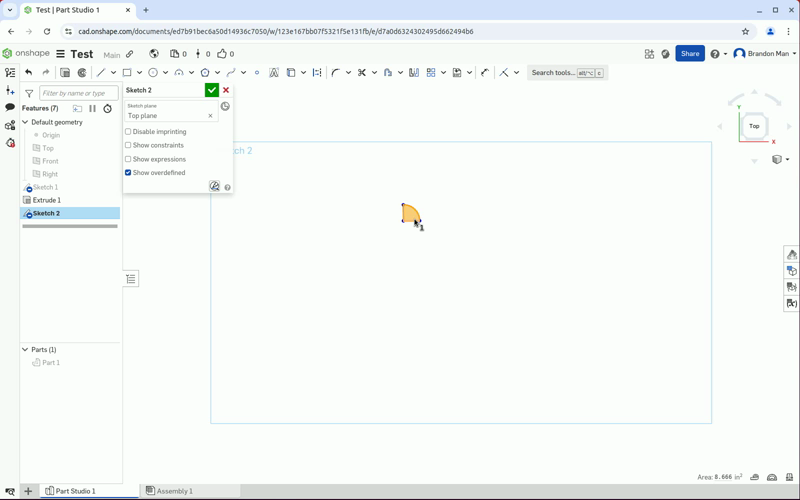
mouse_move(73, 352)
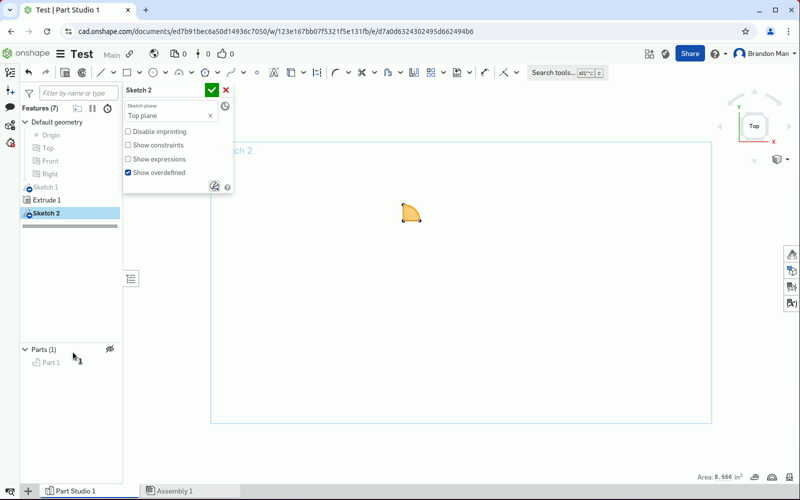
key(shift+y)
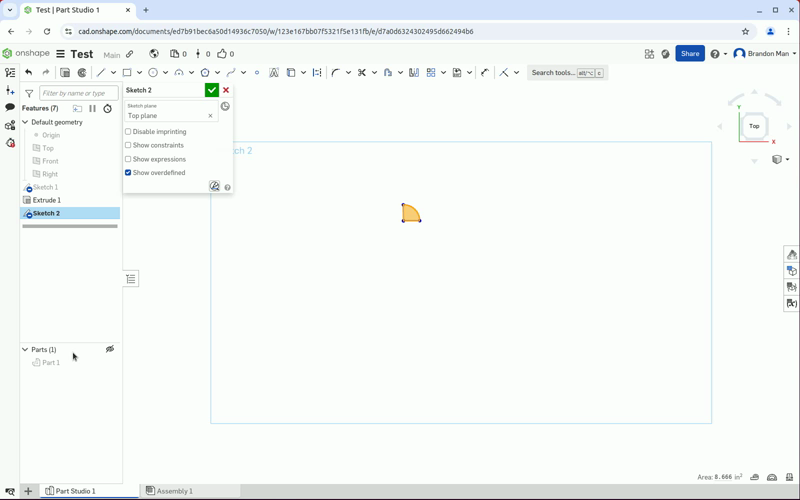
key(shift+e)
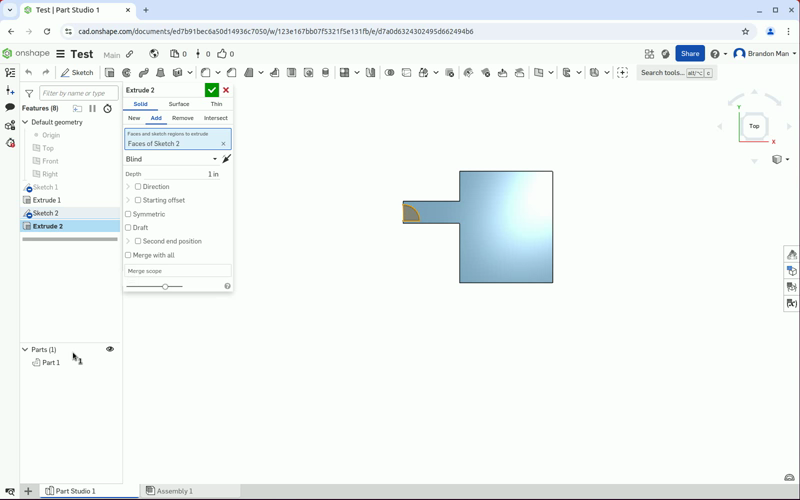
mouse_move(143, 106)
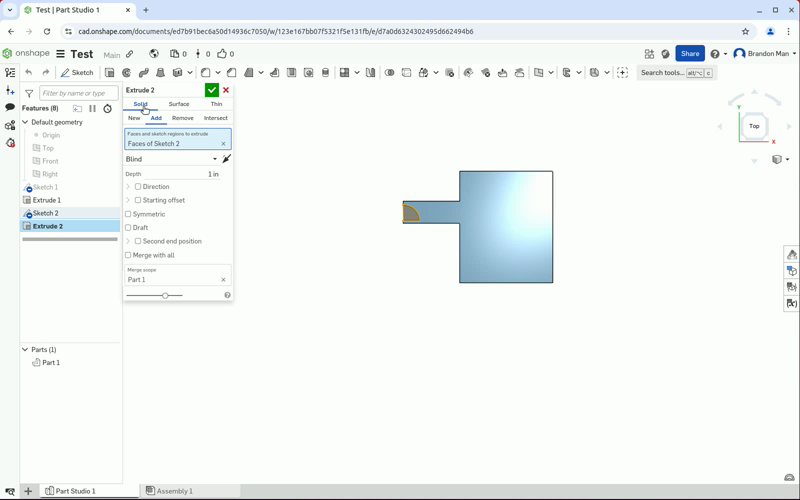
click(143, 106)
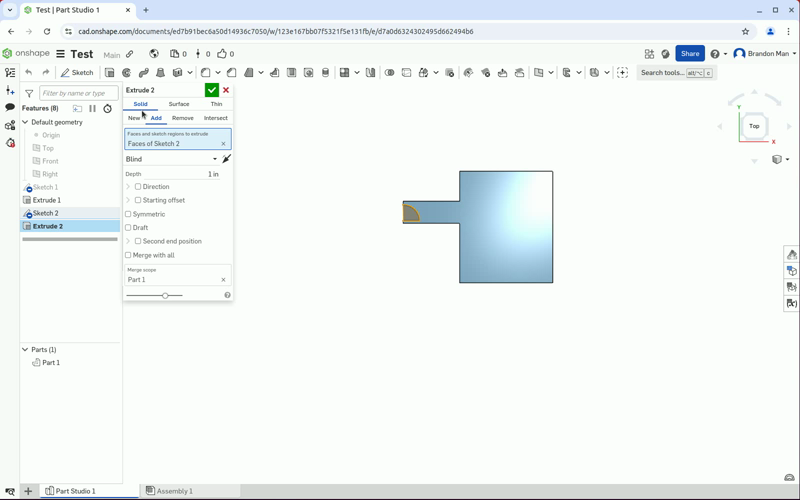
mouse_move(137, 120)
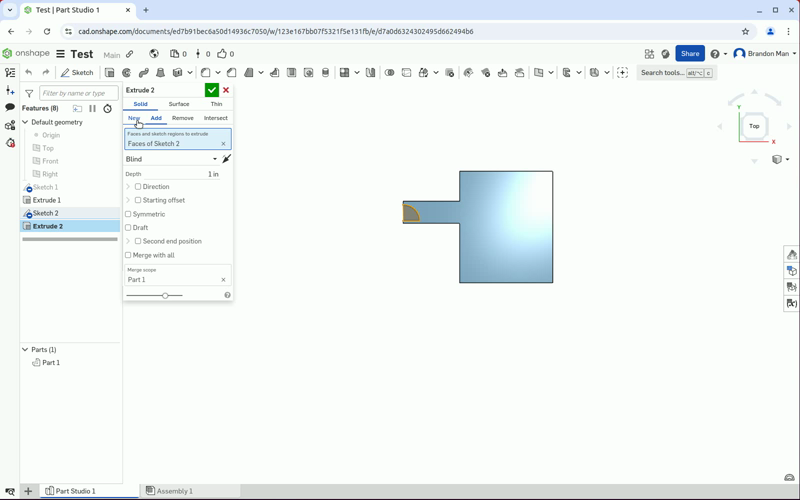
click(137, 120)
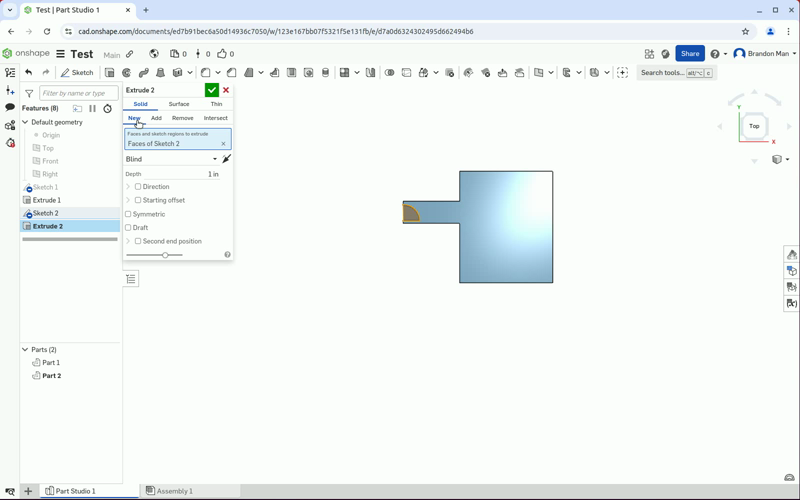
key(tab, 4)
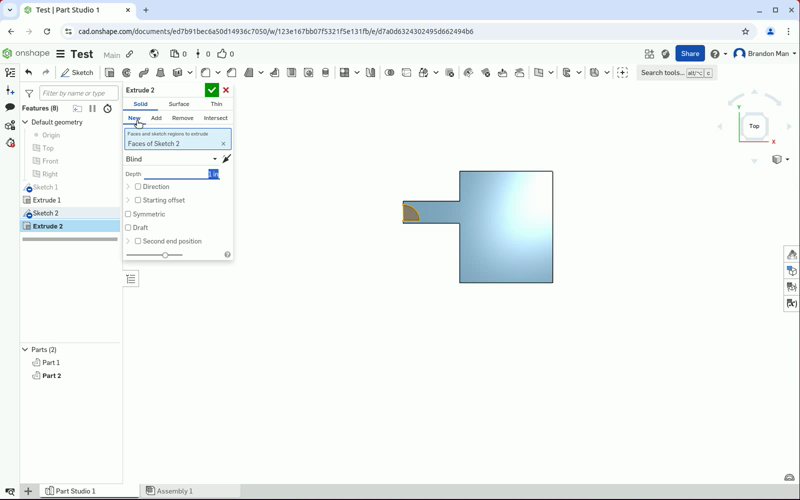
text(0.241)
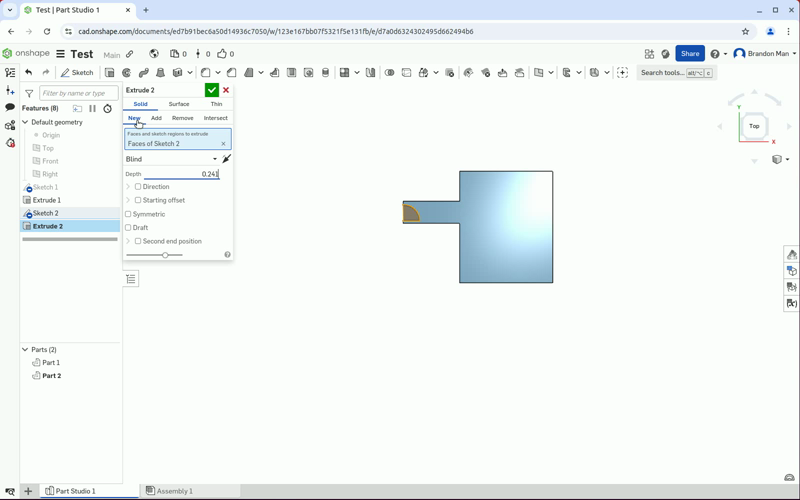
key(enter)
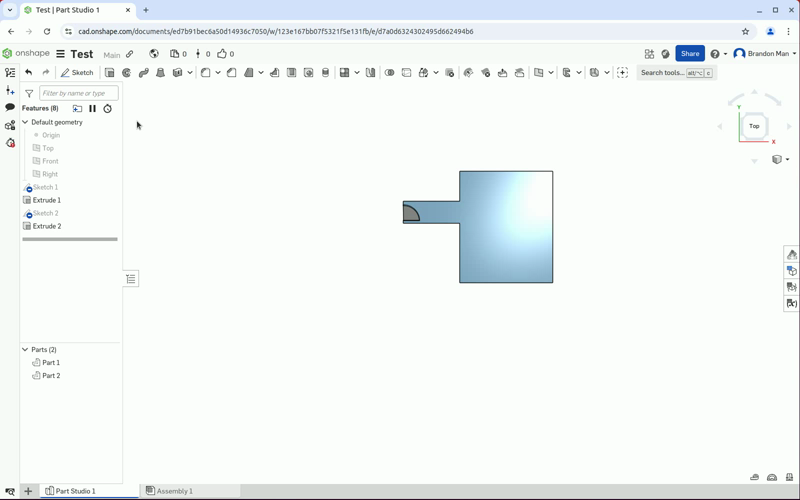
key(shift+h)
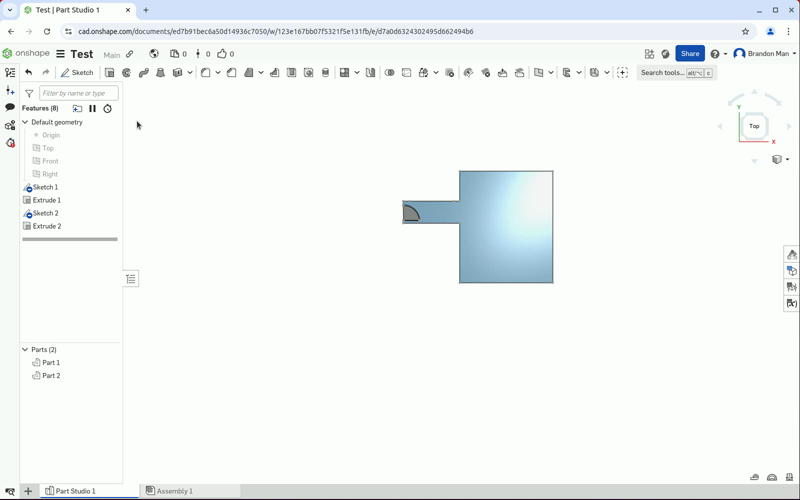
key(shift+h)
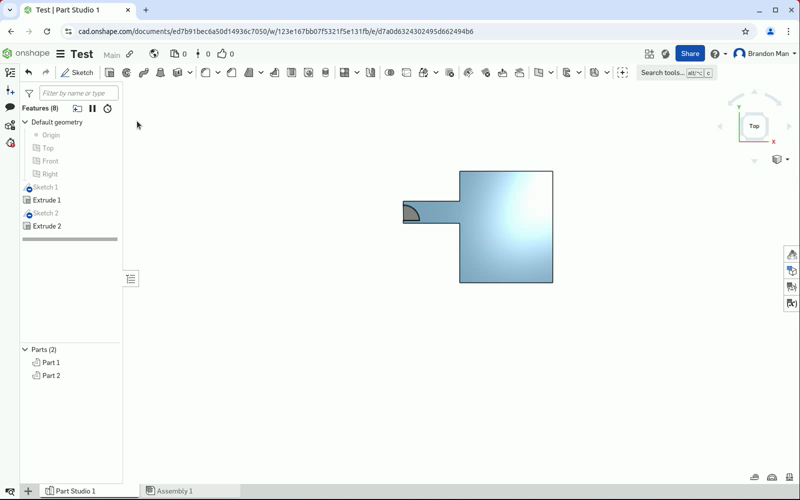
mouse_move(73, 189)
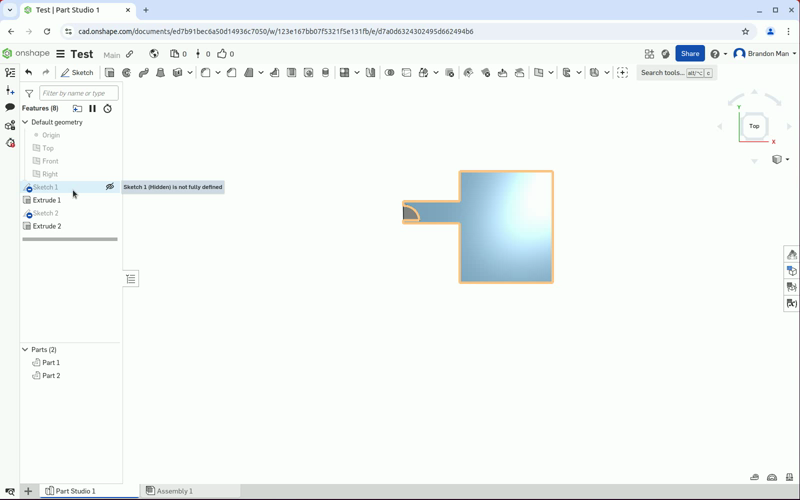
click(73, 189)
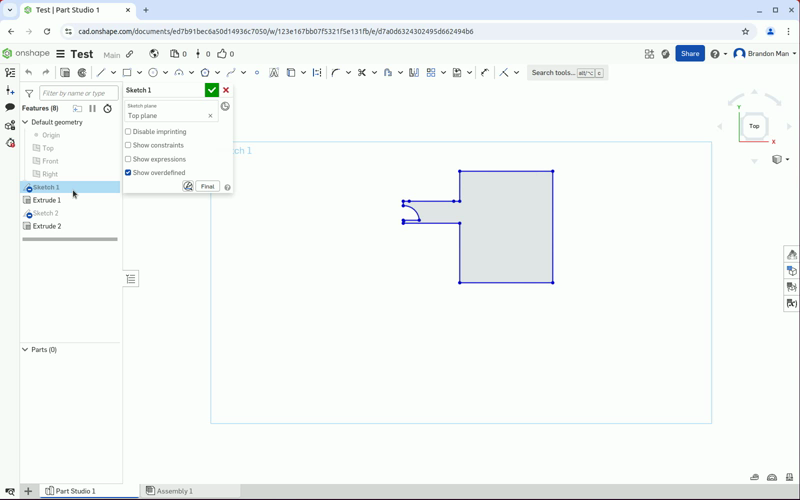
mouse_move(229, 92)
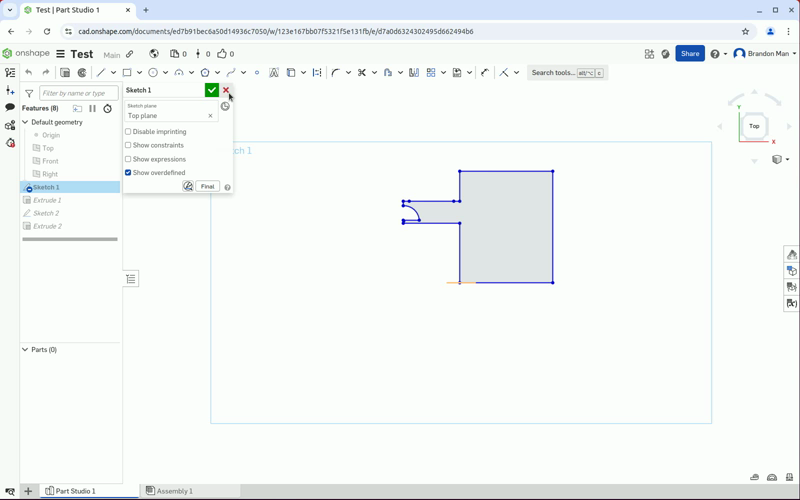
click(229, 92)
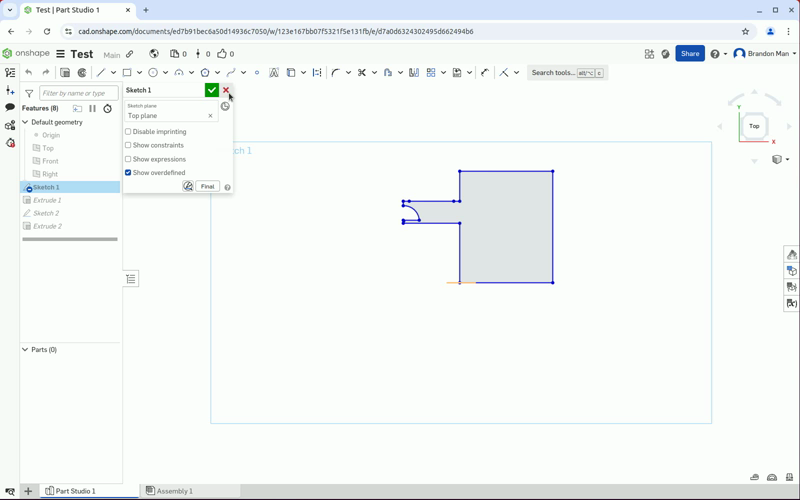
key(shift+s)
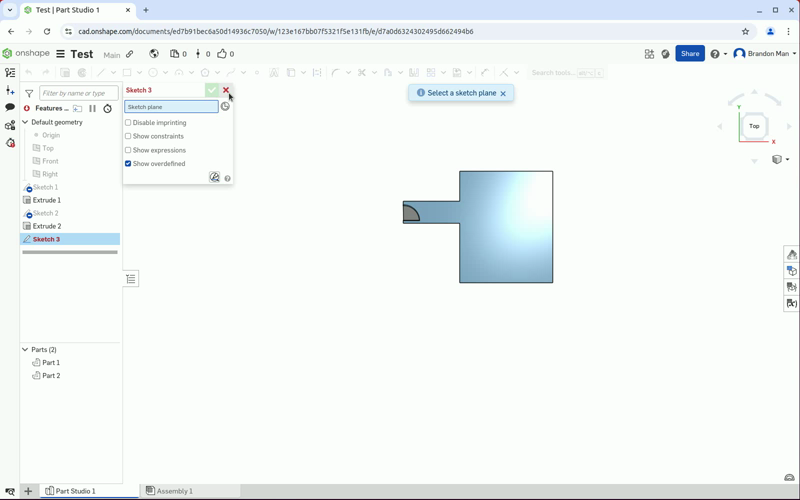
mouse_move(73, 150)
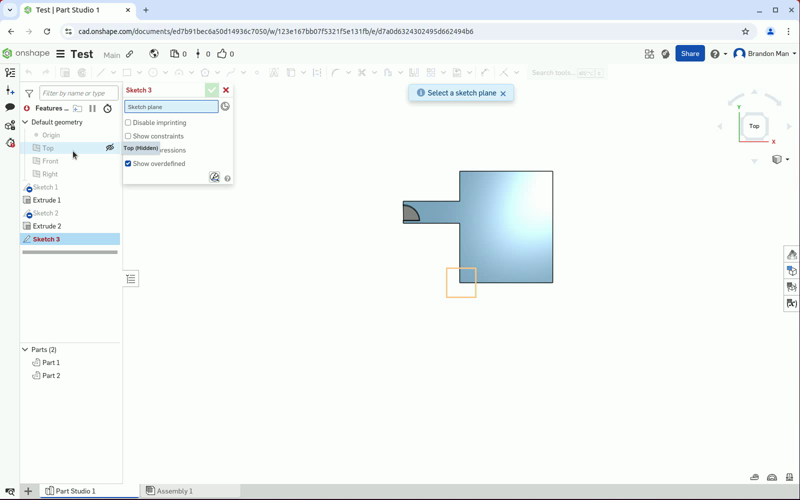
click(73, 150)
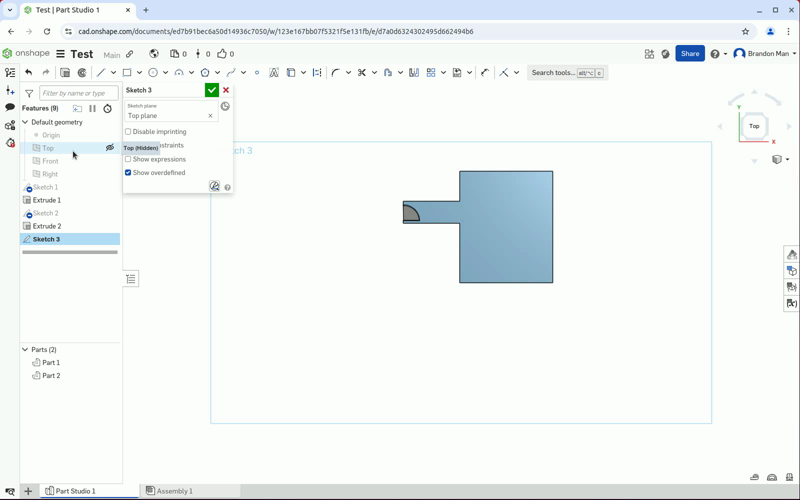
mouse_move(73, 352)
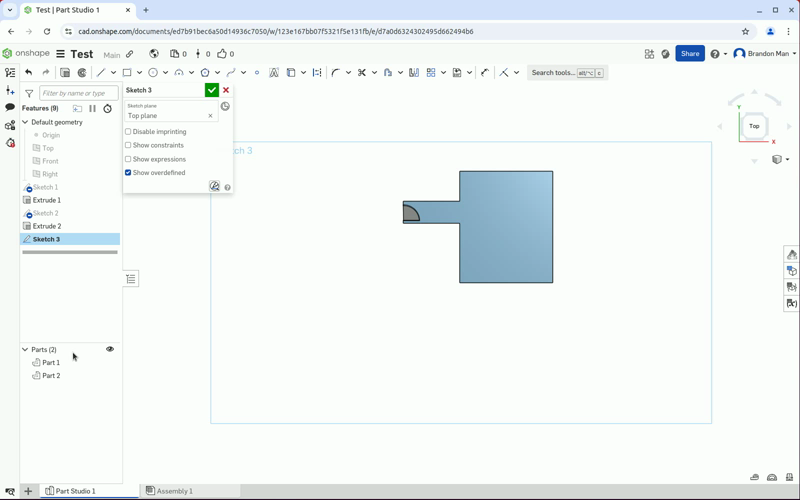
key(y)
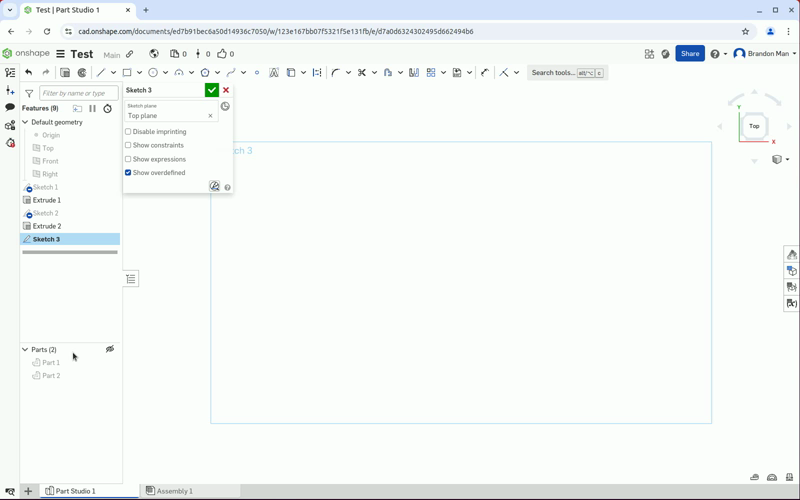
key(l)
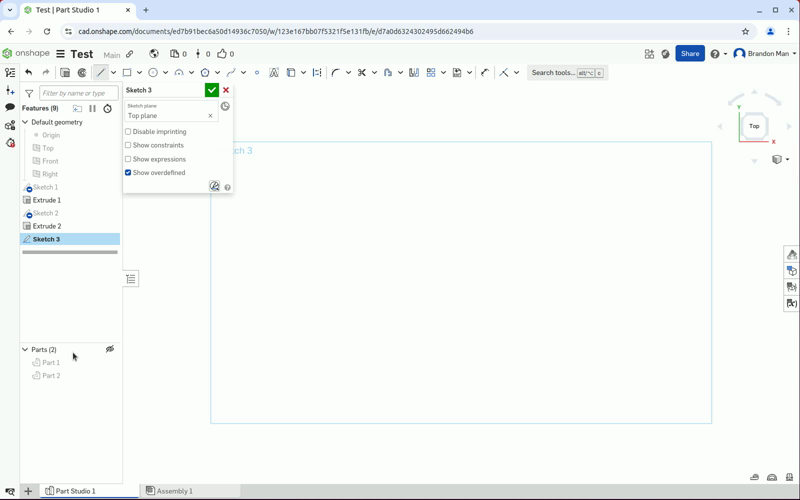
key_down(shift)
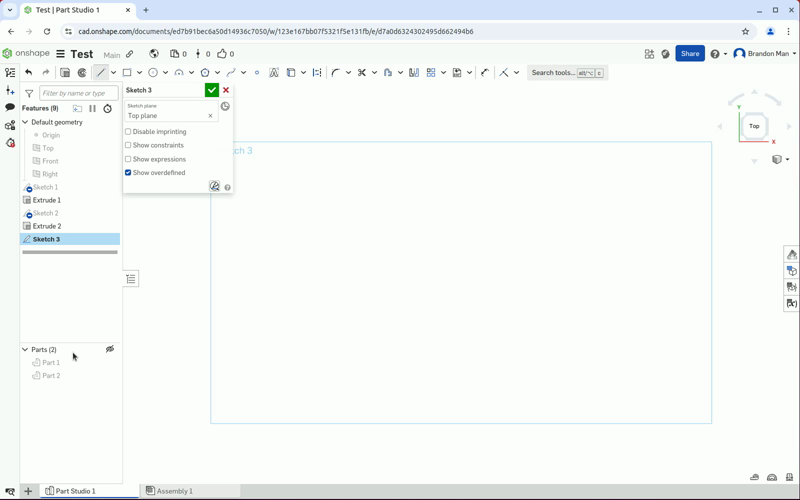
mouse_move(409, 200)
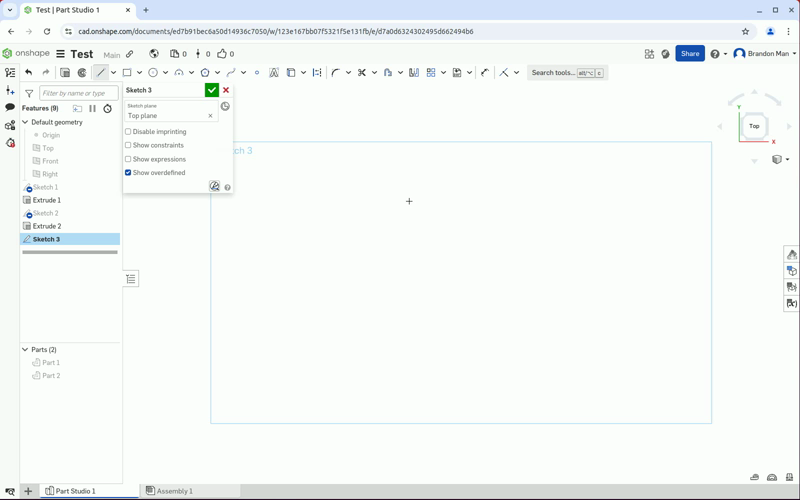
click(409, 200)
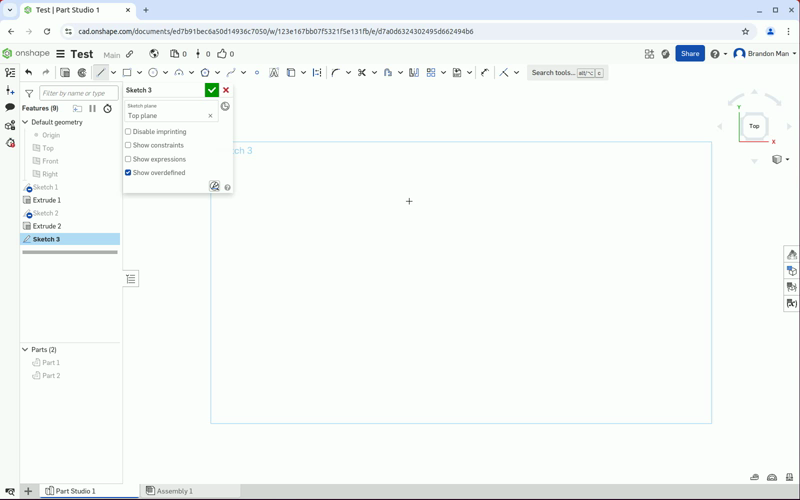
key_up(shift)
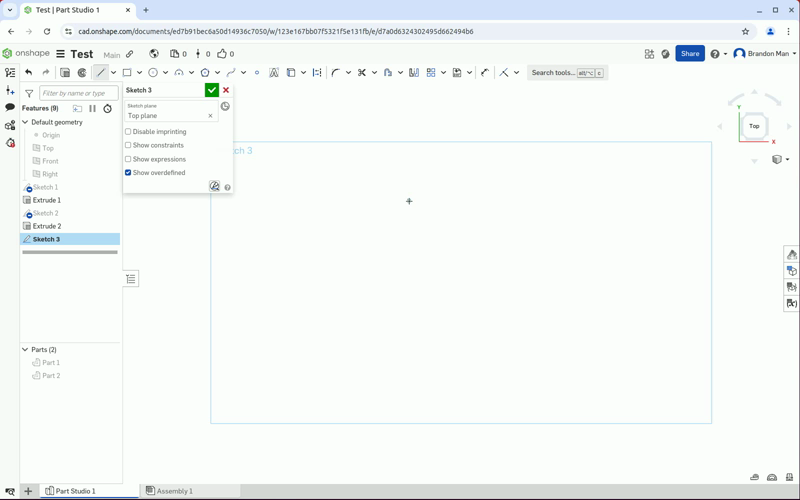
key_down(shift)
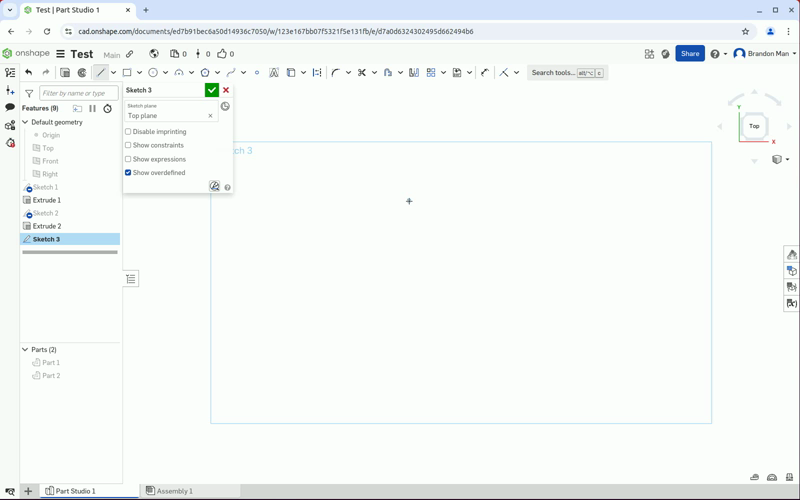
mouse_move(439, 200)
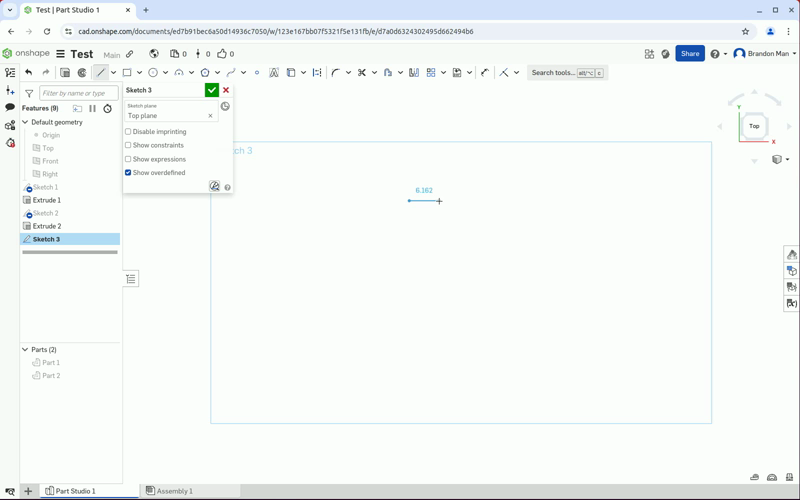
mouse_move(454, 200)
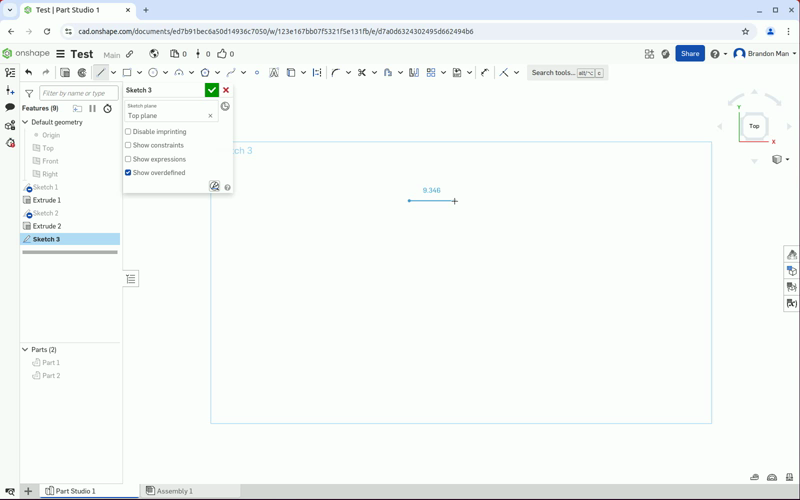
click(454, 200)
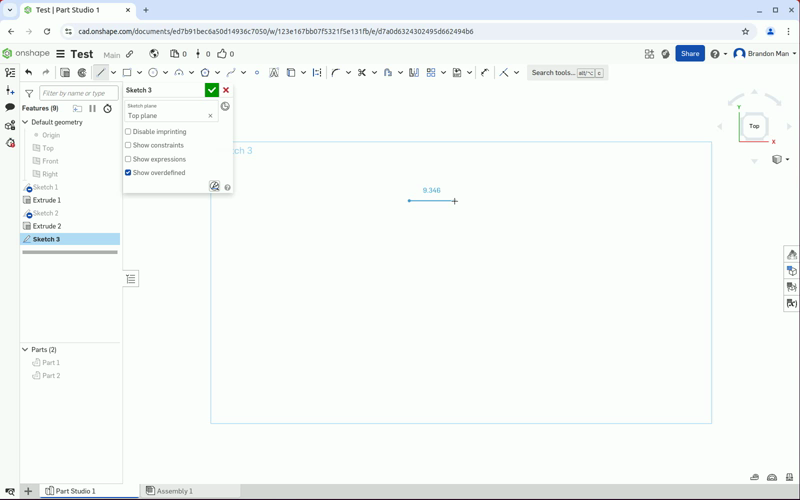
key_up(shift)
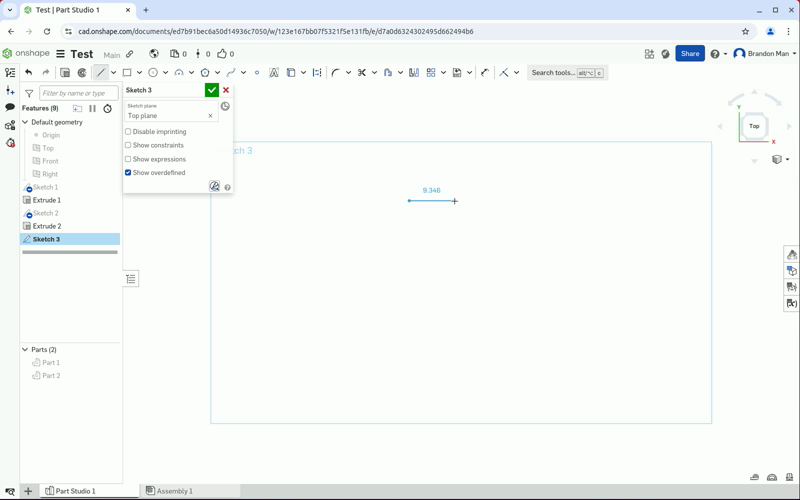
key_down(shift)
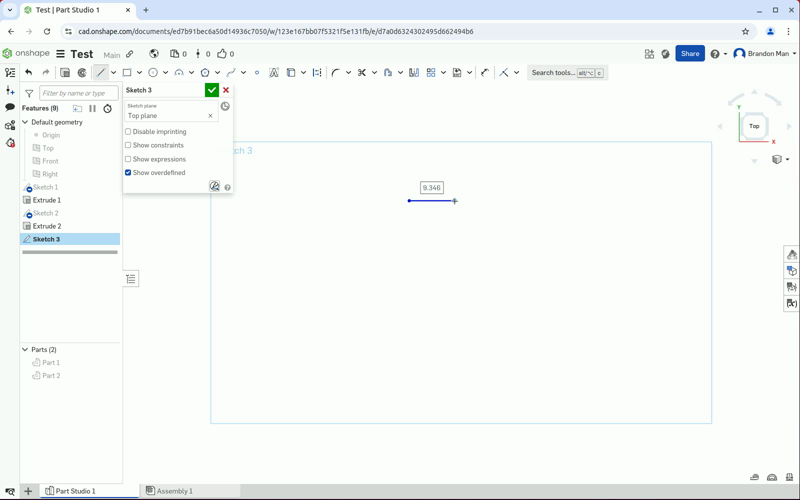
mouse_move(484, 200)
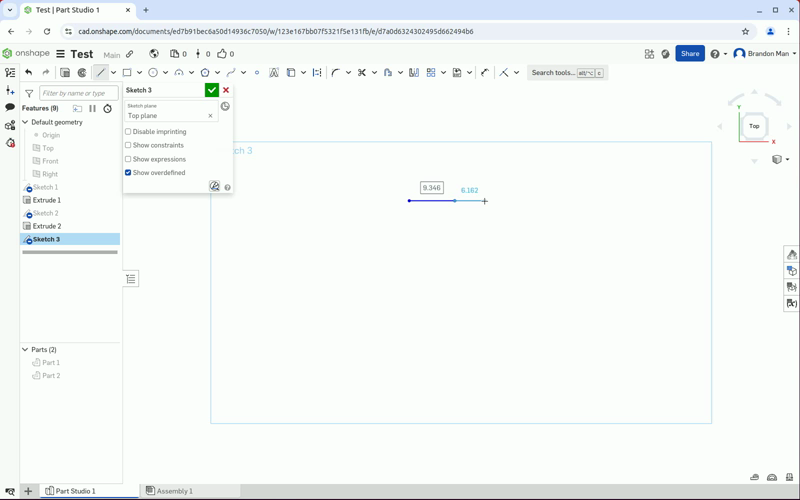
mouse_move(454, 185)
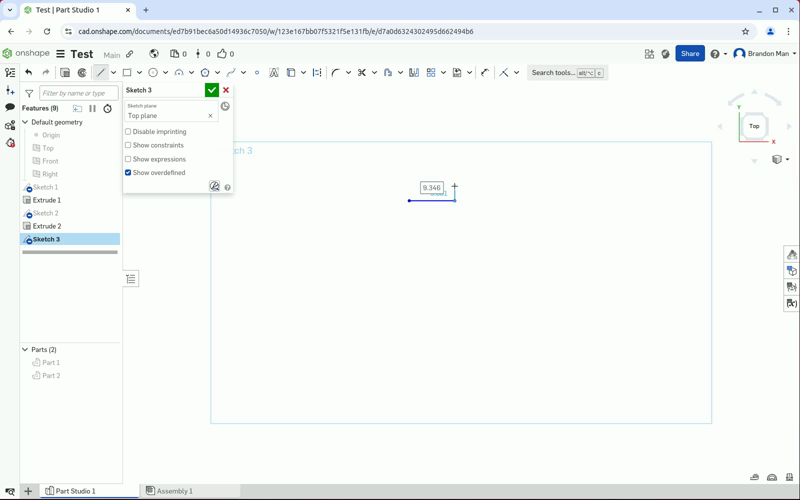
click(454, 185)
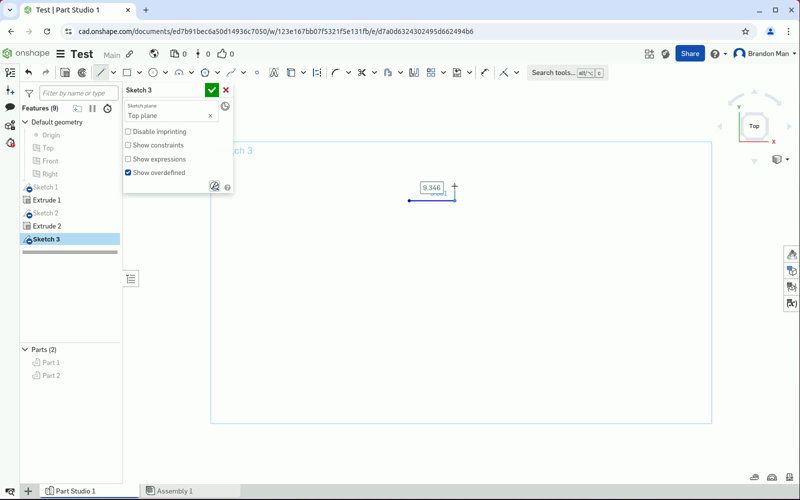
key_up(shift)
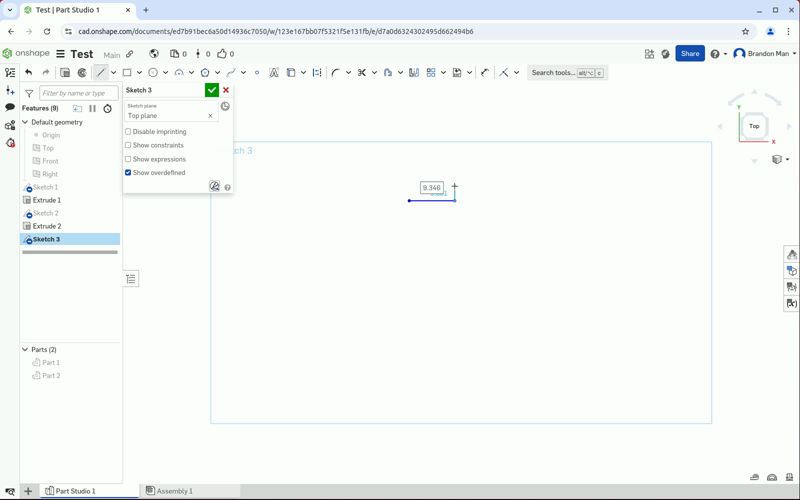
key_down(shift)
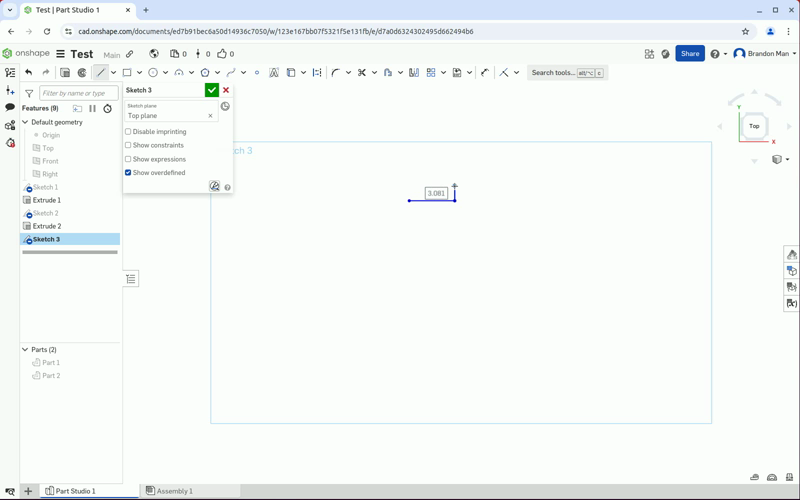
mouse_move(484, 185)
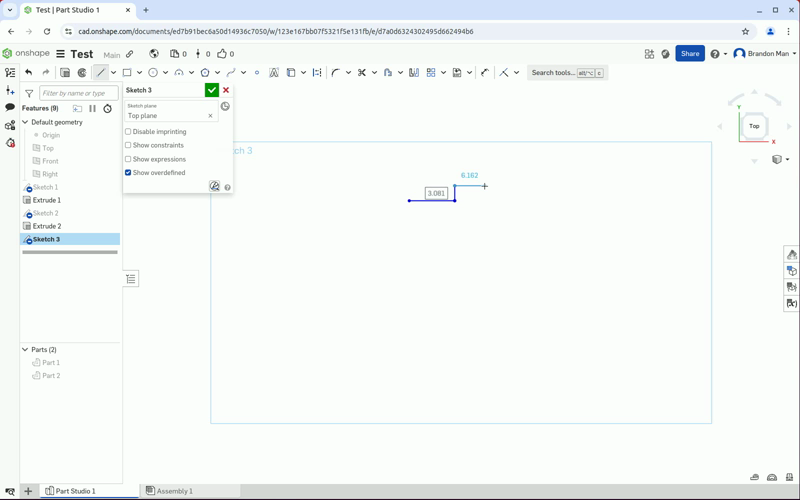
mouse_move(409, 185)
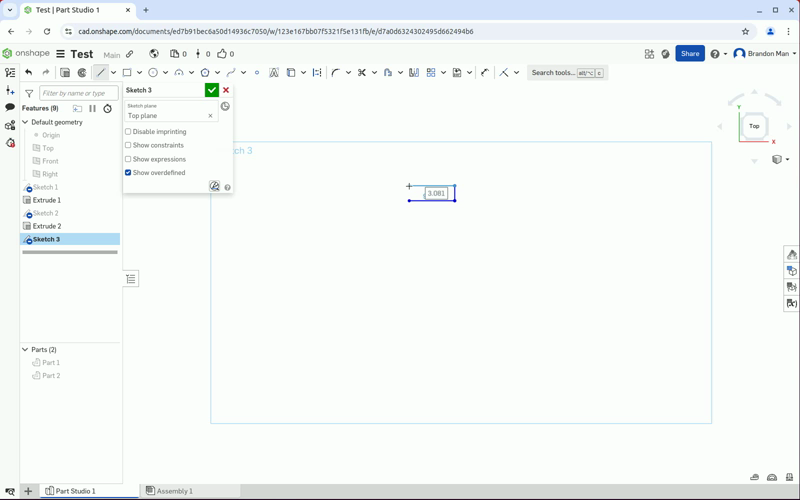
click(409, 185)
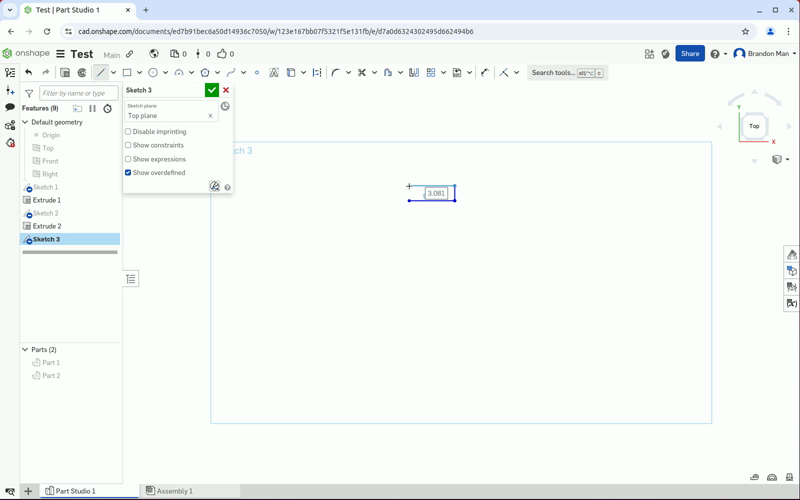
key_up(shift)
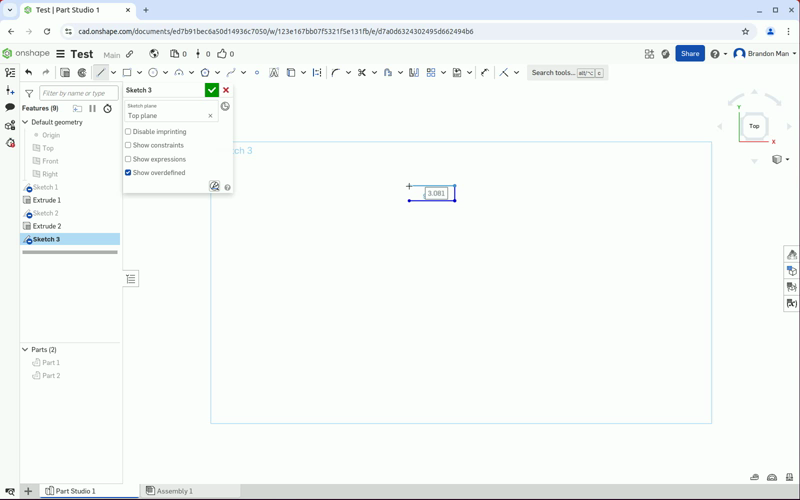
mouse_move(439, 185)
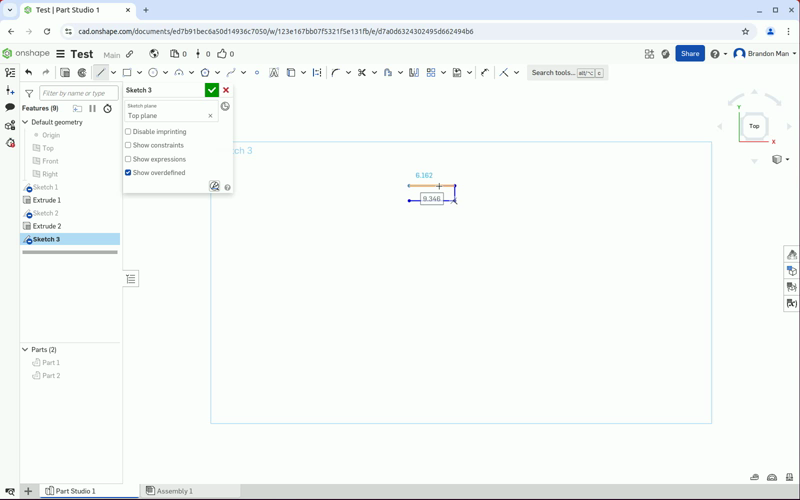
key_down(shift)
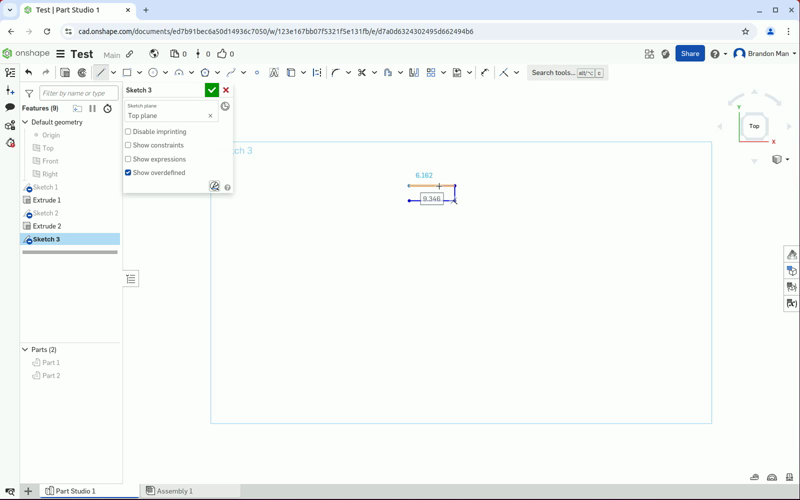
mouse_move(409, 200)
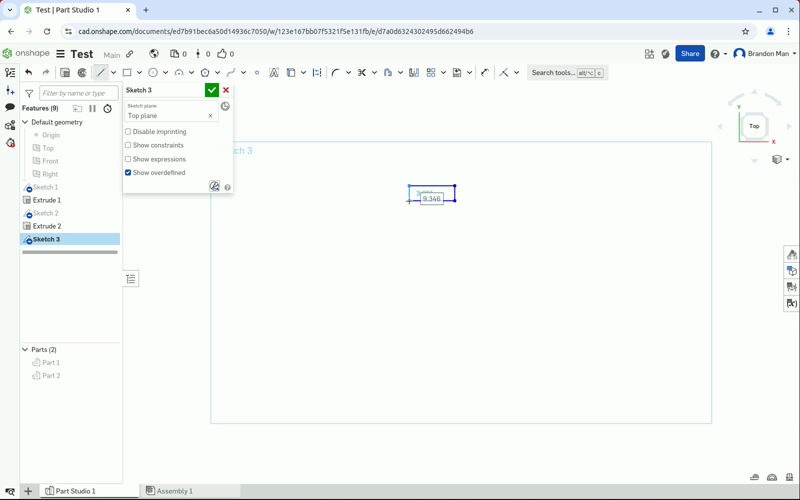
key_up(shift)
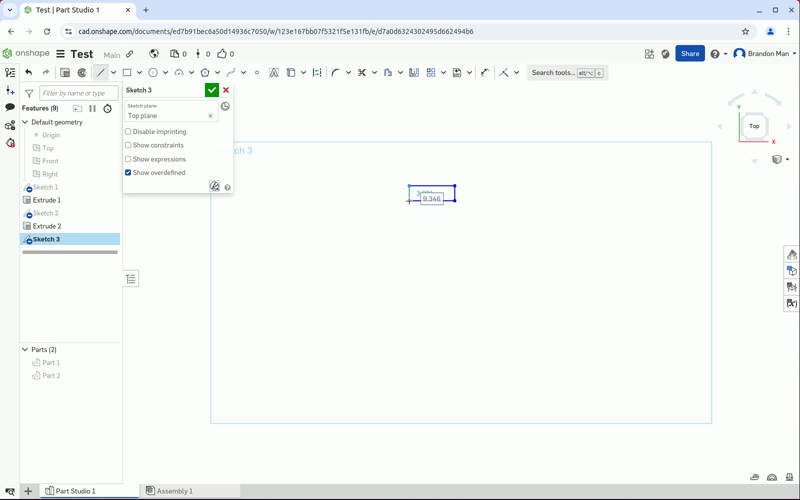
click(409, 200)
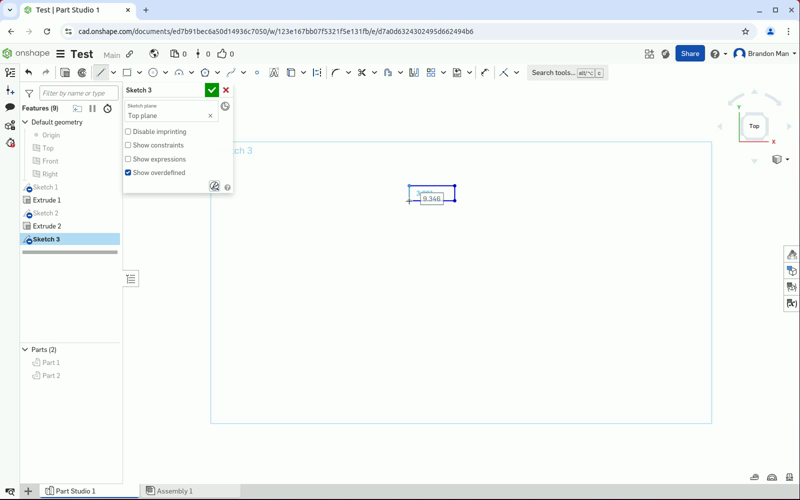
key(esc)
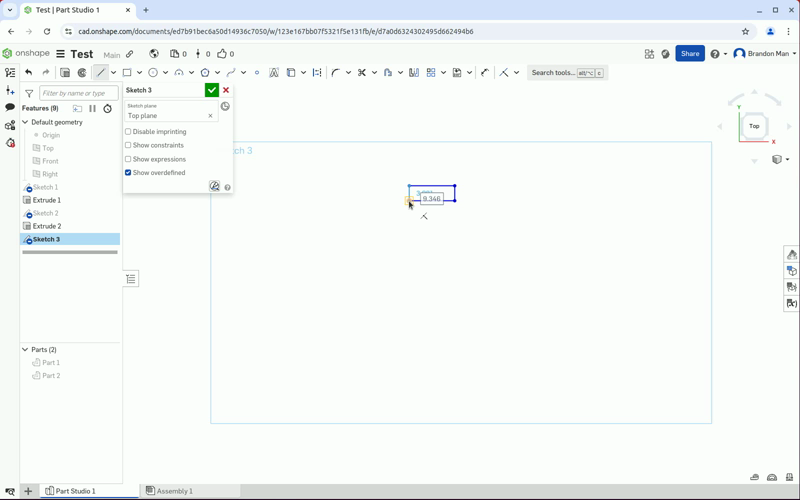
mouse_move(424, 198)
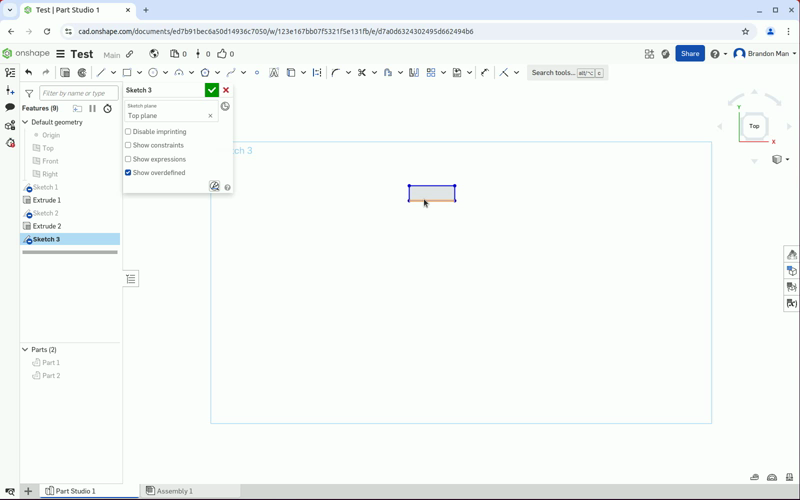
scroll(6)
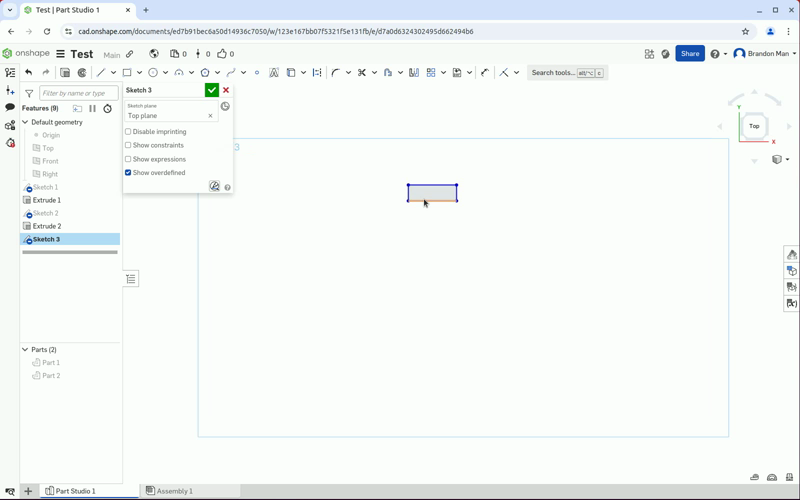
scroll(6)
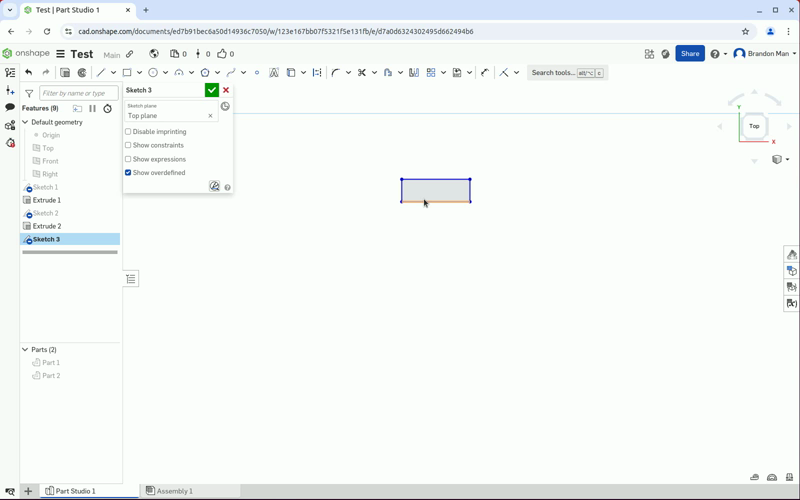
scroll(6)
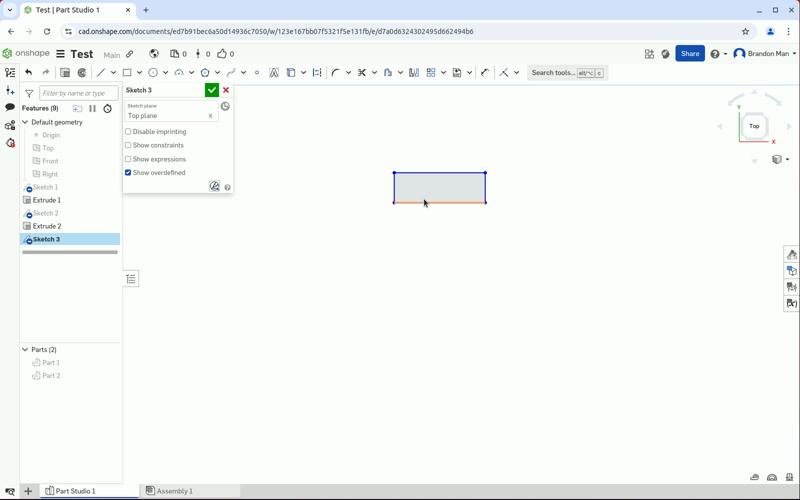
scroll(6)
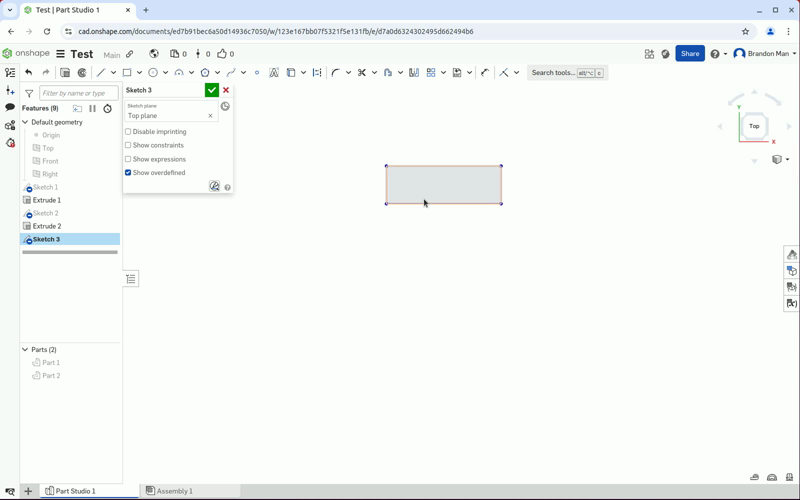
scroll(6)
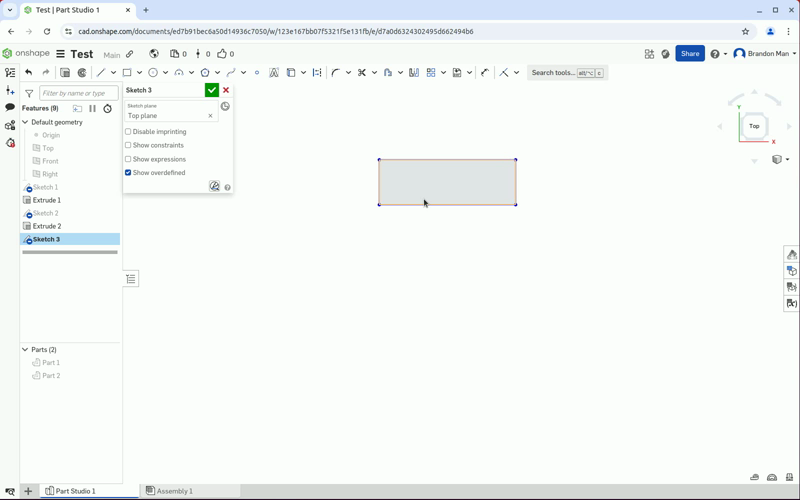
scroll(6)
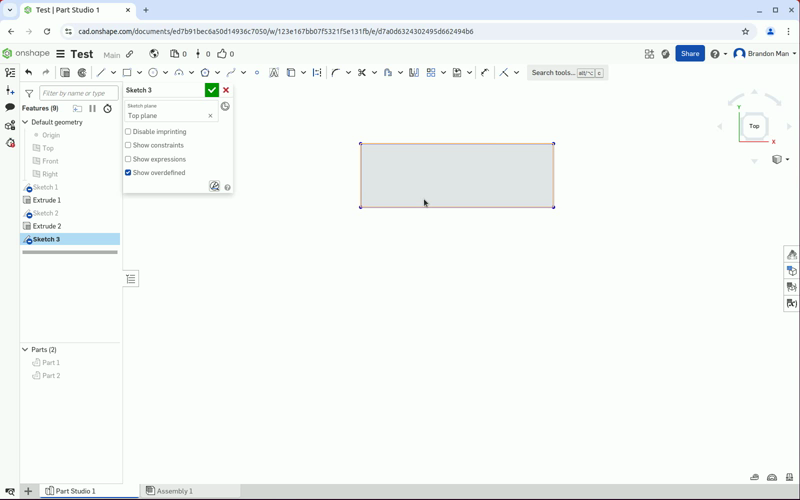
scroll(6)
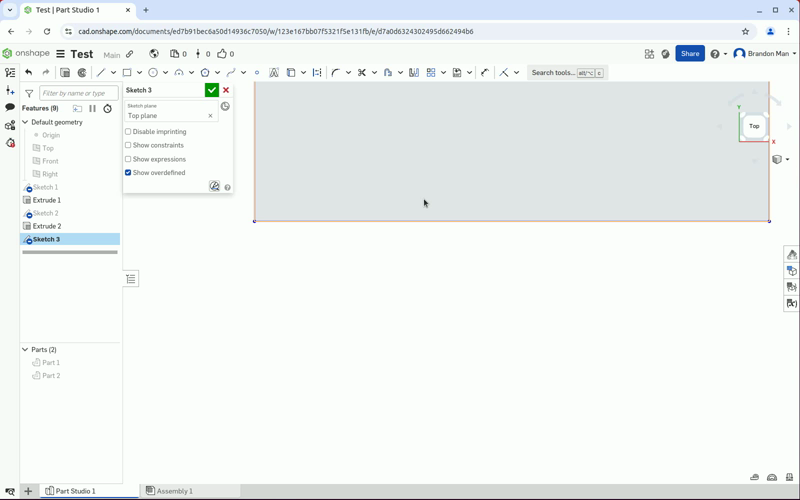
click(424, 198)
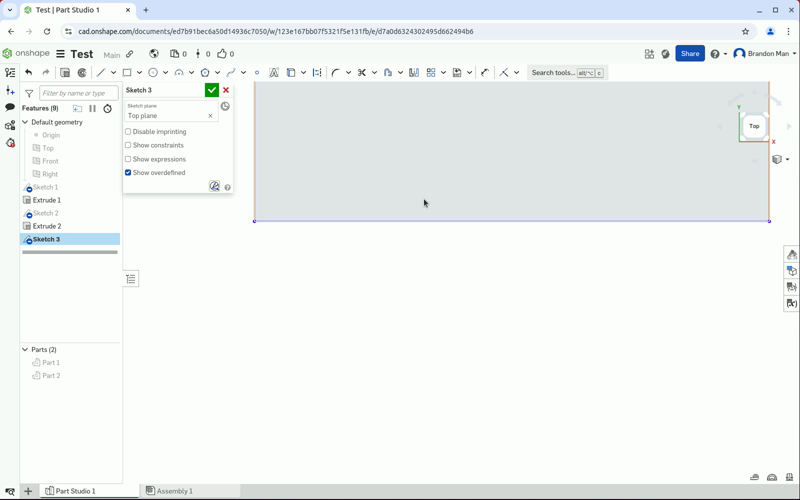
scroll(-6)
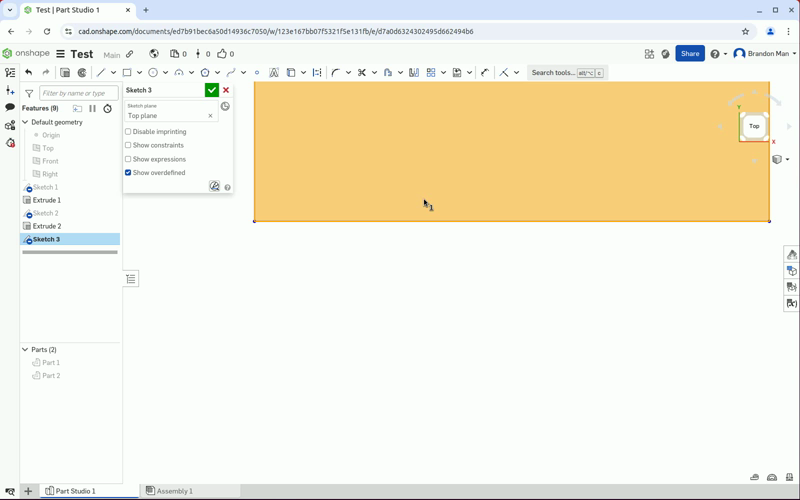
scroll(-6)
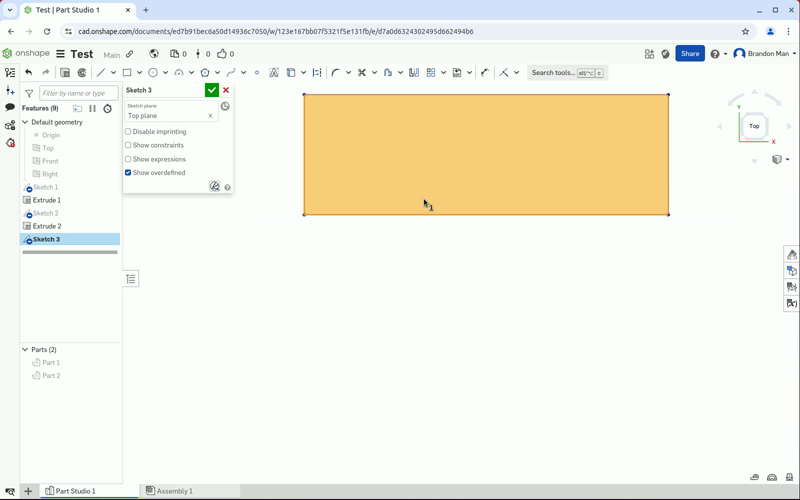
scroll(-6)
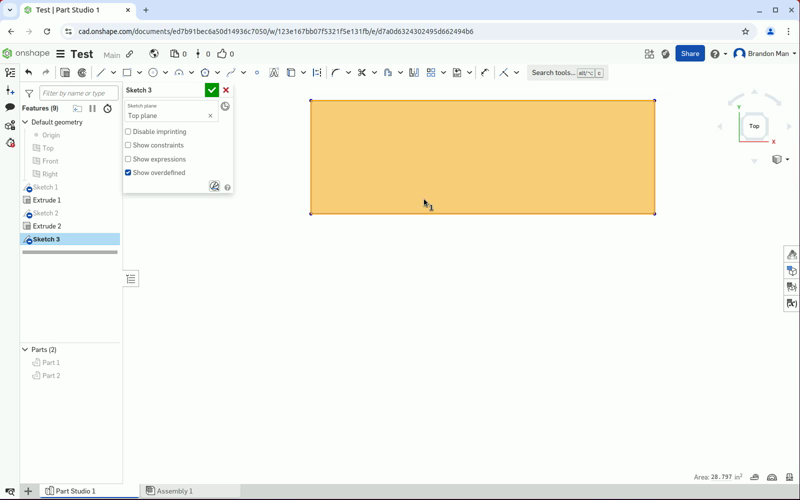
scroll(-6)
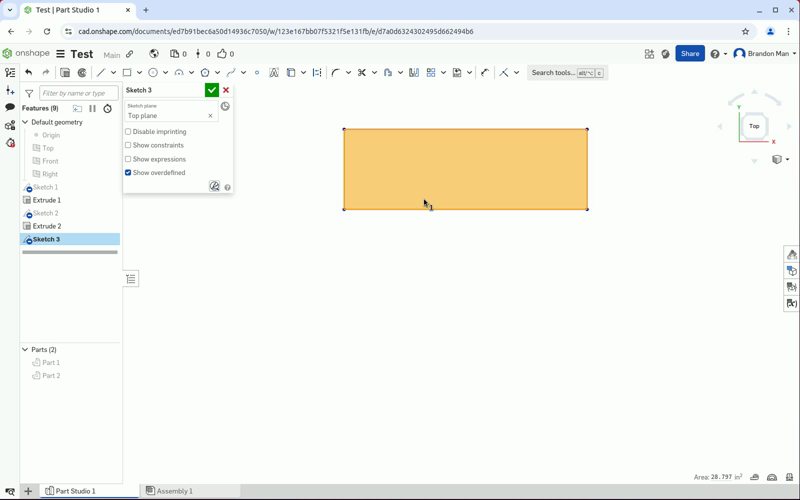
scroll(-6)
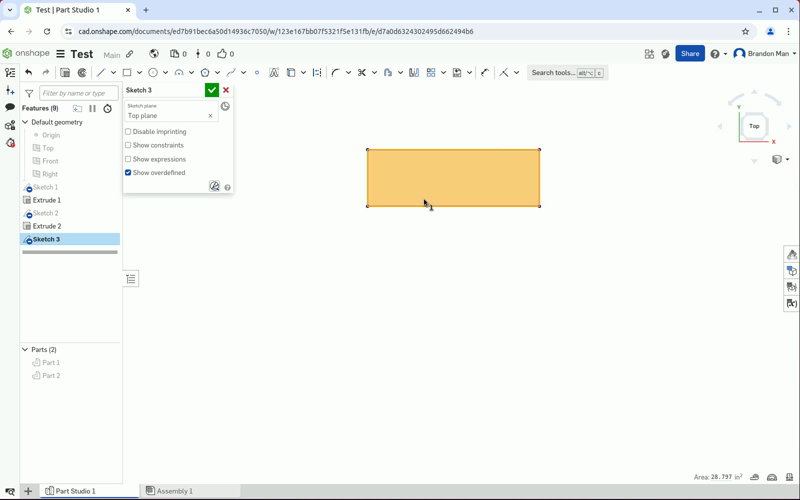
scroll(-6)
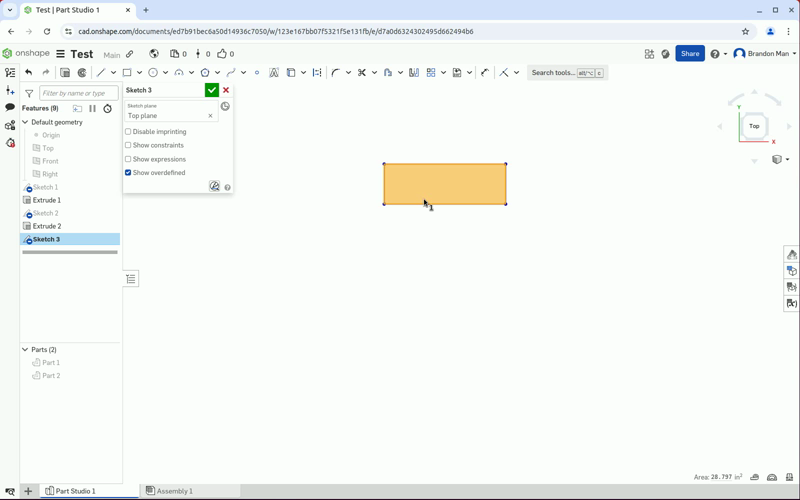
scroll(-6)
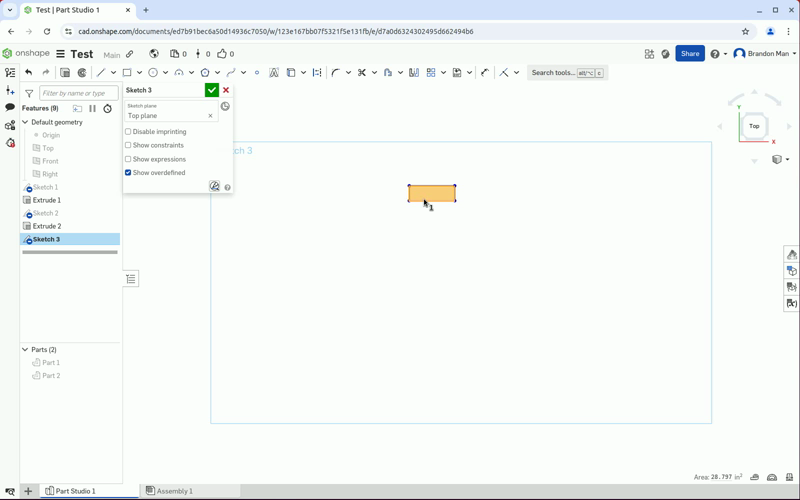
mouse_move(73, 352)
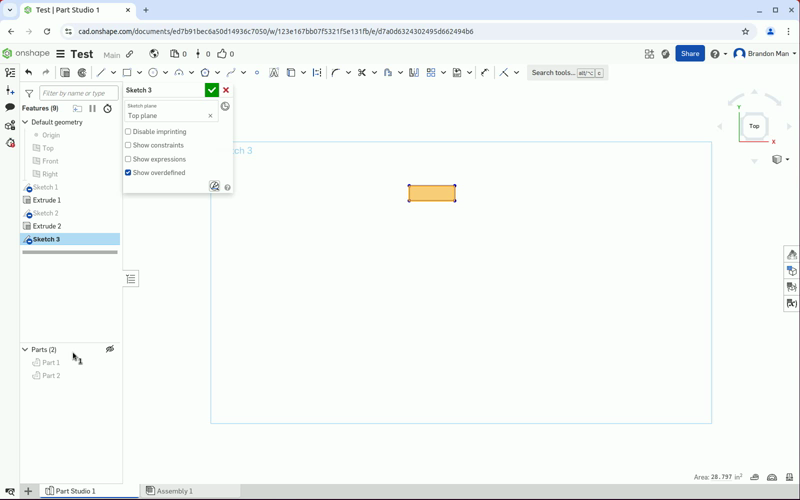
key(shift+y)
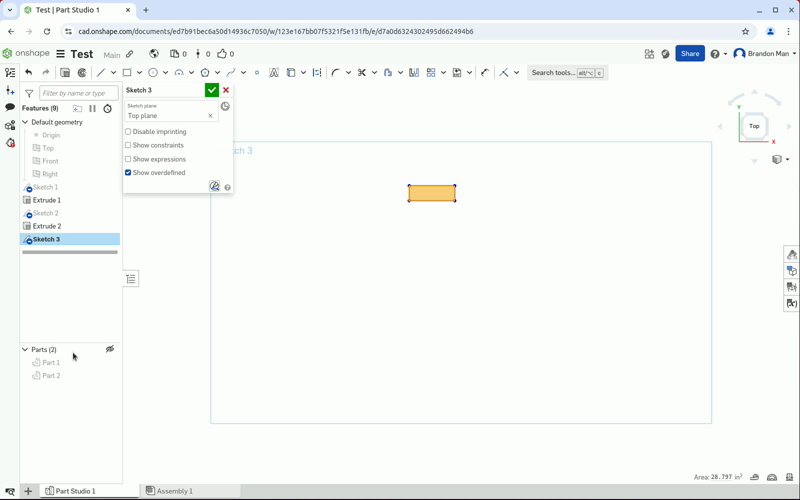
key(shift+e)
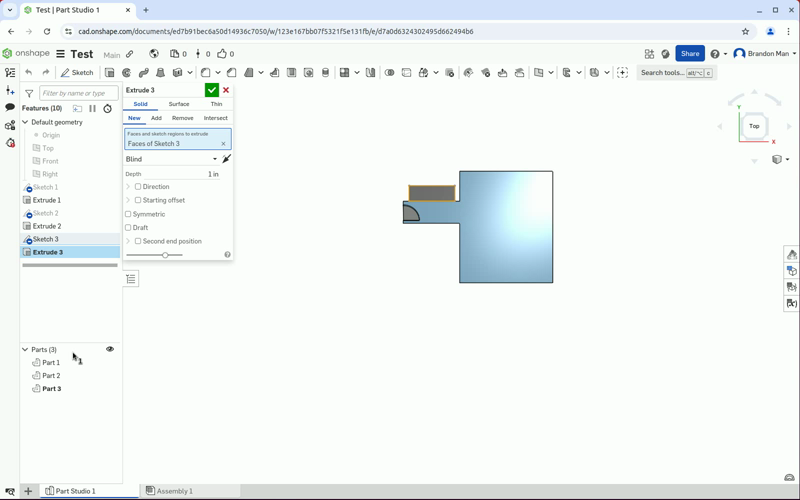
mouse_move(143, 106)
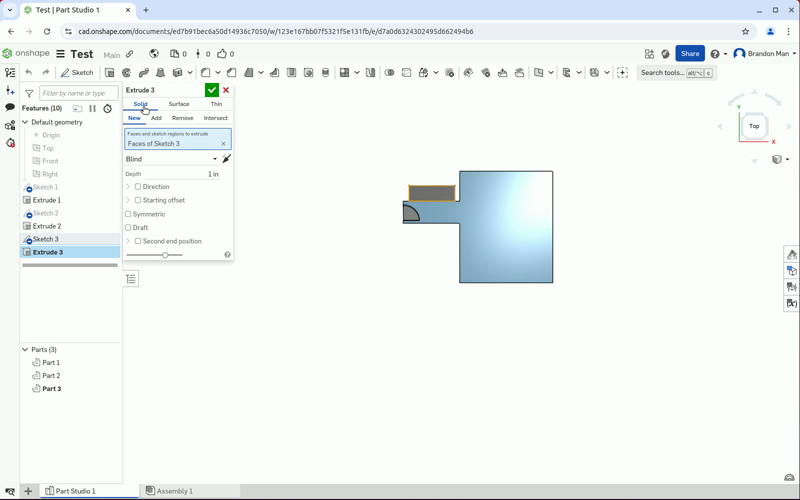
click(143, 106)
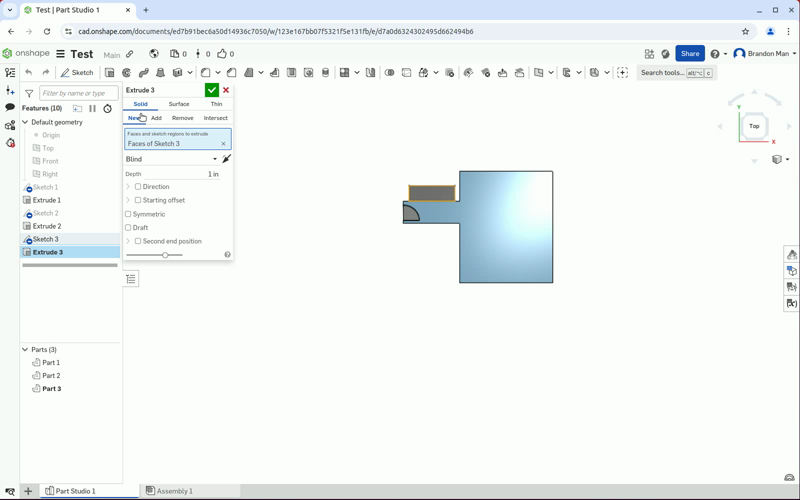
mouse_move(137, 120)
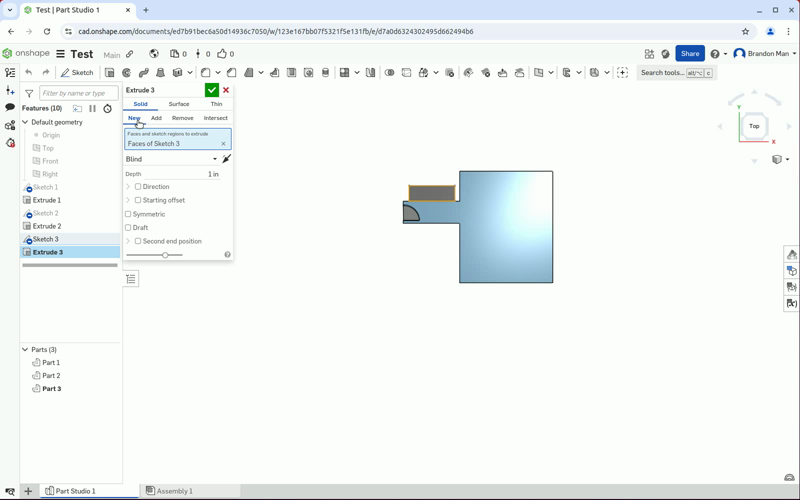
click(137, 120)
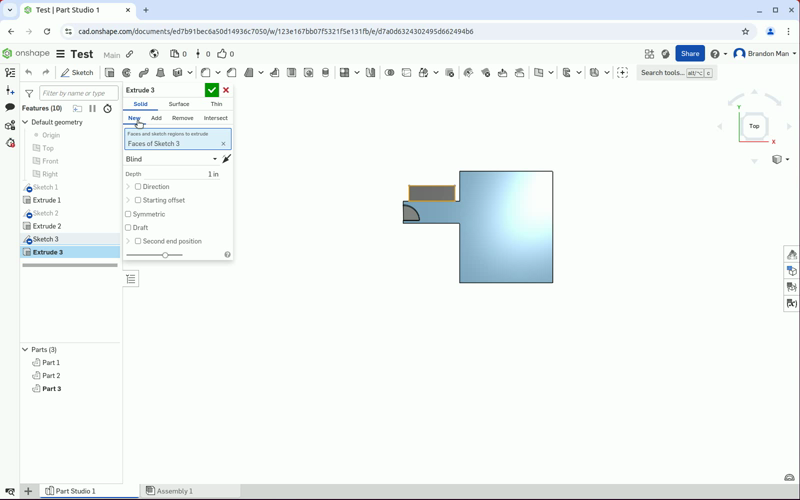
key(tab, 4)
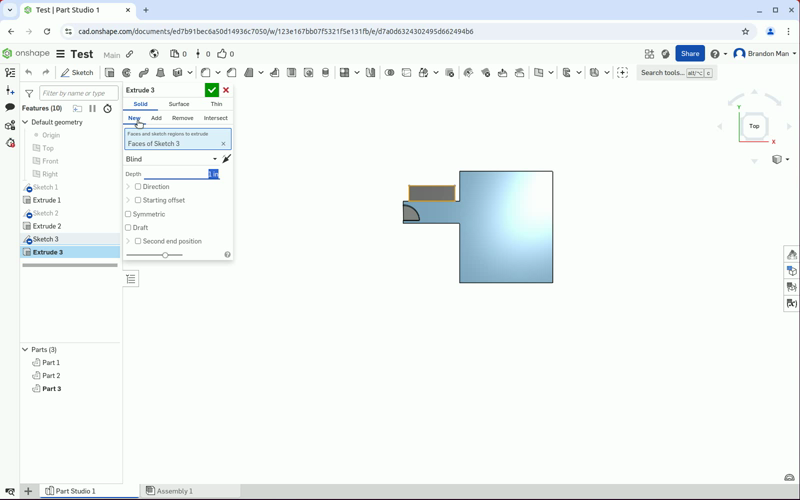
text(0.241)
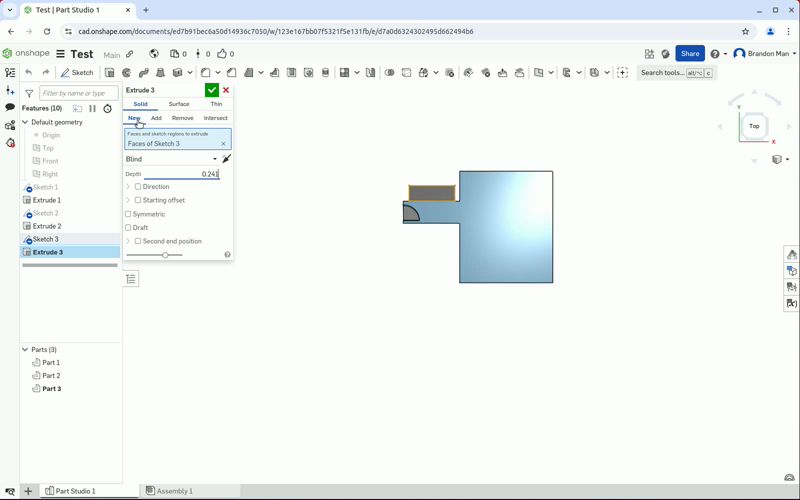
key(enter)
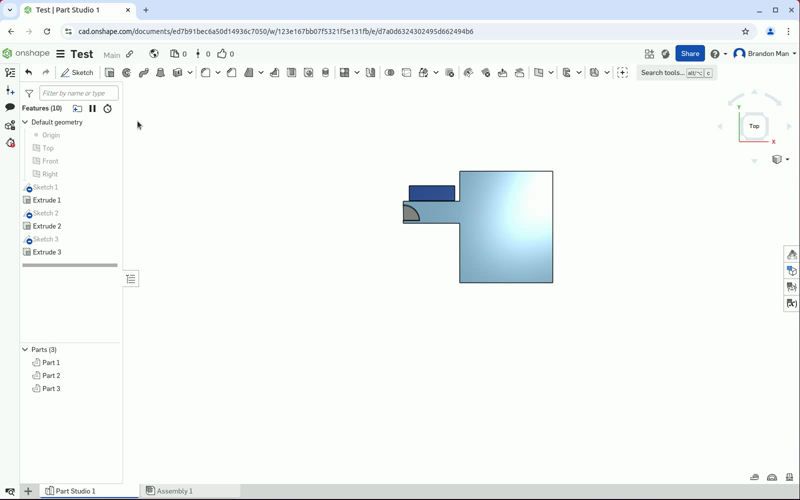
key(shift+h)
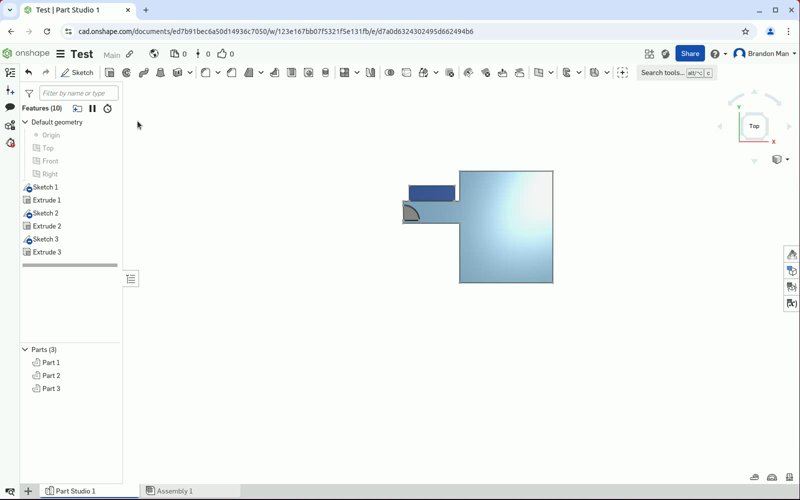
key(shift+h)
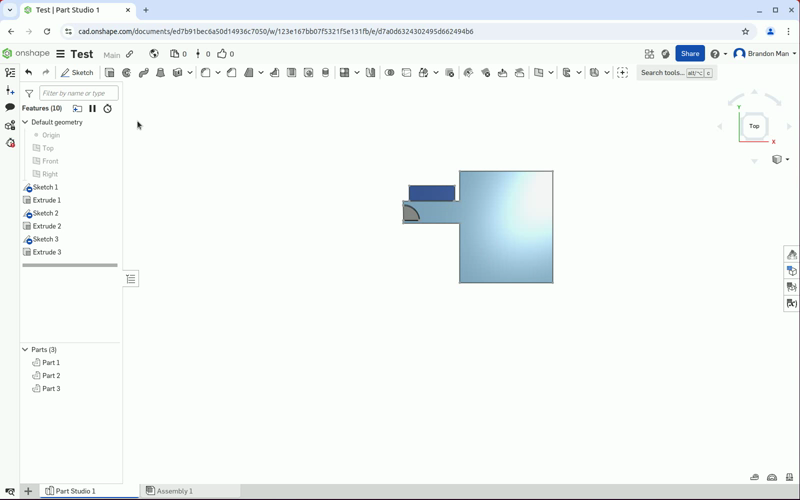
key(shift+7)
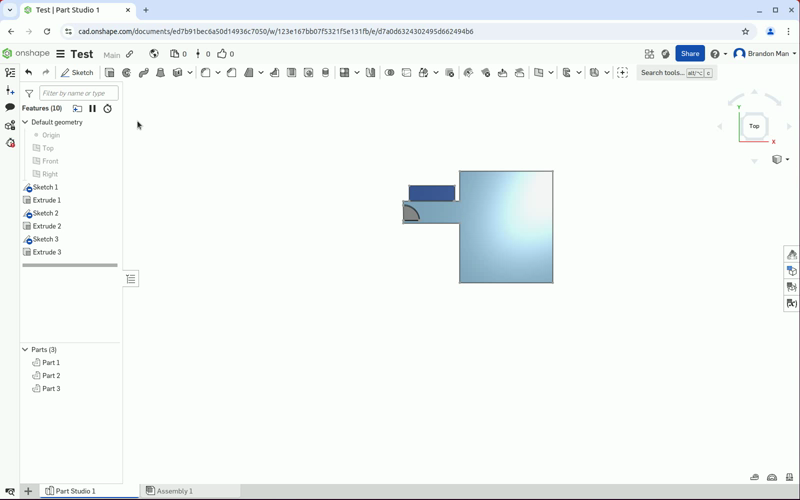
key(up, 3)
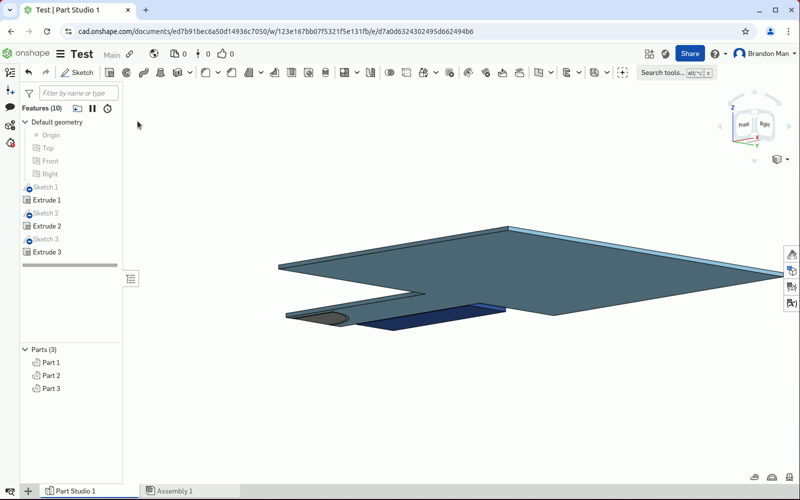
key(left, 3)
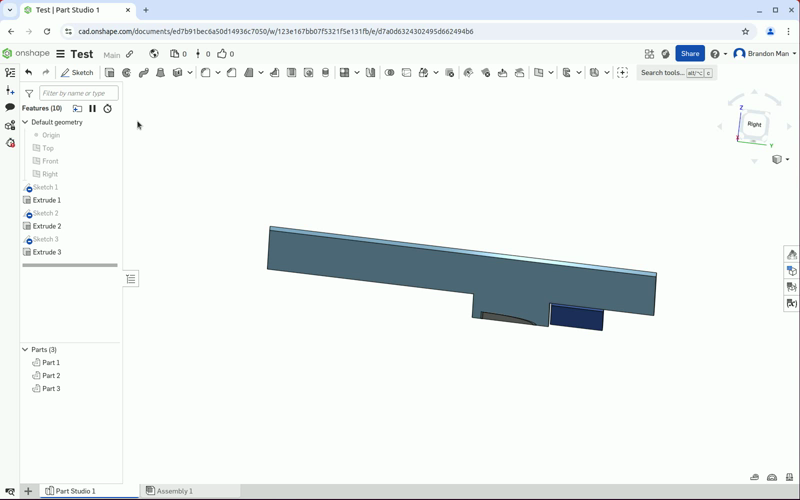
key(right, 3)
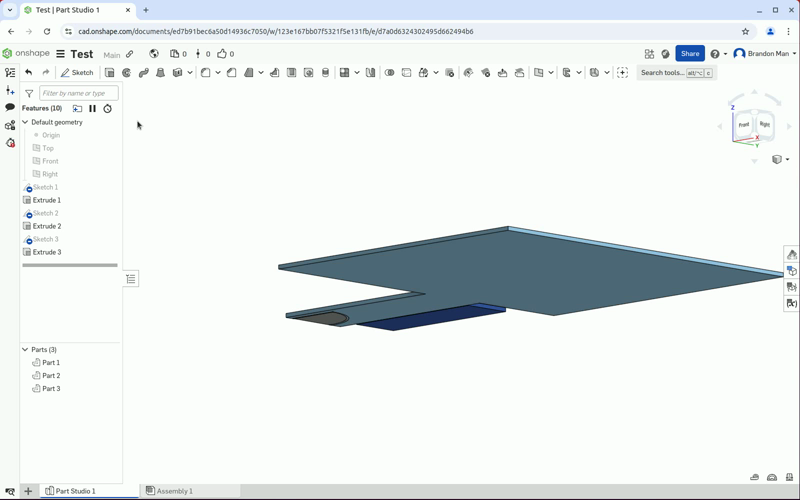
key(down, 3)
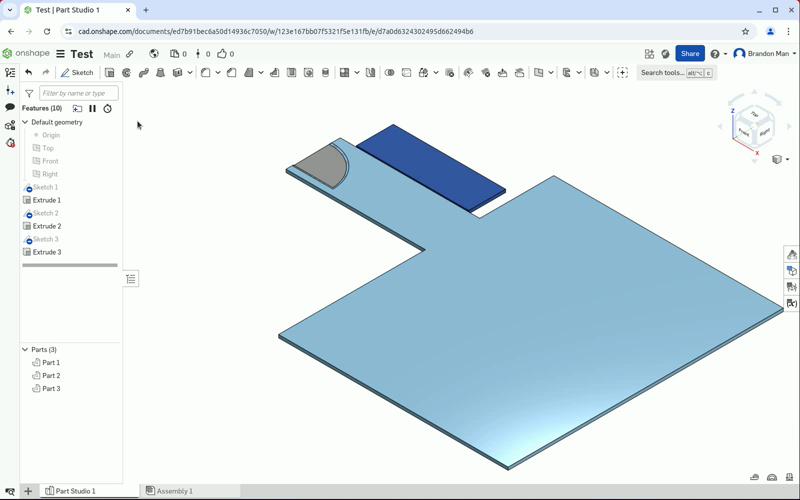
mouse_move(73, 189)
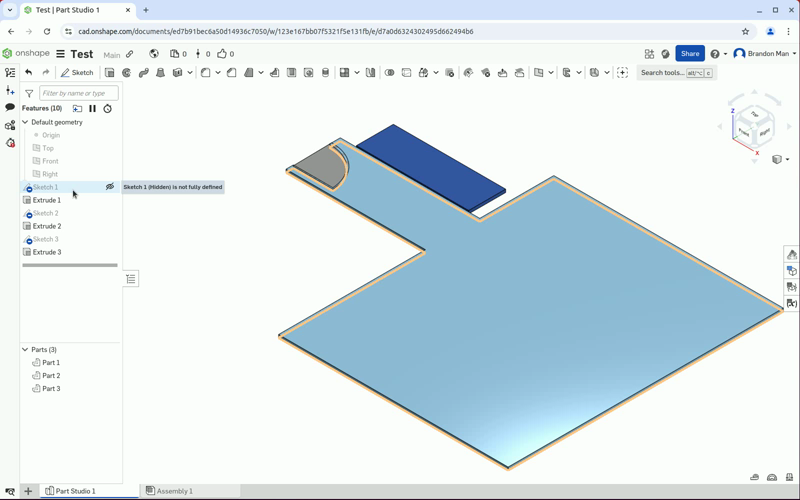
click(73, 189)